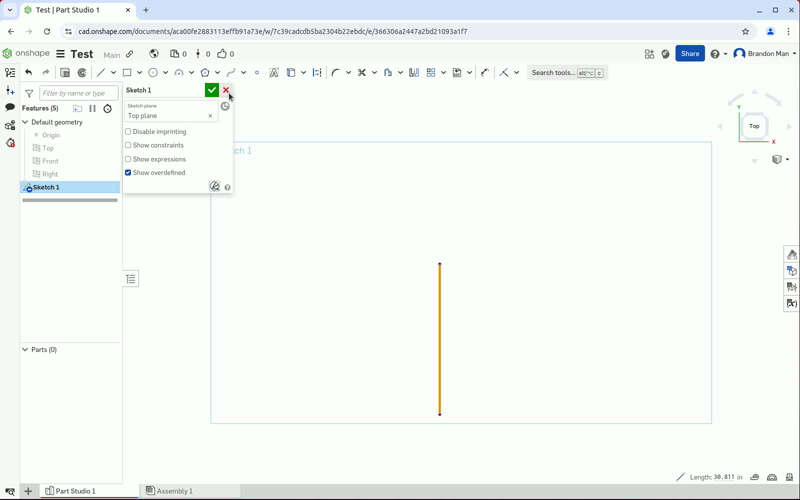
key(shift+h)
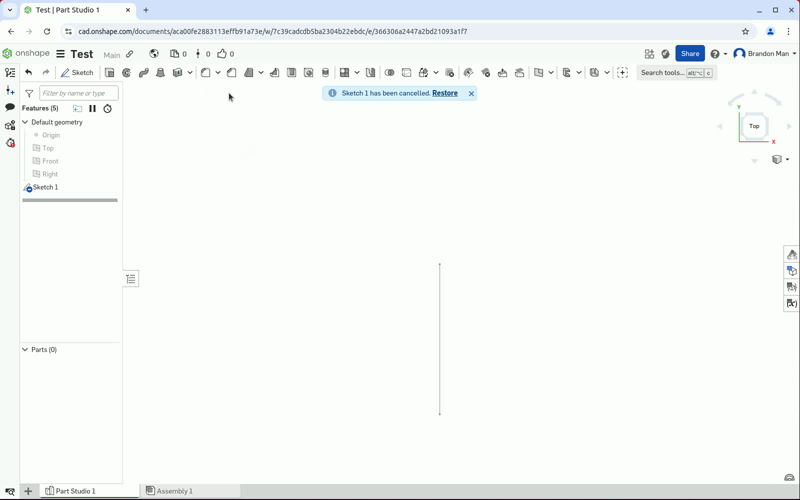
key(shift+s)
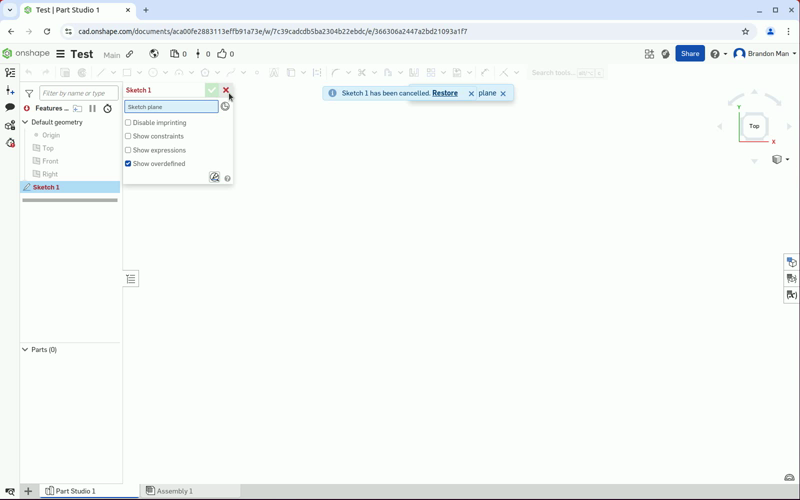
mouse_move(73, 150)
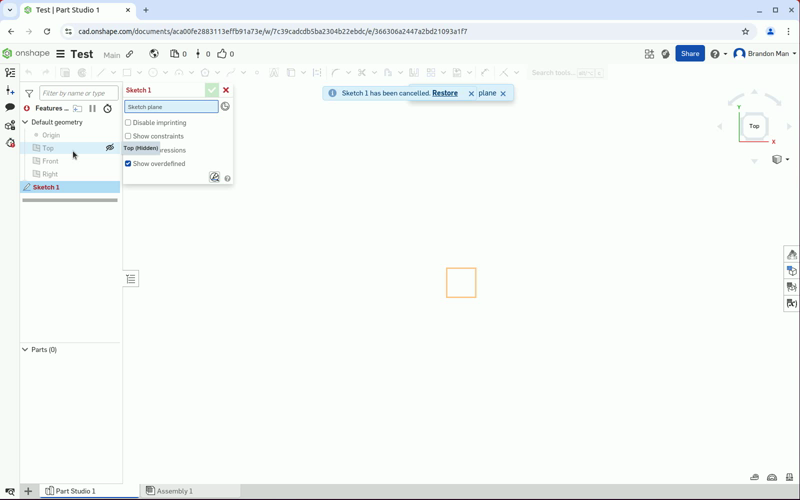
click(73, 150)
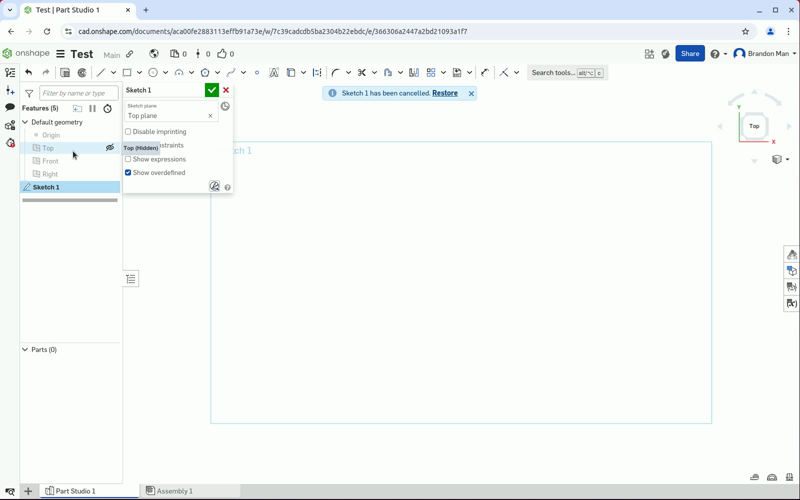
mouse_move(73, 352)
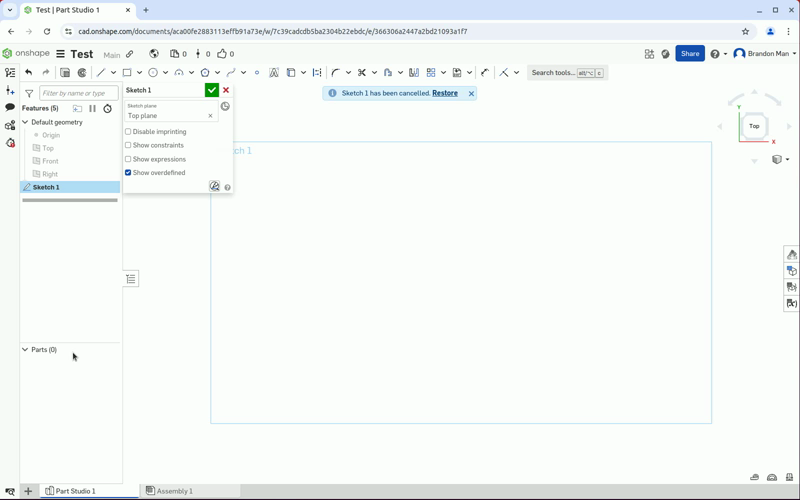
key(y)
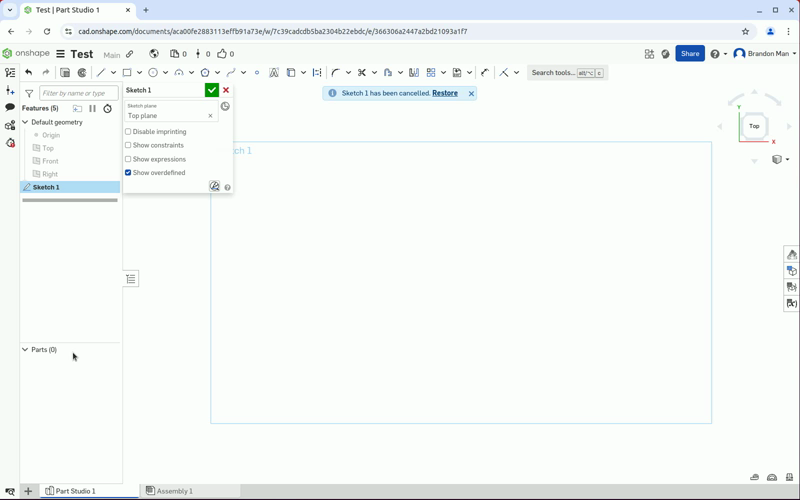
key(l)
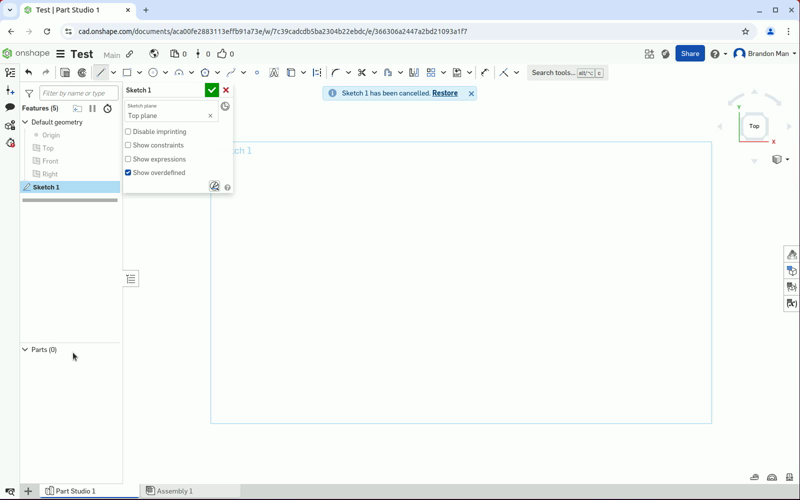
key_down(shift)
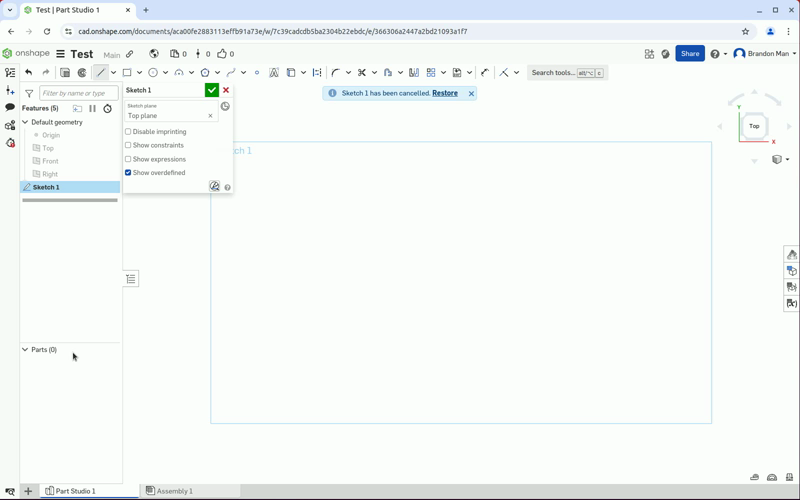
mouse_move(404, 395)
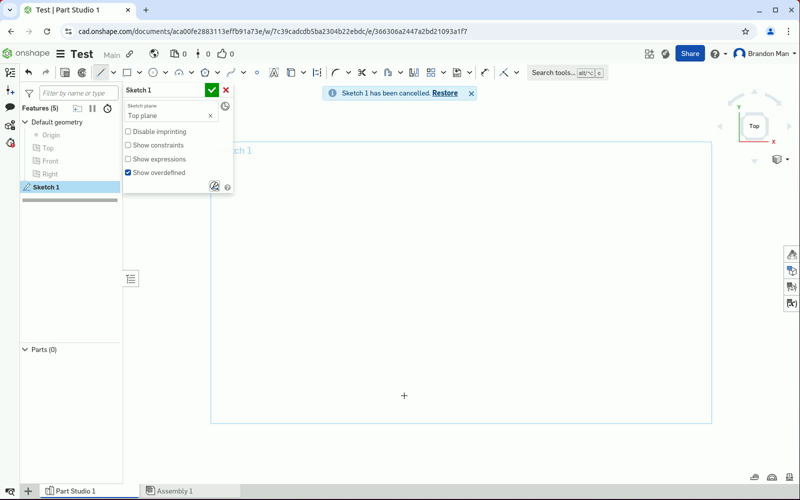
click(404, 395)
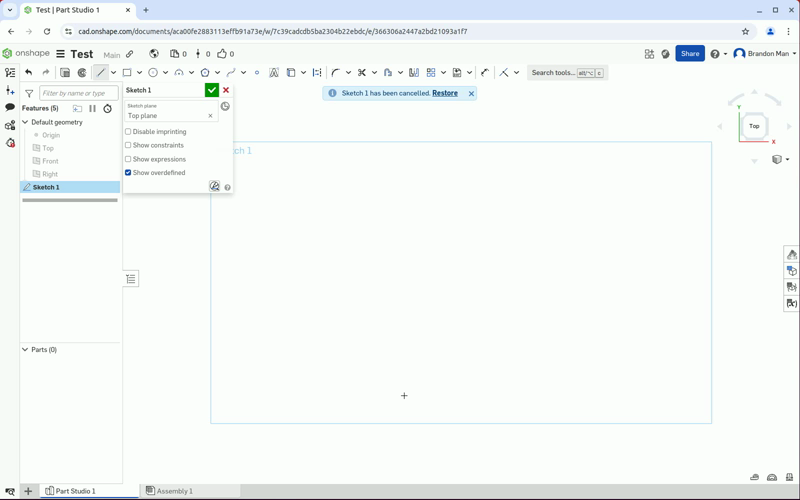
key_up(shift)
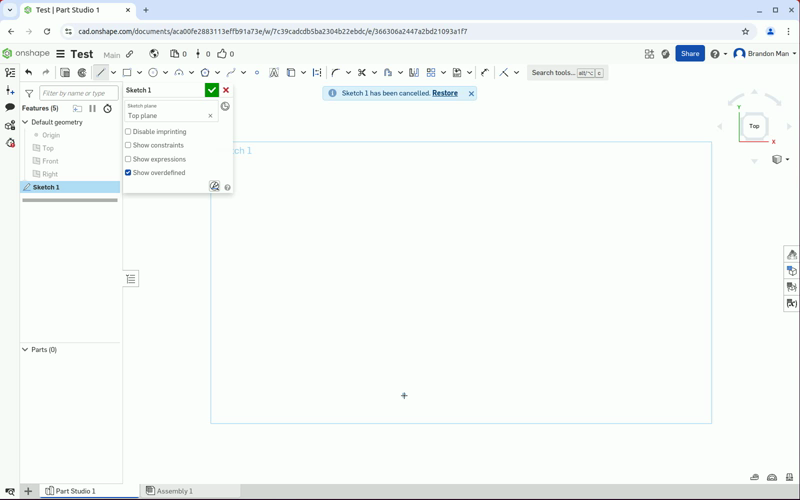
key_down(shift)
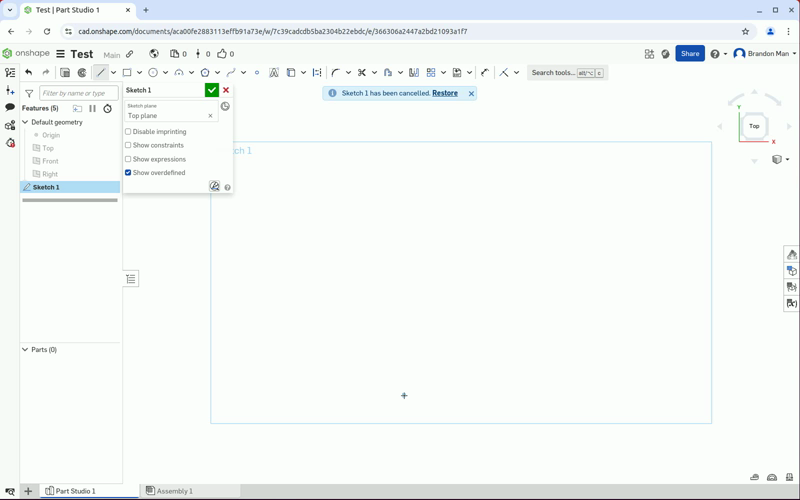
mouse_move(517, 395)
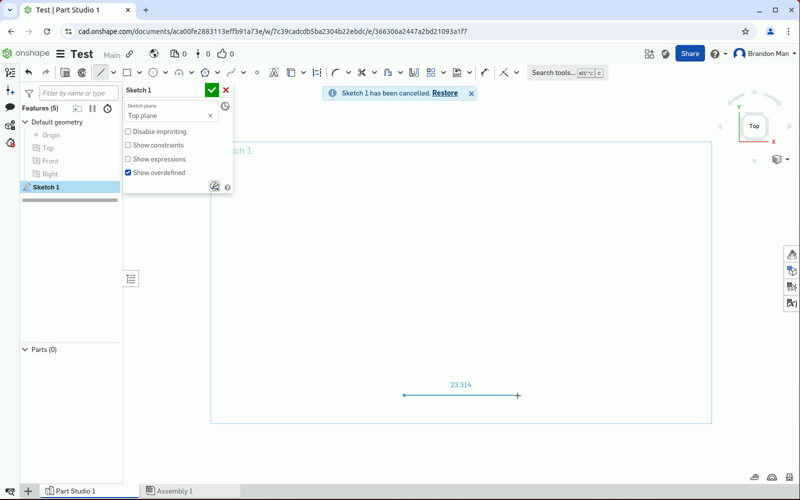
click(517, 395)
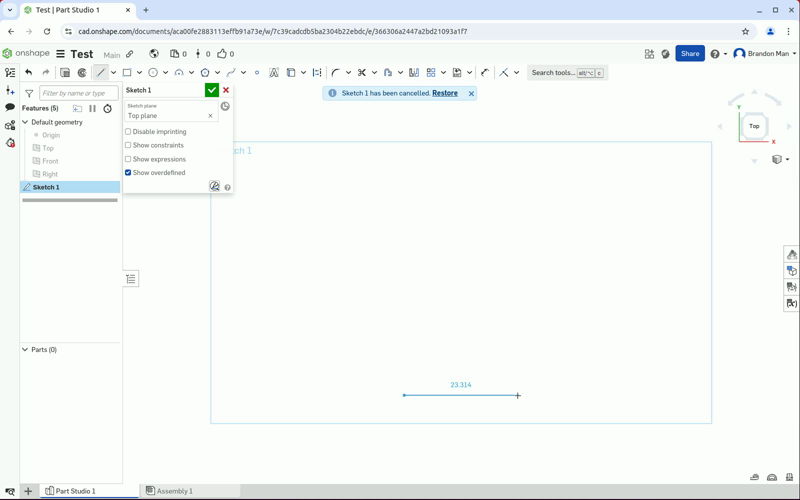
key_up(shift)
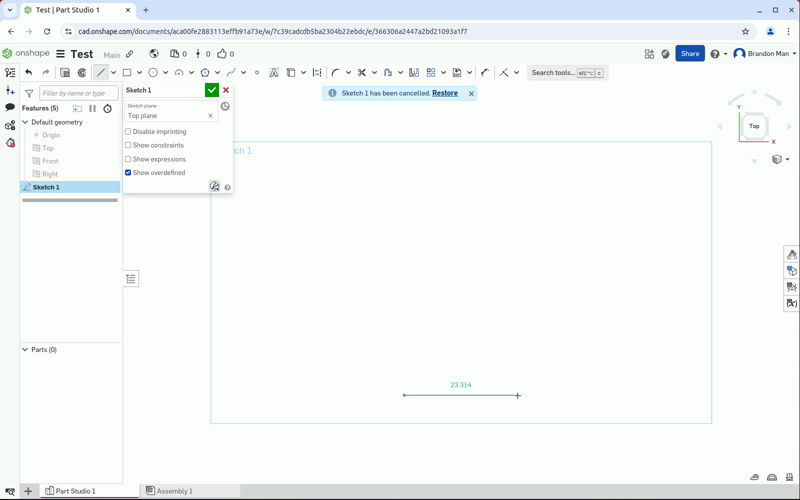
key_down(shift)
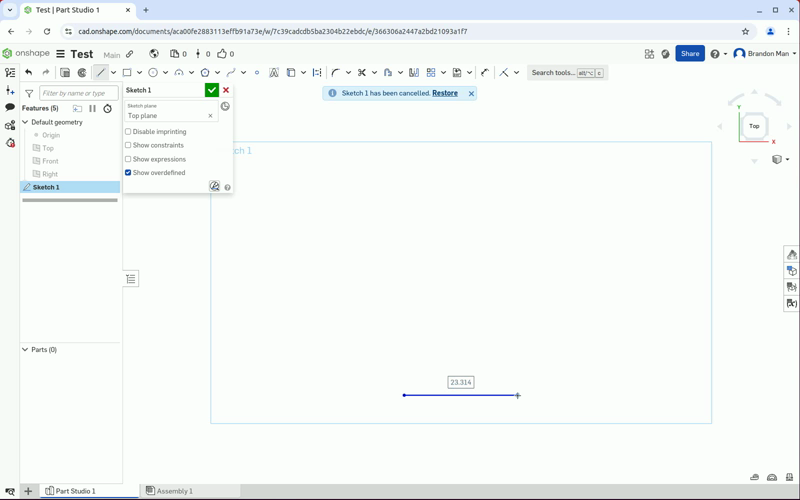
mouse_move(517, 171)
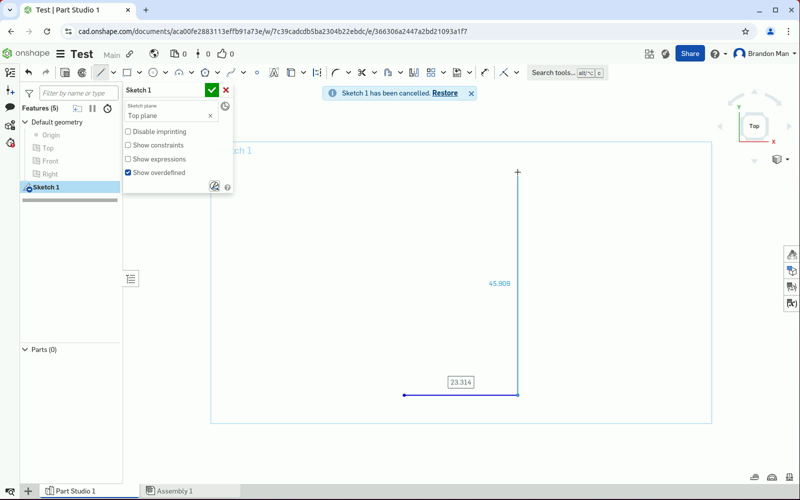
click(517, 171)
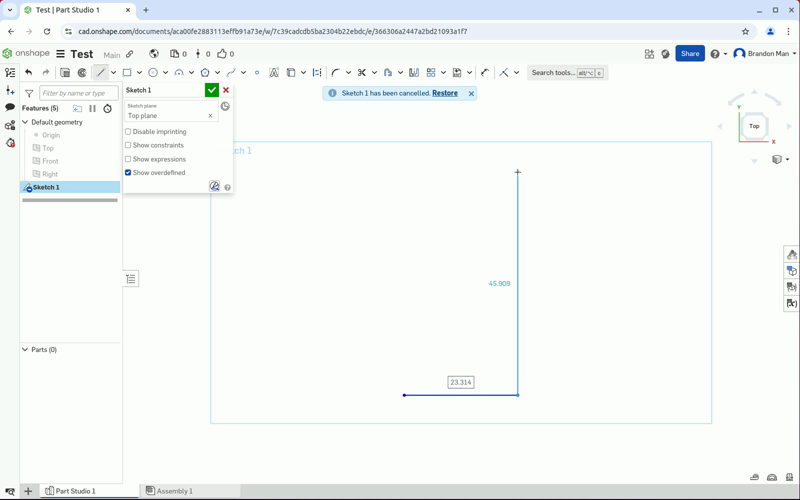
key_up(shift)
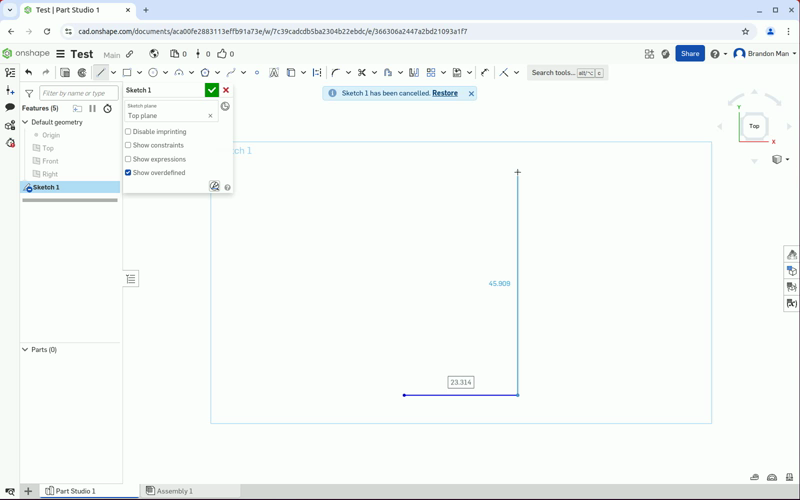
key_down(shift)
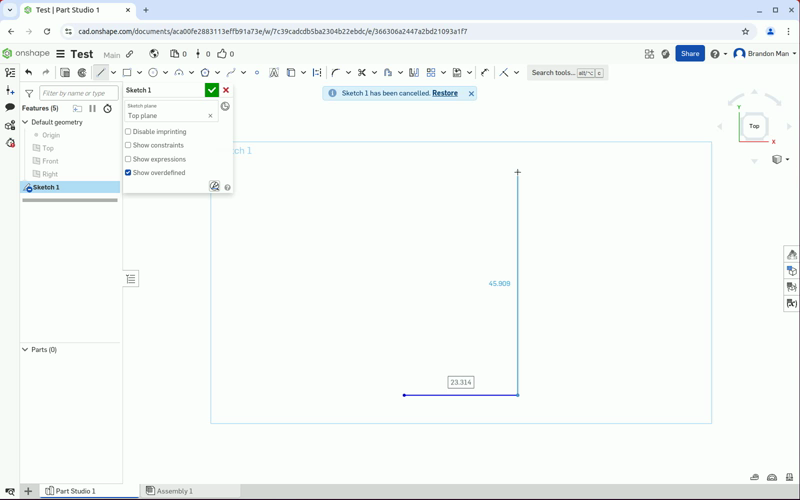
mouse_move(404, 171)
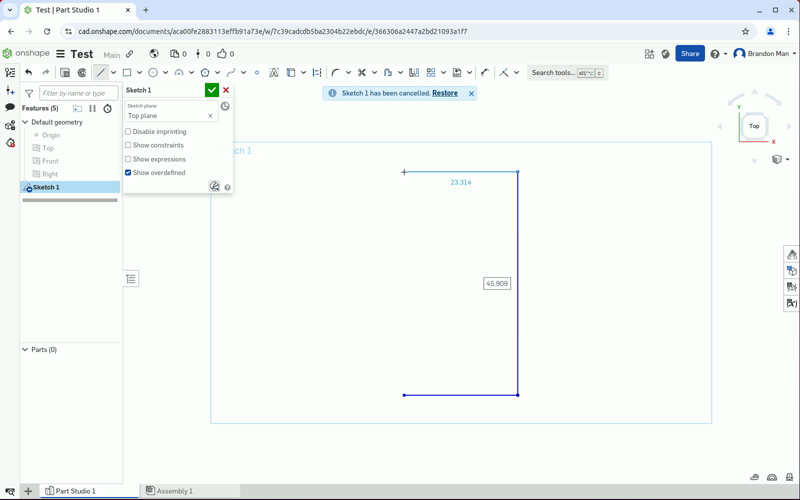
click(404, 171)
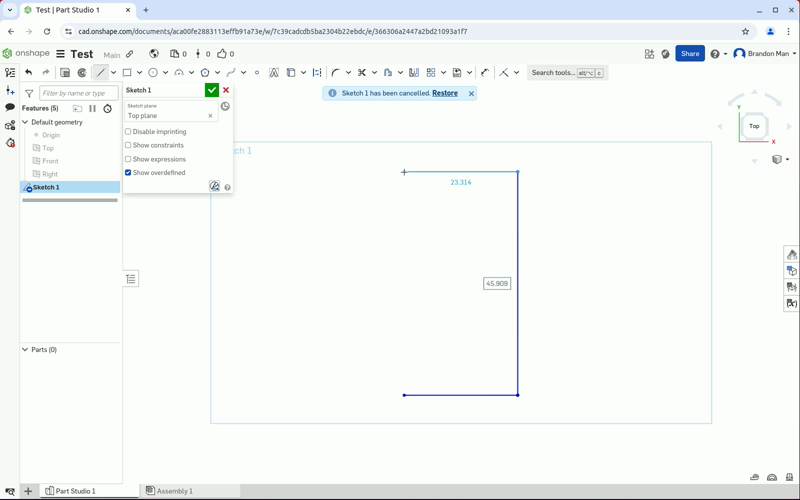
key_up(shift)
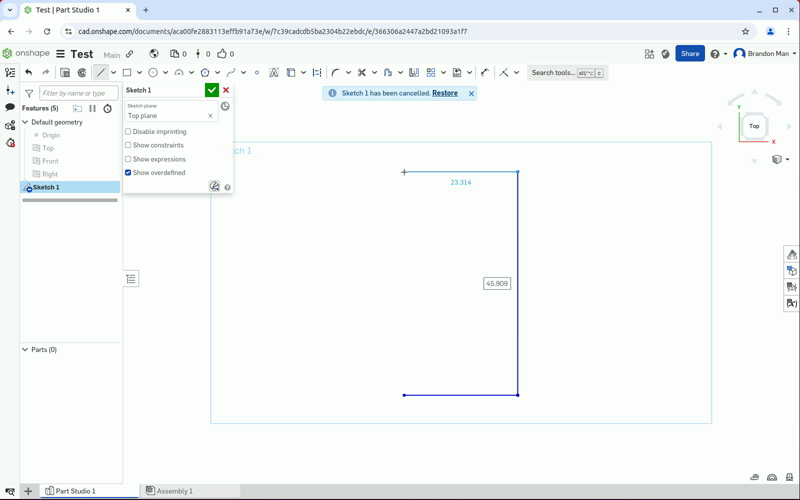
key_down(shift)
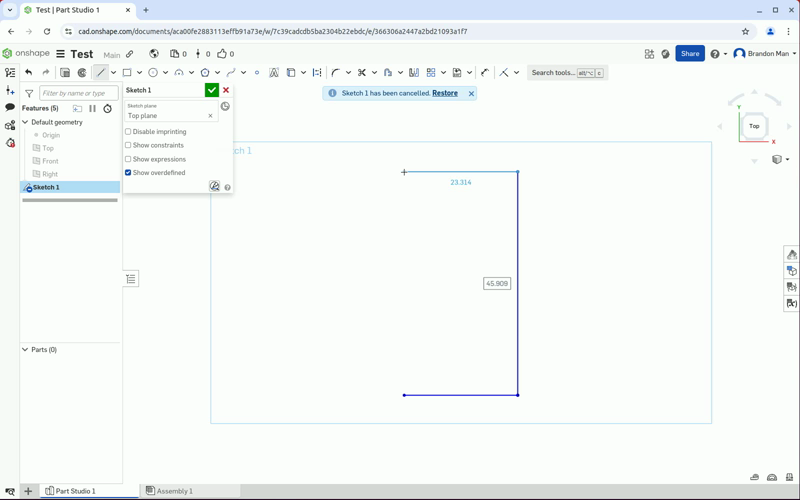
mouse_move(404, 395)
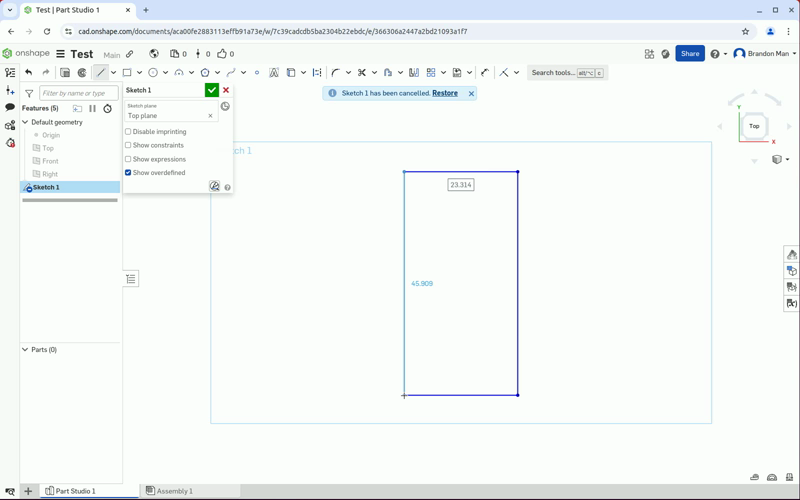
key_up(shift)
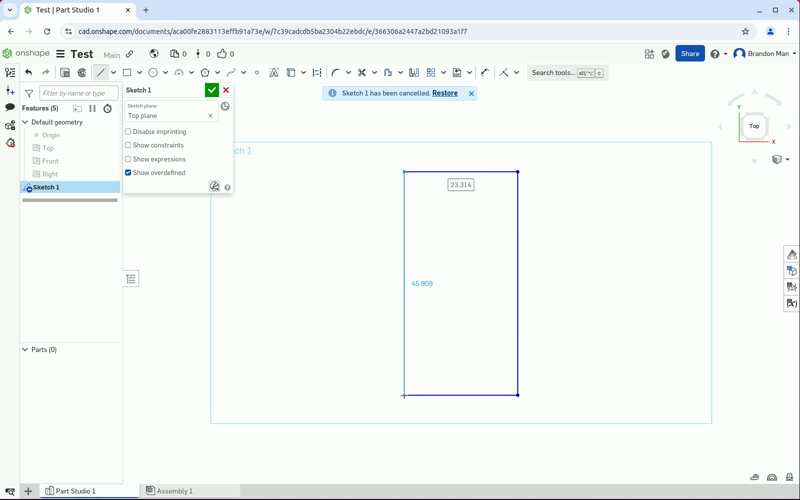
click(404, 395)
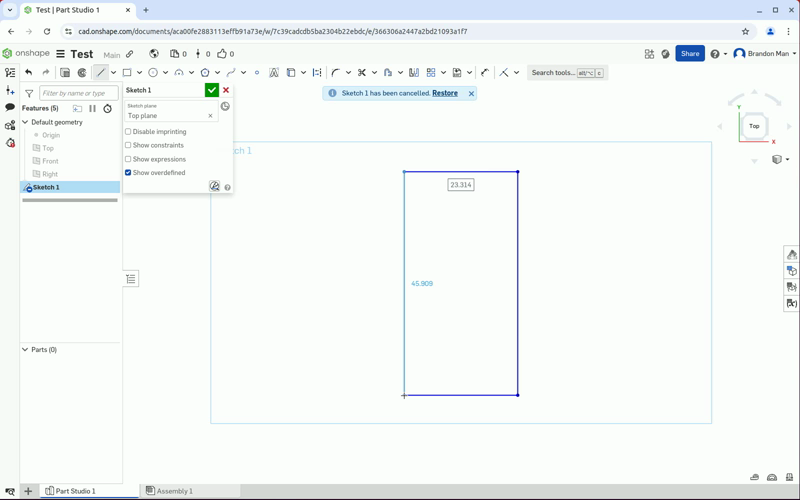
key(esc)
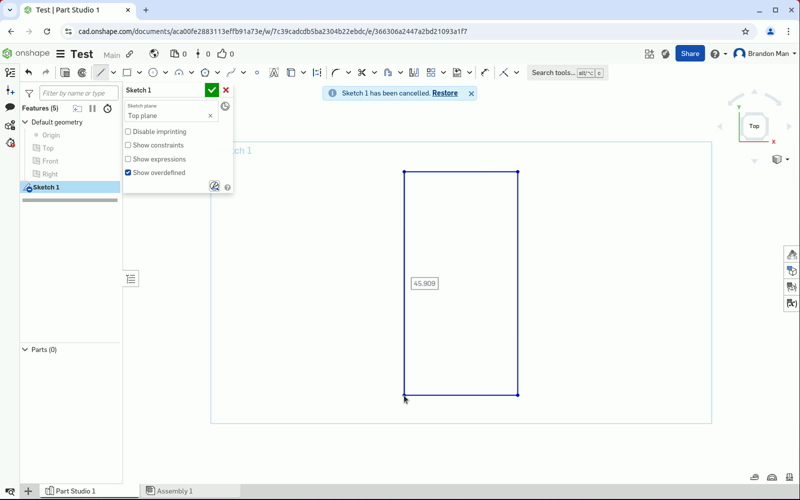
key(l)
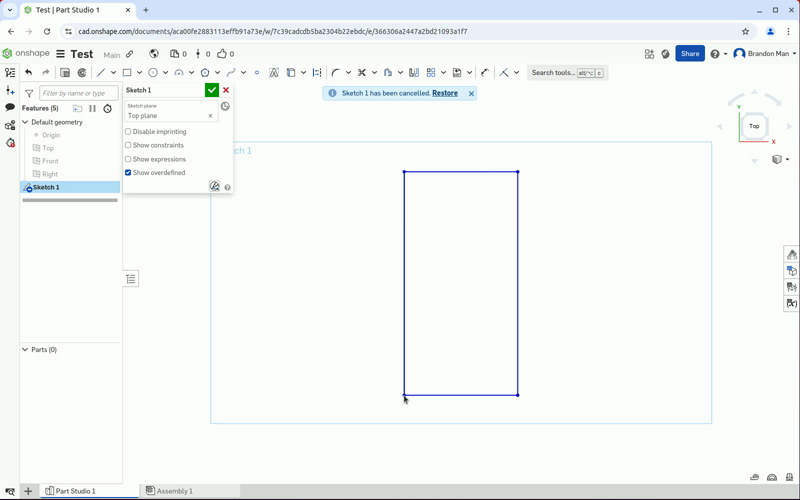
key_down(shift)
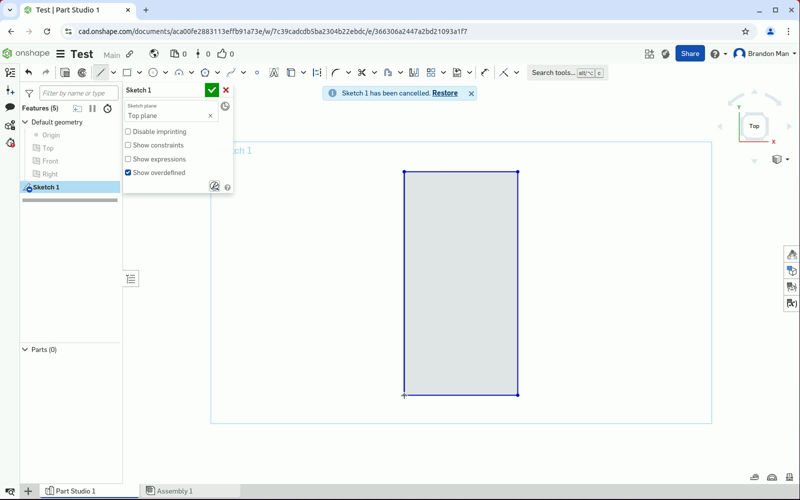
mouse_move(411, 381)
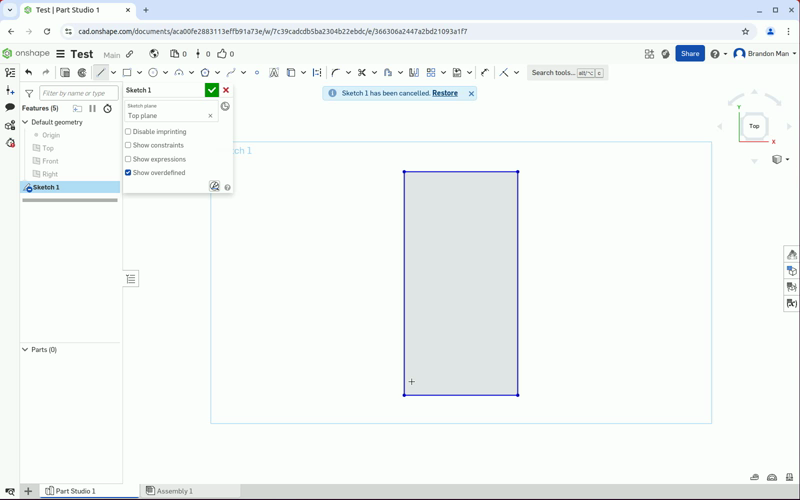
click(411, 381)
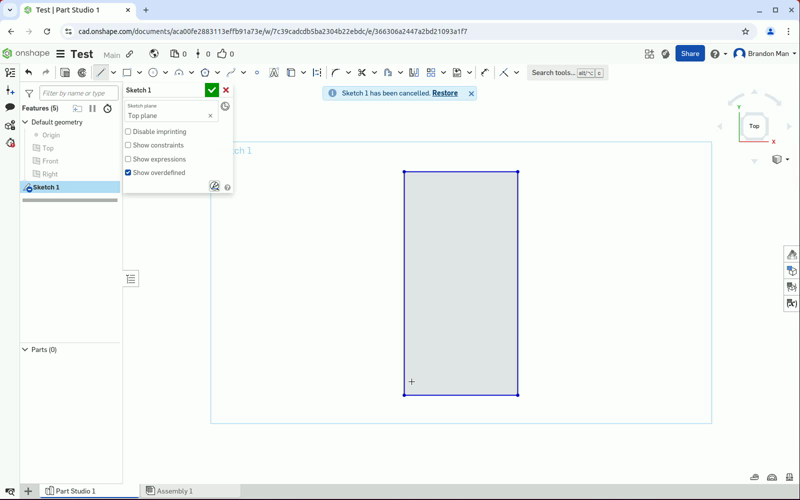
key_up(shift)
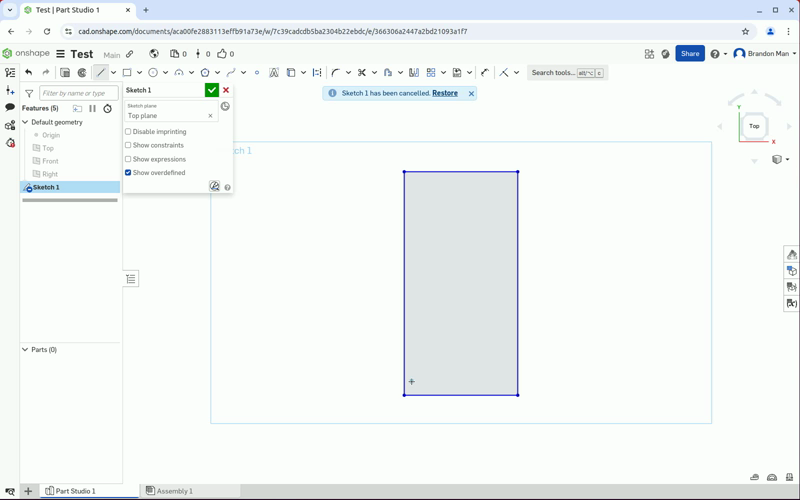
key_down(shift)
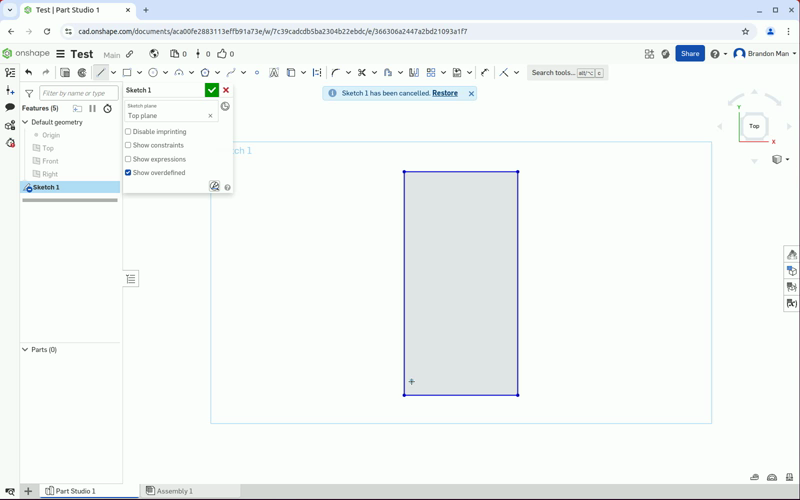
mouse_move(501, 381)
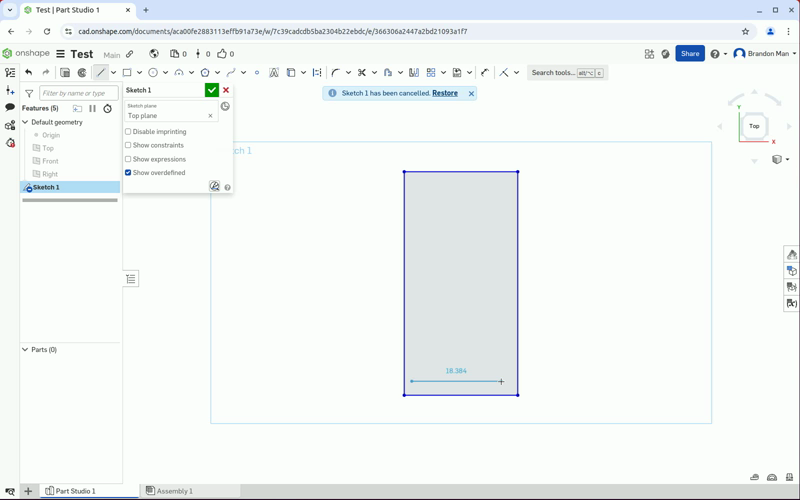
click(501, 381)
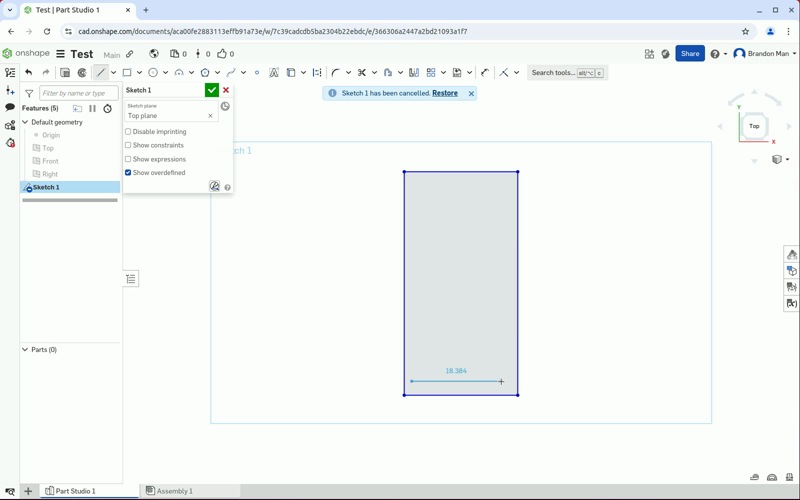
key_up(shift)
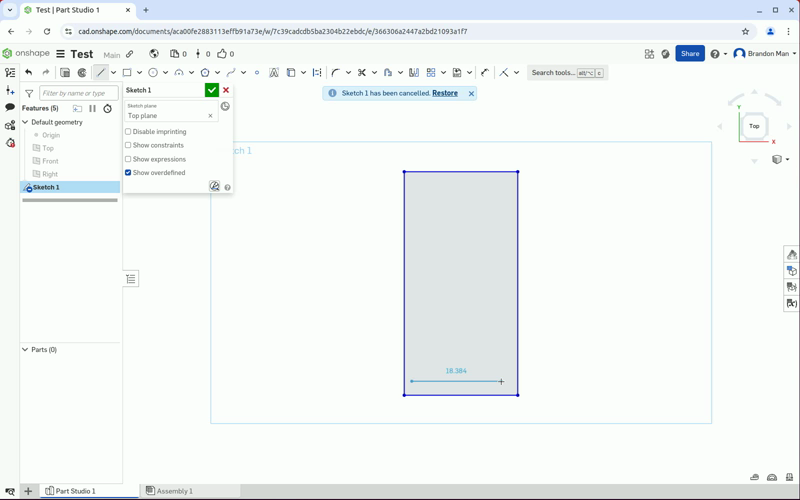
key_down(shift)
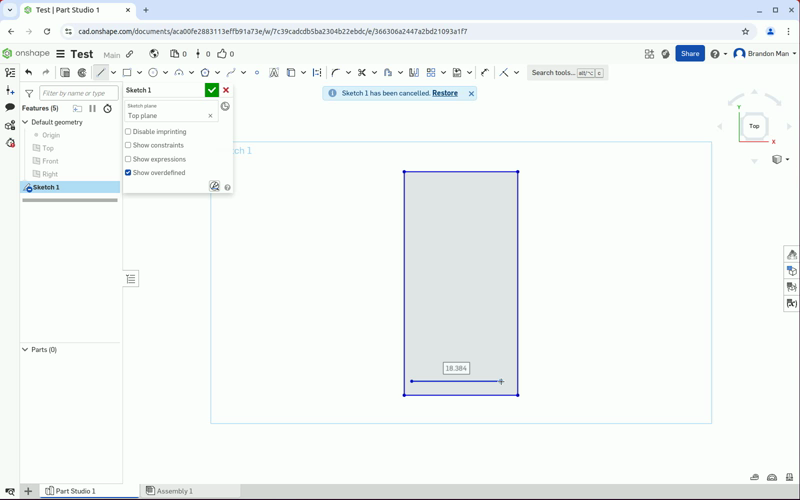
mouse_move(531, 381)
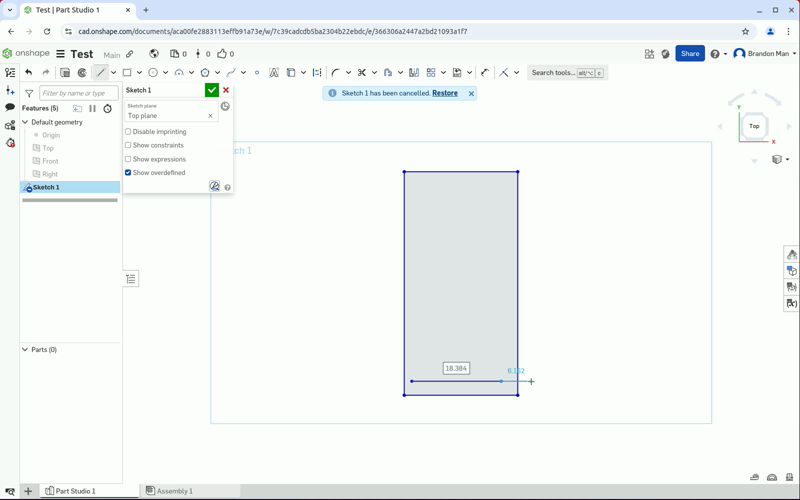
mouse_move(501, 360)
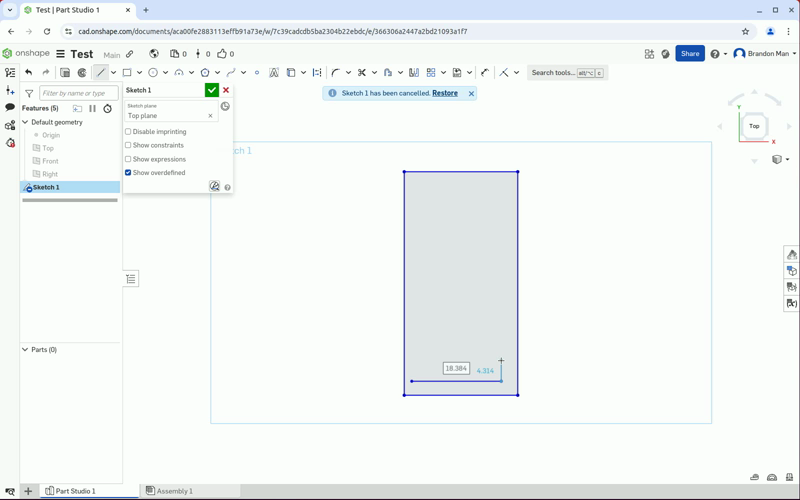
click(501, 360)
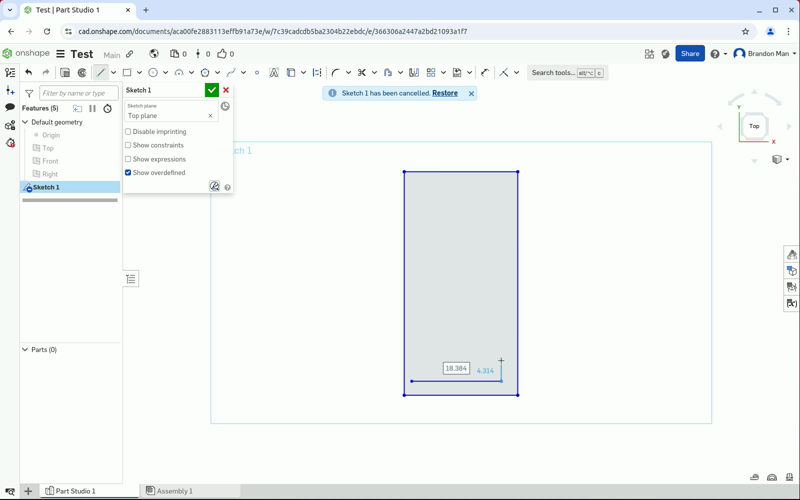
key_up(shift)
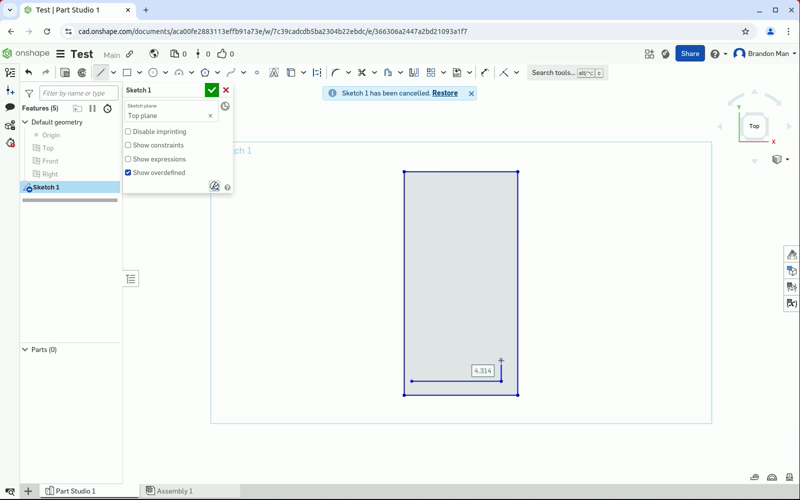
key_down(shift)
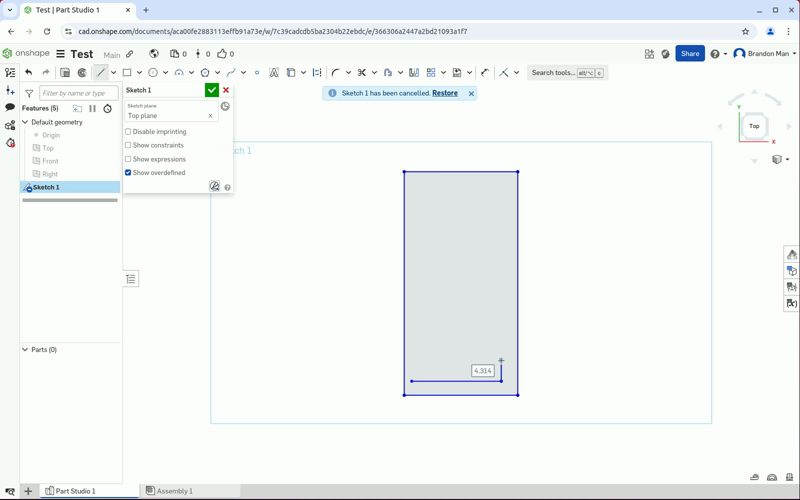
mouse_move(531, 360)
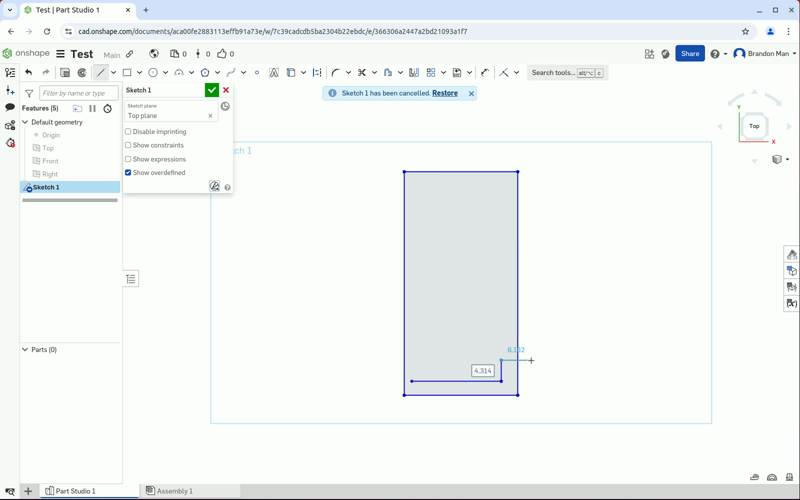
mouse_move(472, 357)
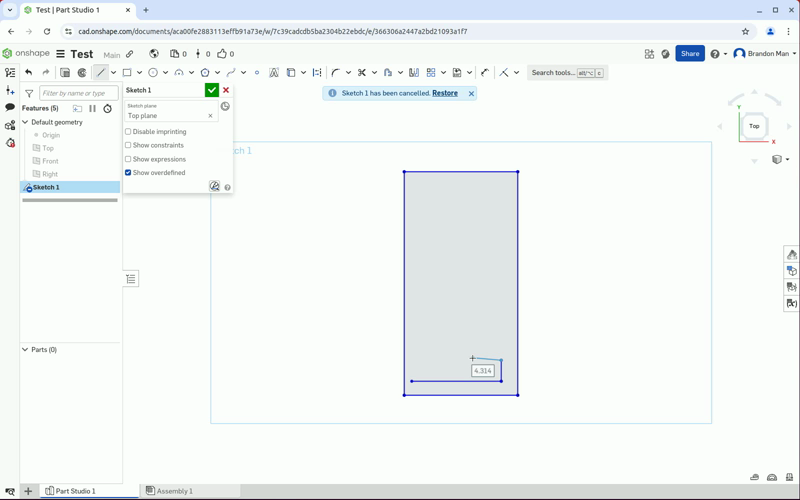
click(472, 357)
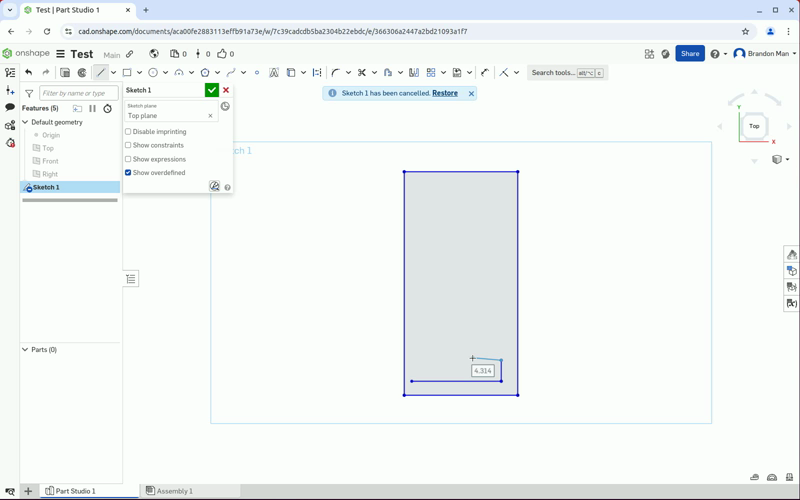
key_up(shift)
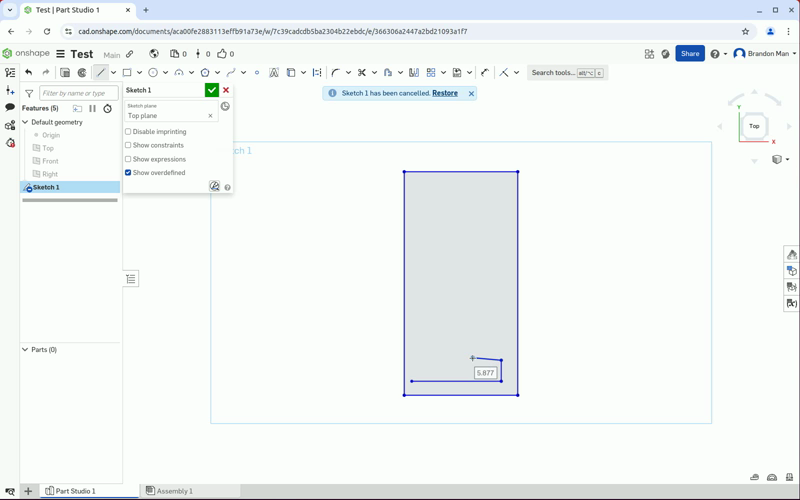
key_down(shift)
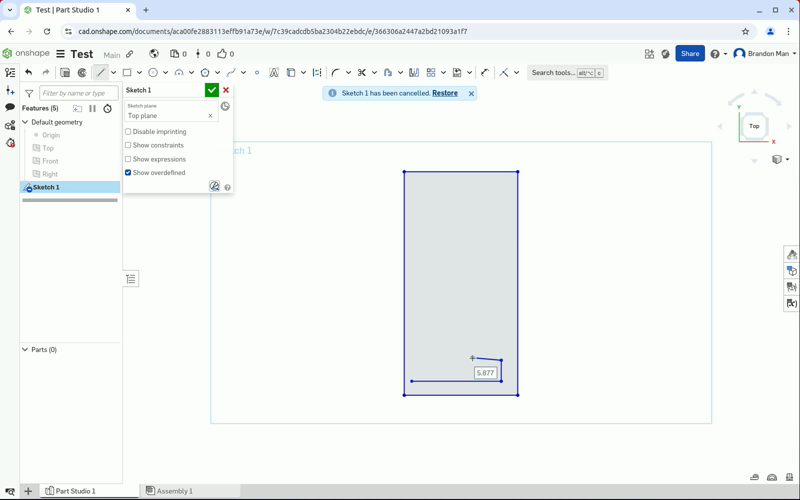
mouse_move(472, 213)
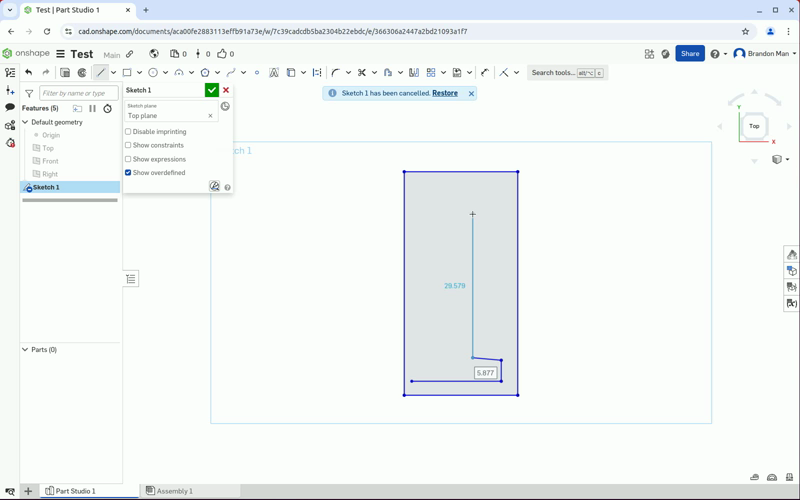
click(472, 213)
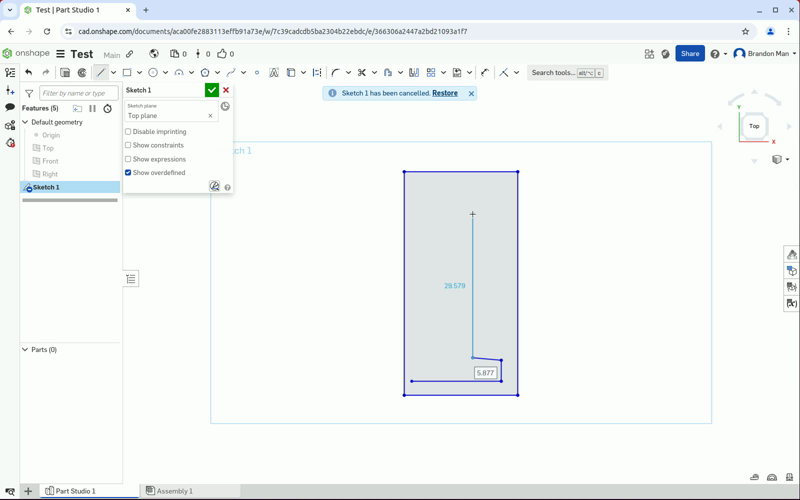
key_up(shift)
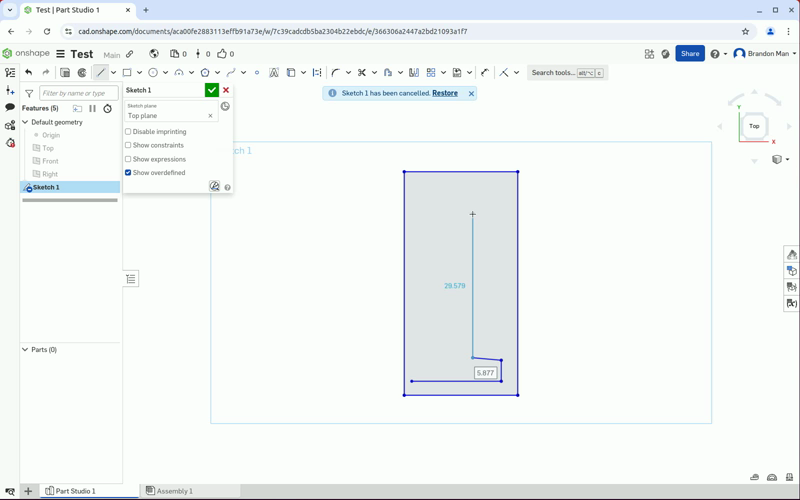
key_down(shift)
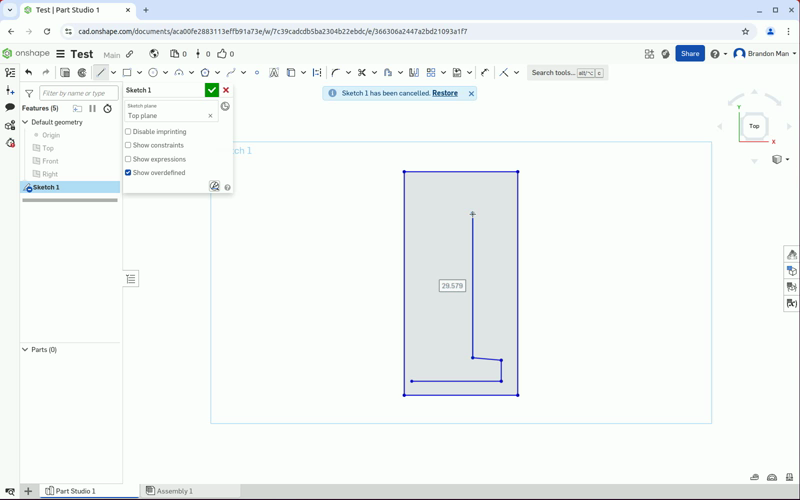
mouse_move(411, 223)
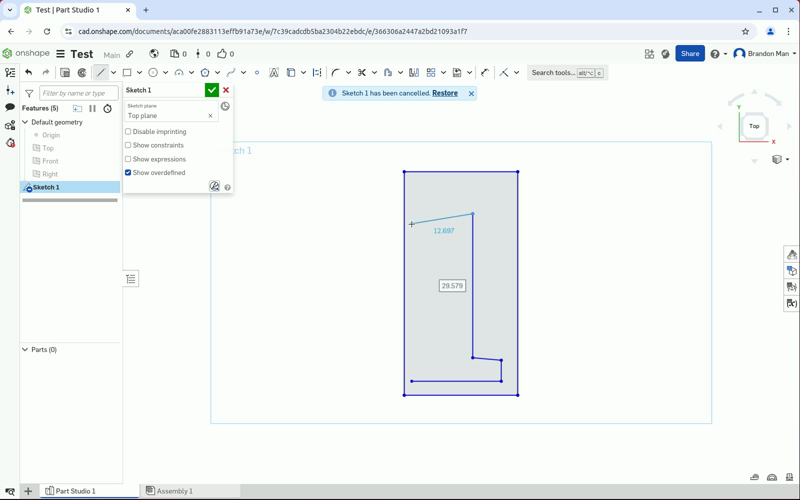
click(411, 223)
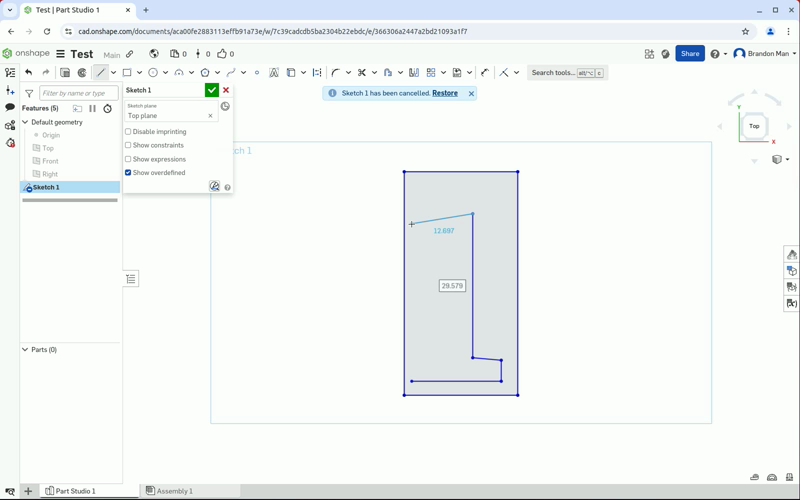
key_up(shift)
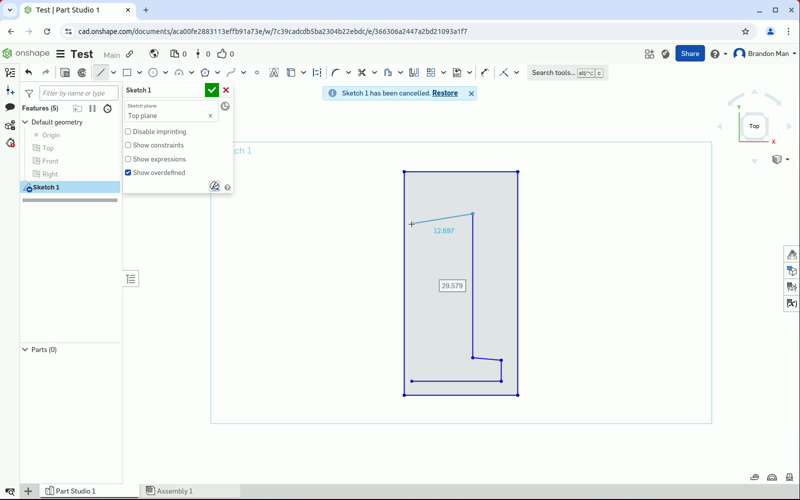
key_down(shift)
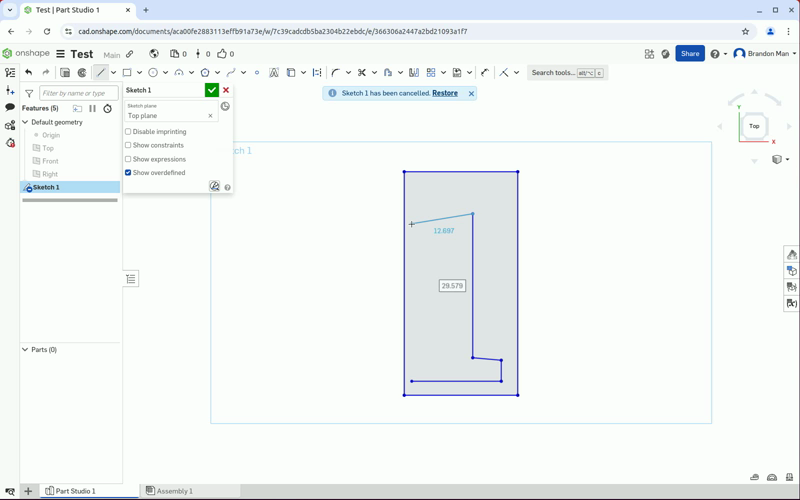
mouse_move(441, 223)
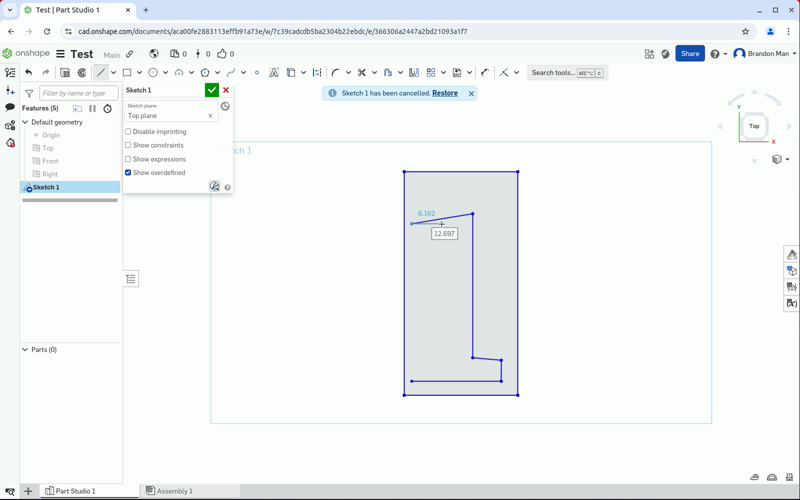
mouse_move(411, 244)
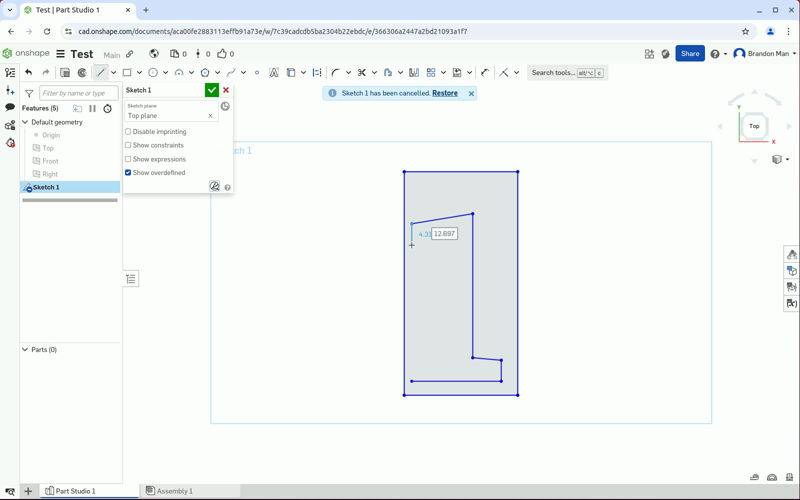
click(411, 244)
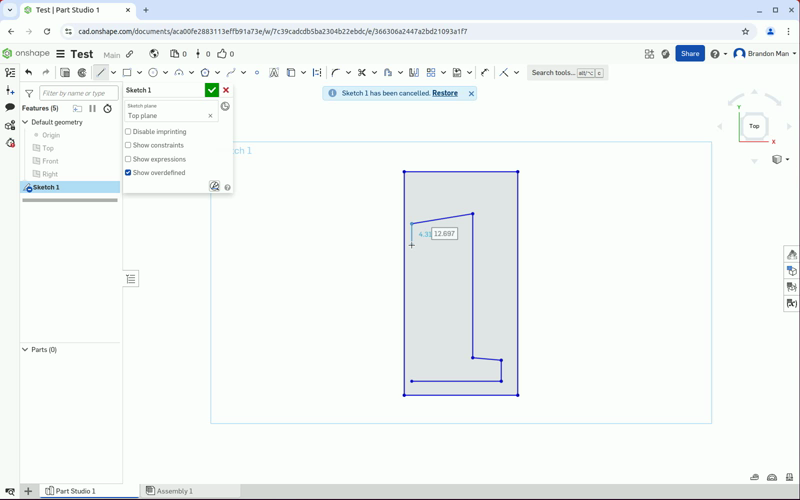
key_up(shift)
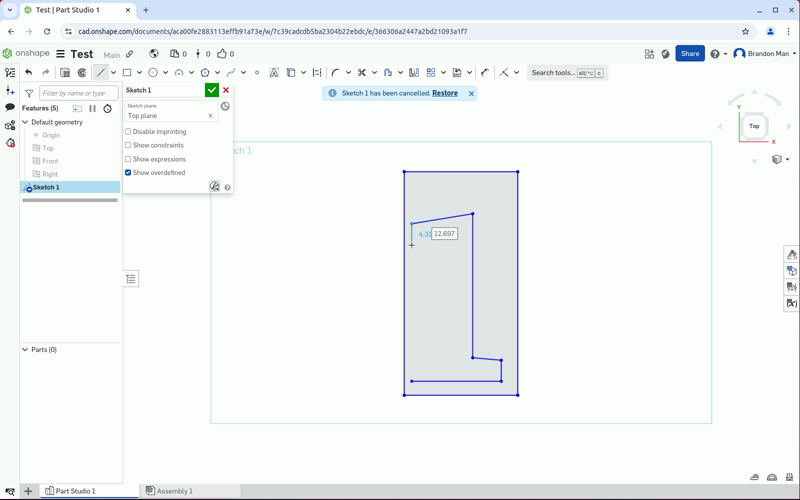
key_down(shift)
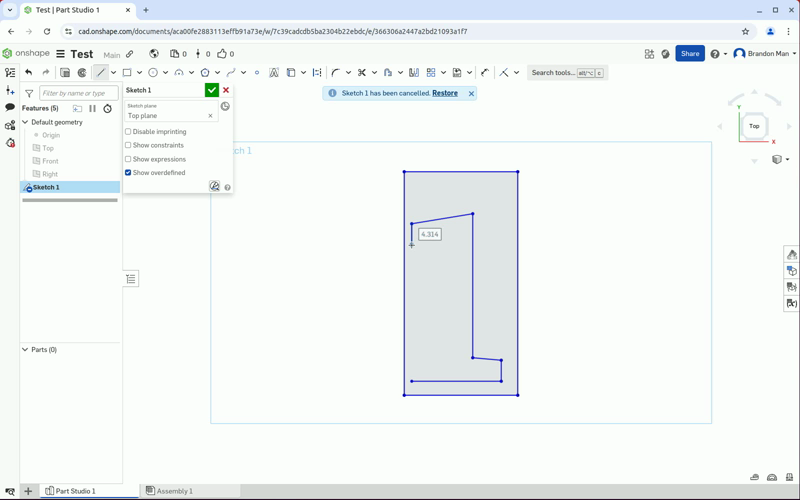
mouse_move(441, 244)
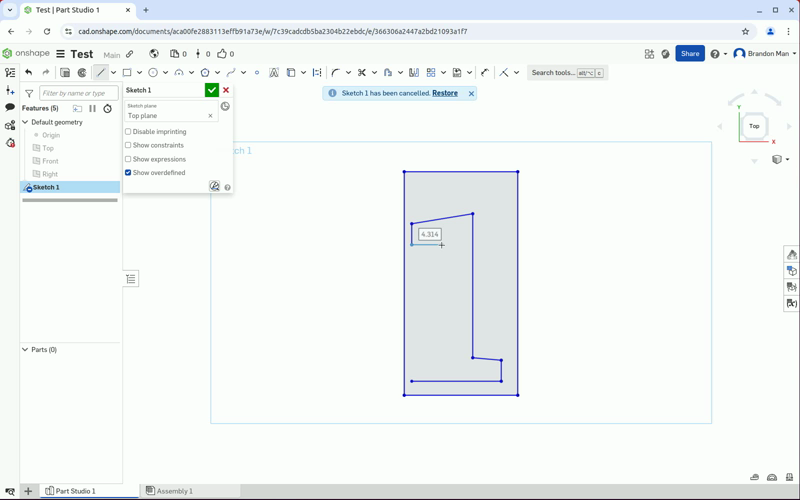
mouse_move(439, 244)
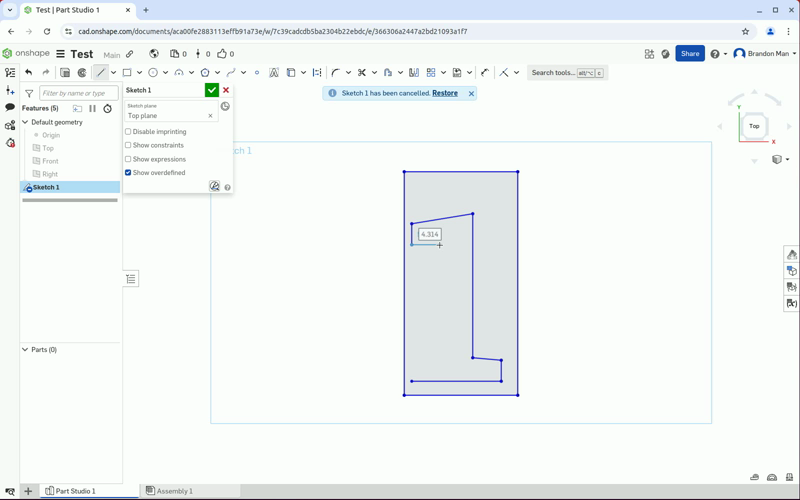
click(439, 244)
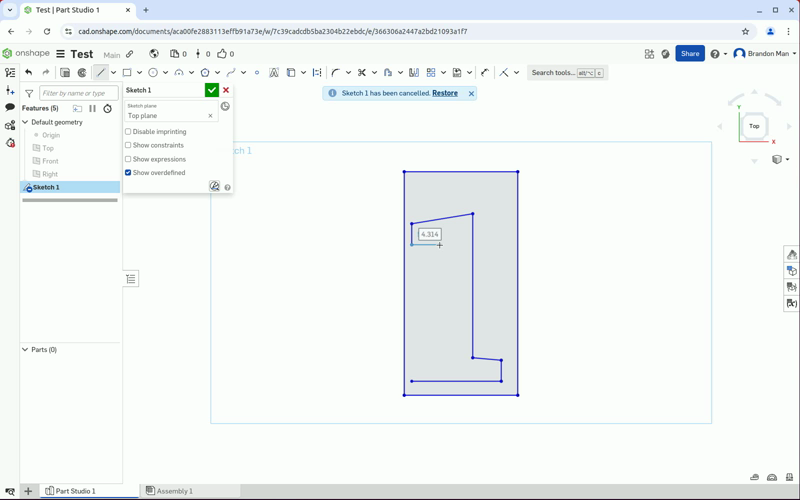
key_up(shift)
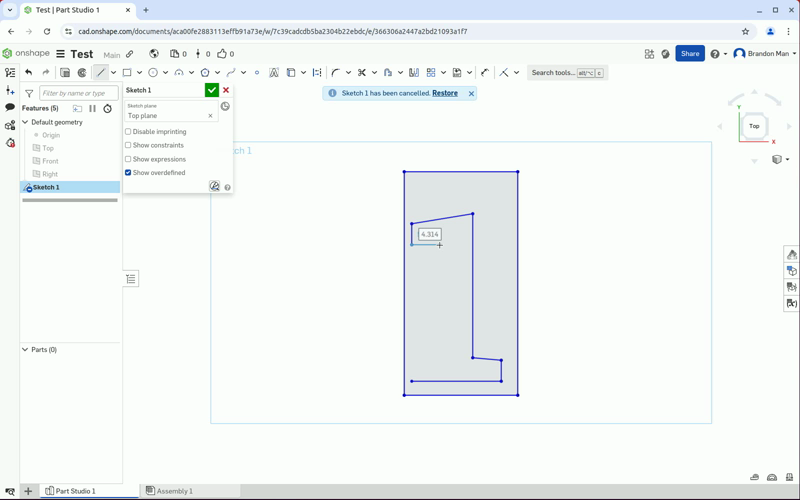
key_down(shift)
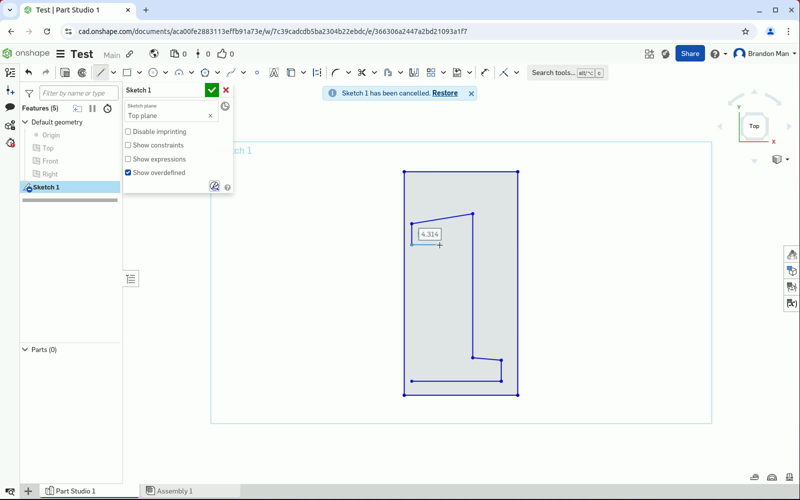
mouse_move(439, 357)
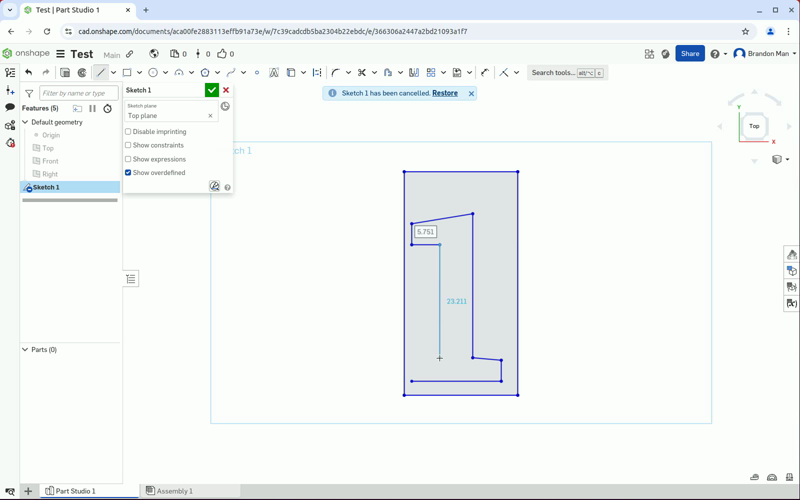
click(439, 357)
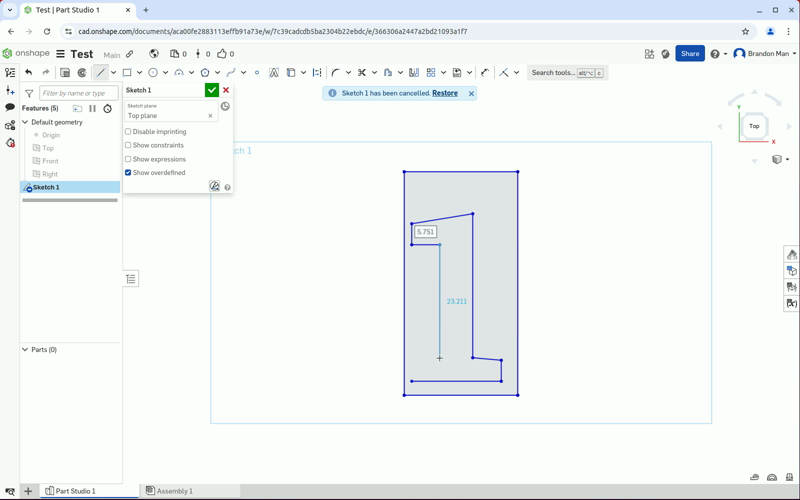
key_up(shift)
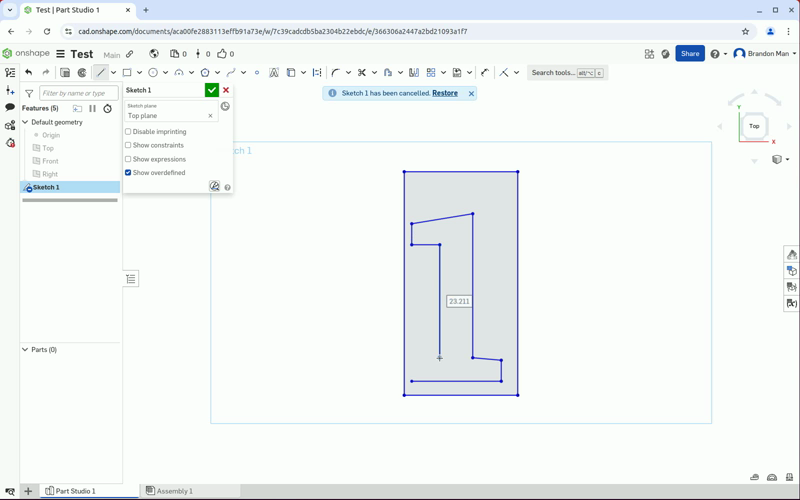
key_down(shift)
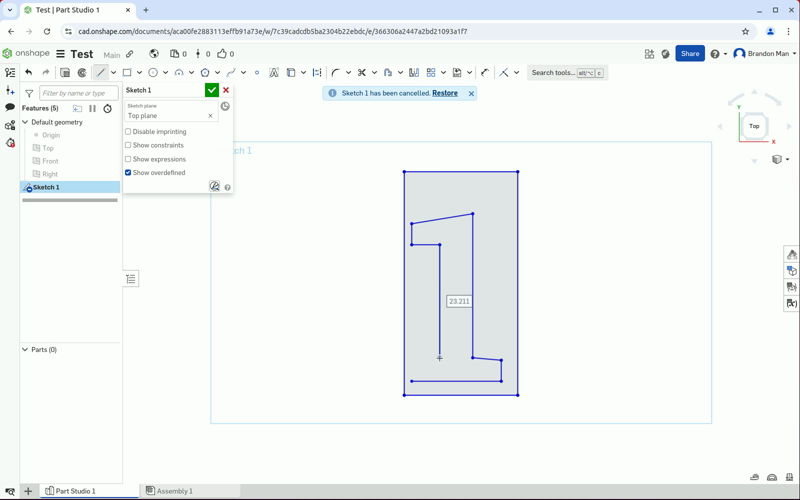
mouse_move(469, 357)
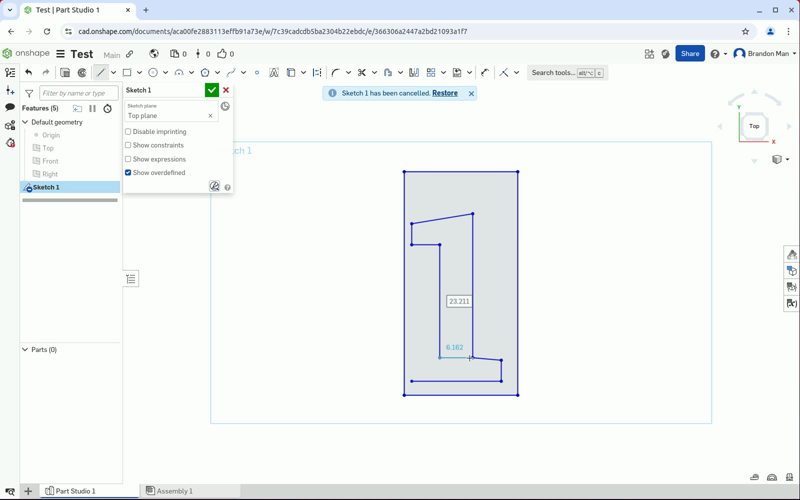
mouse_move(411, 360)
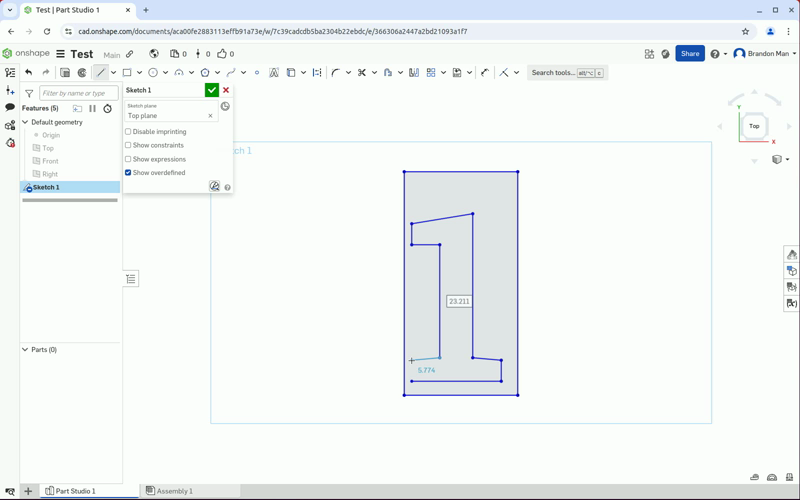
click(411, 360)
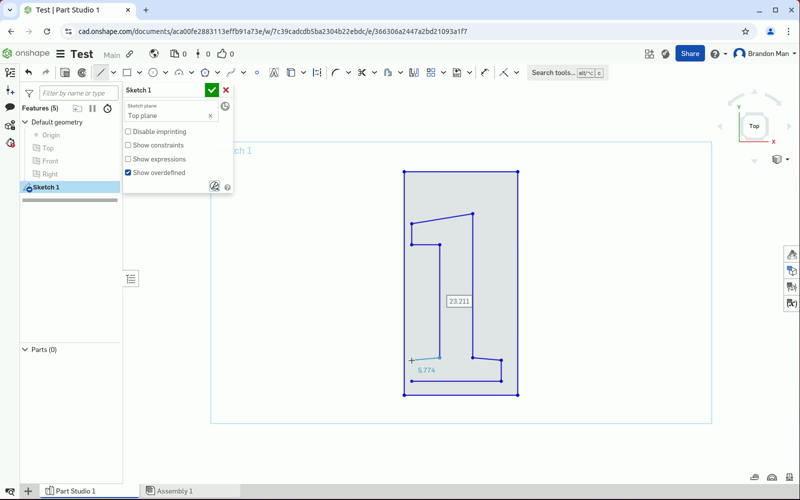
key_up(shift)
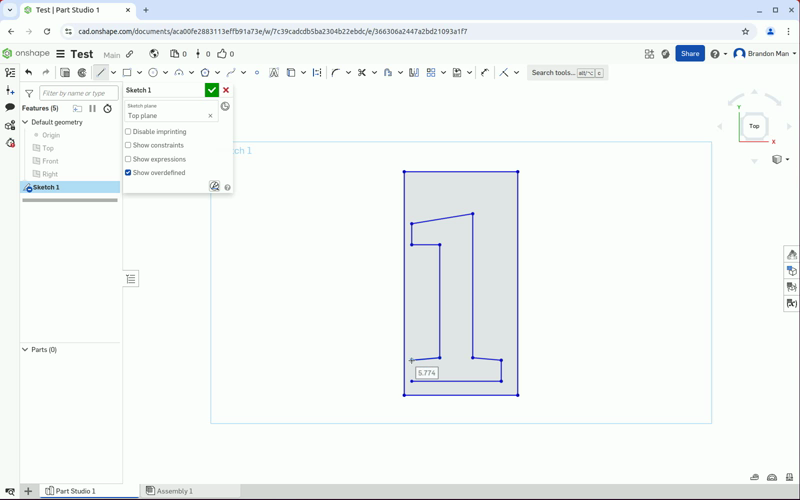
mouse_move(441, 360)
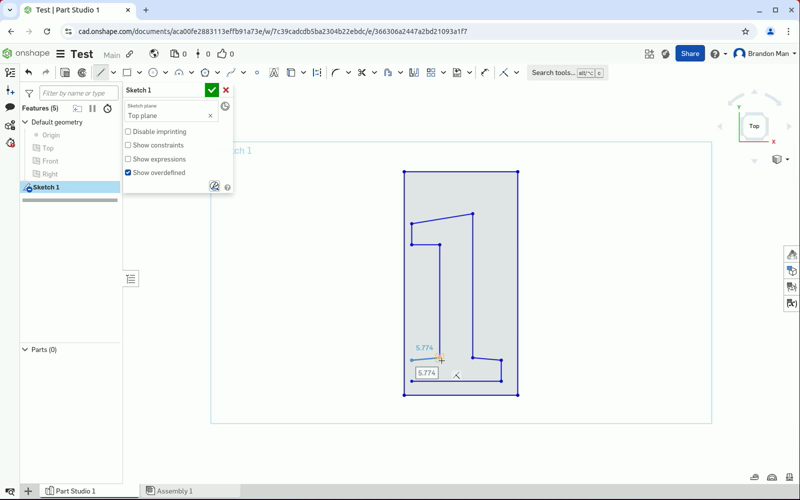
key_down(shift)
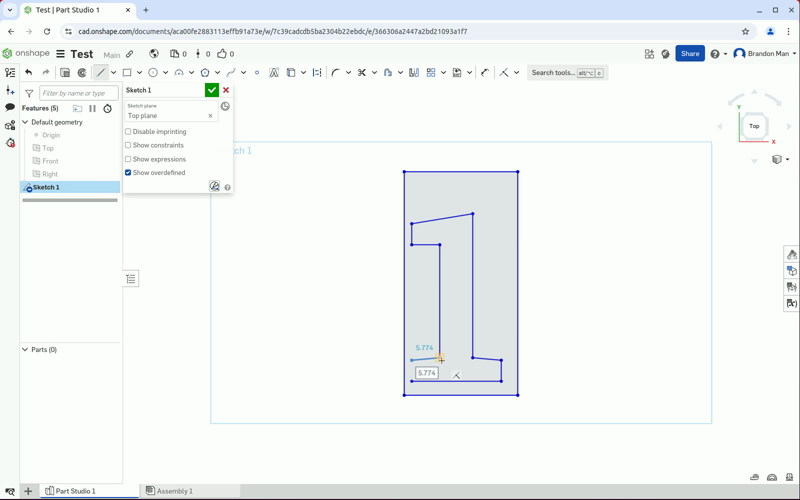
mouse_move(411, 381)
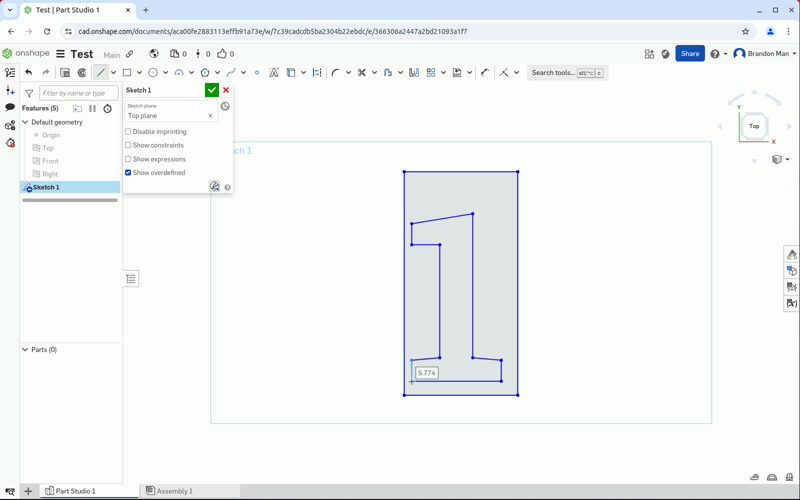
key_up(shift)
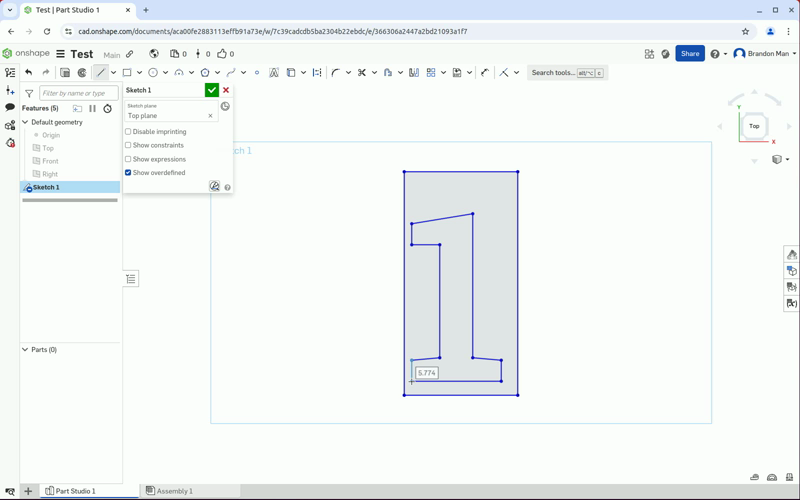
click(411, 381)
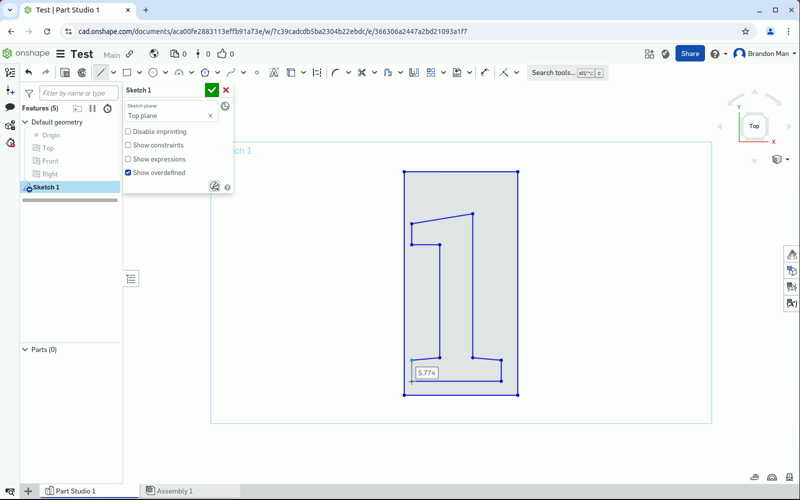
key(esc)
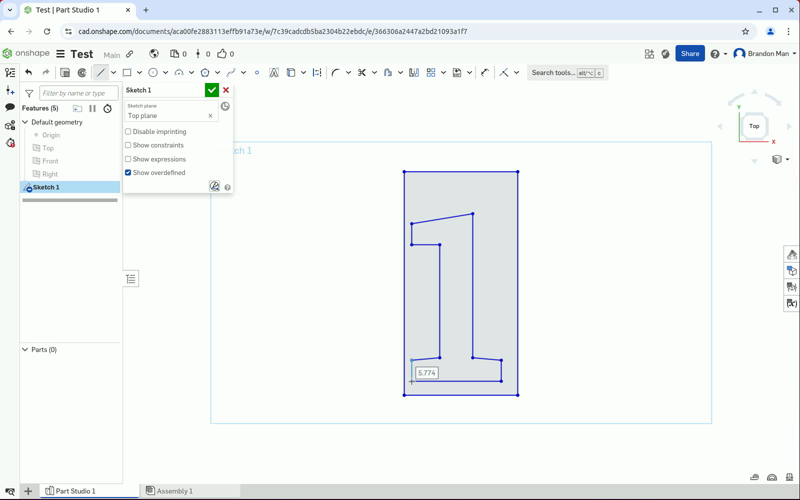
key(c)
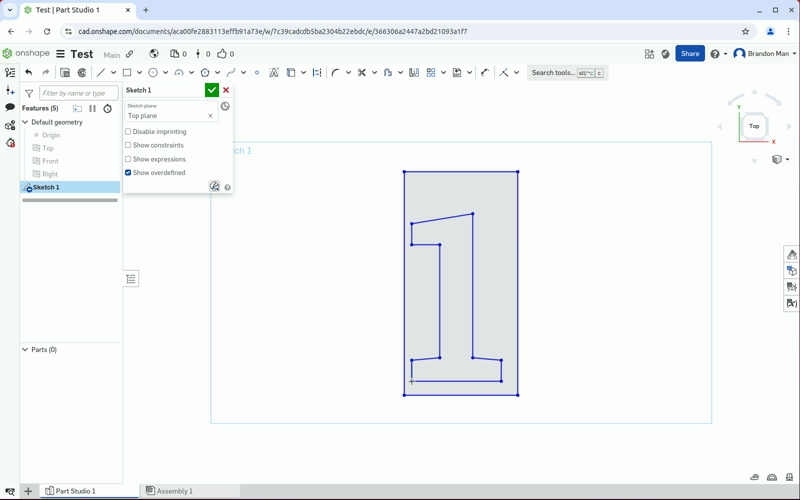
key_down(shift)
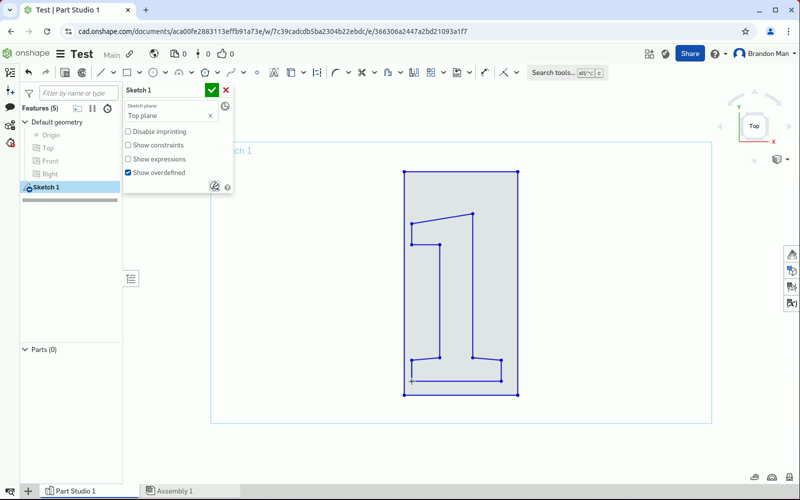
mouse_move(461, 188)
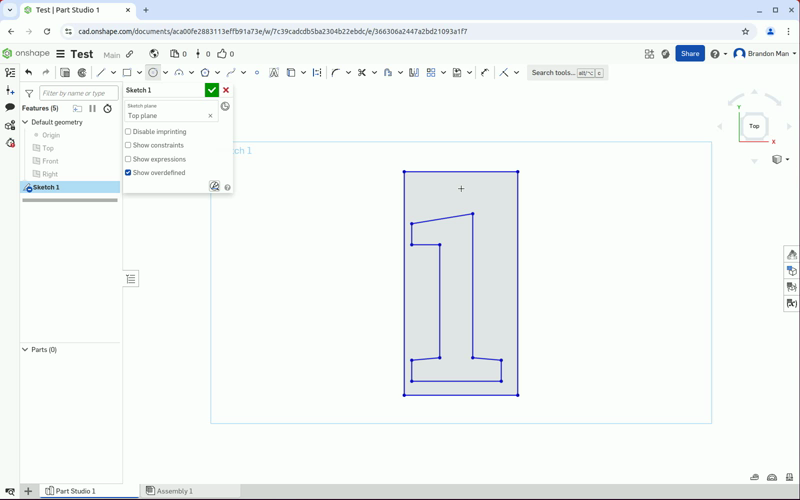
click(461, 188)
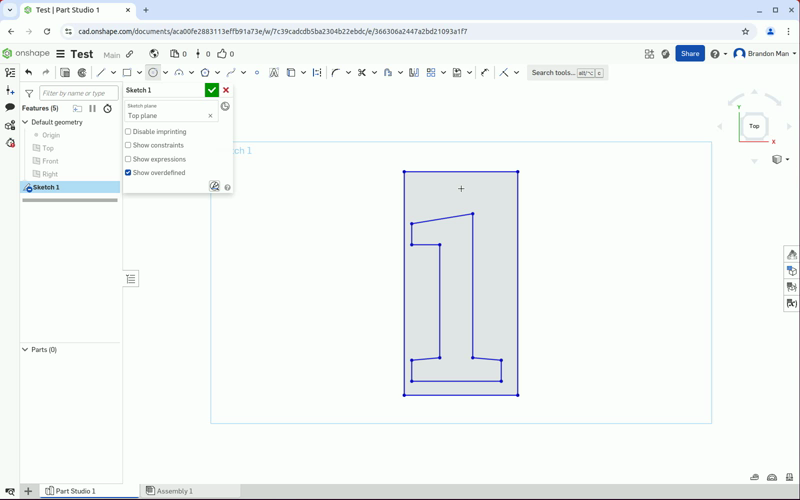
key_up(shift)
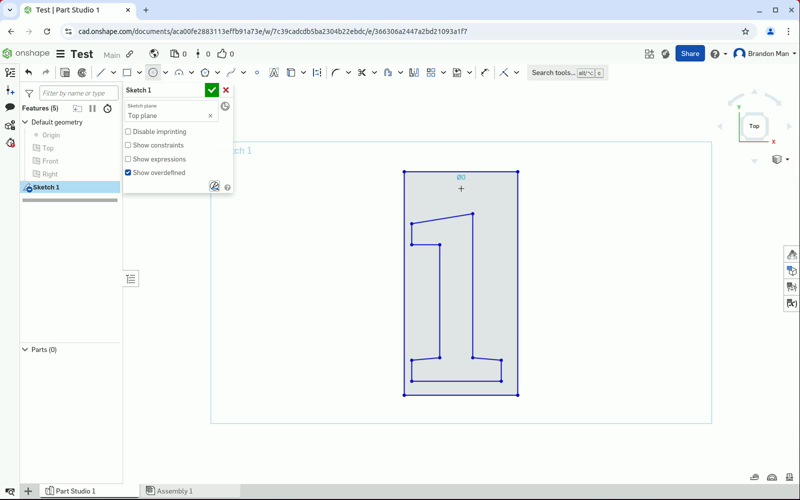
mouse_move(470, 188)
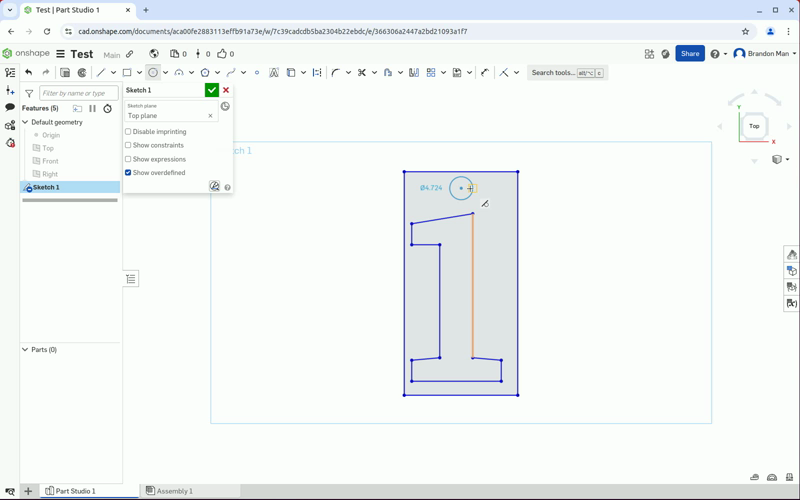
click(470, 188)
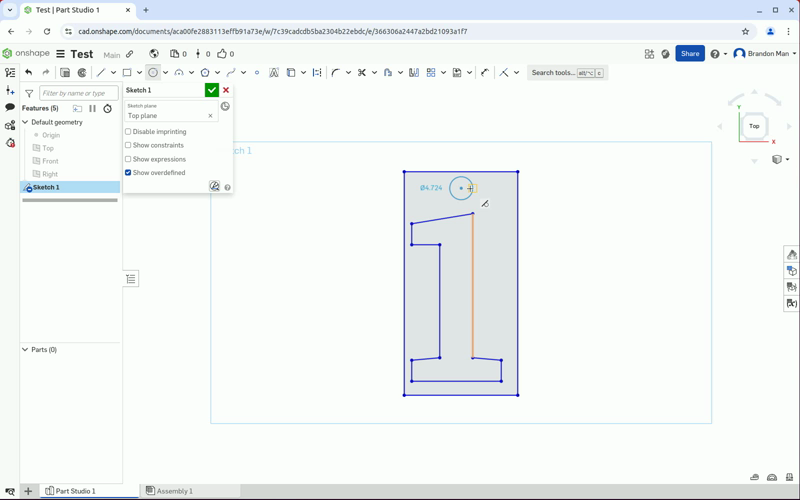
key(esc)
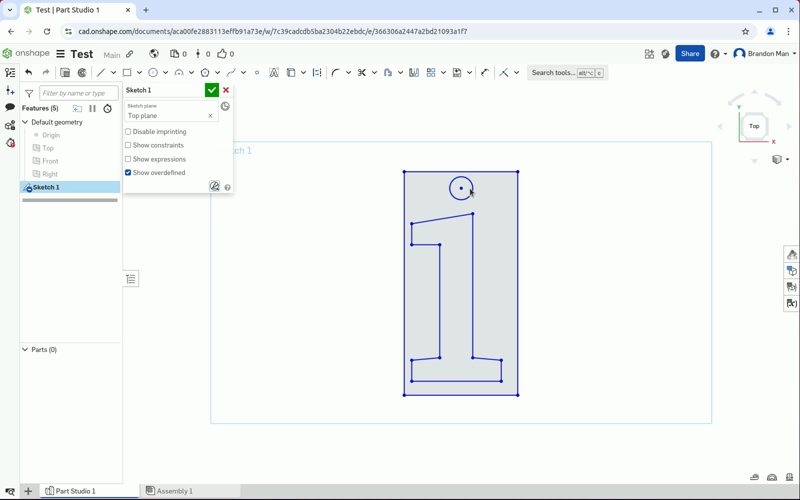
mouse_move(427, 284)
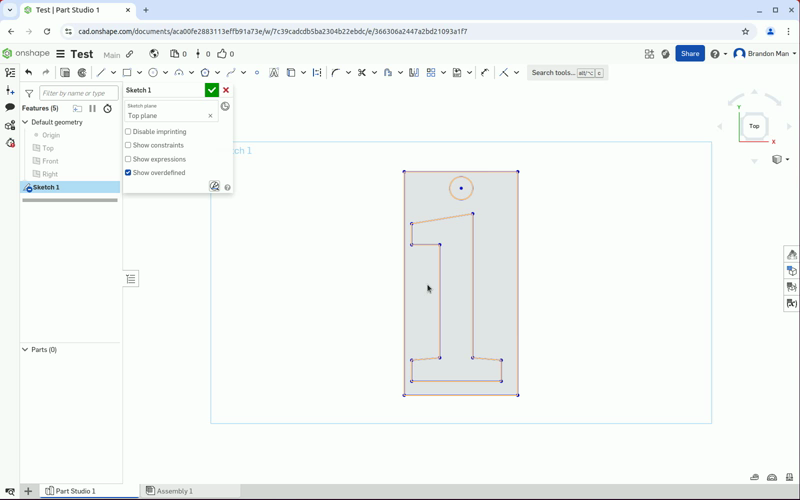
click(427, 284)
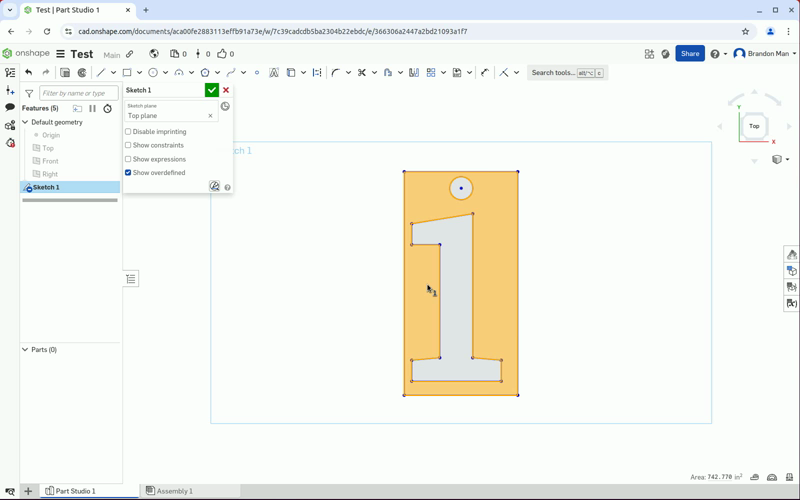
mouse_move(73, 352)
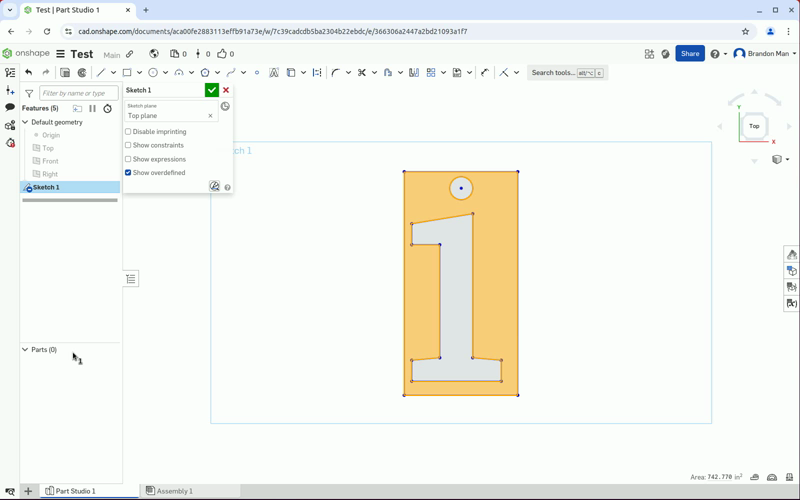
key(shift+y)
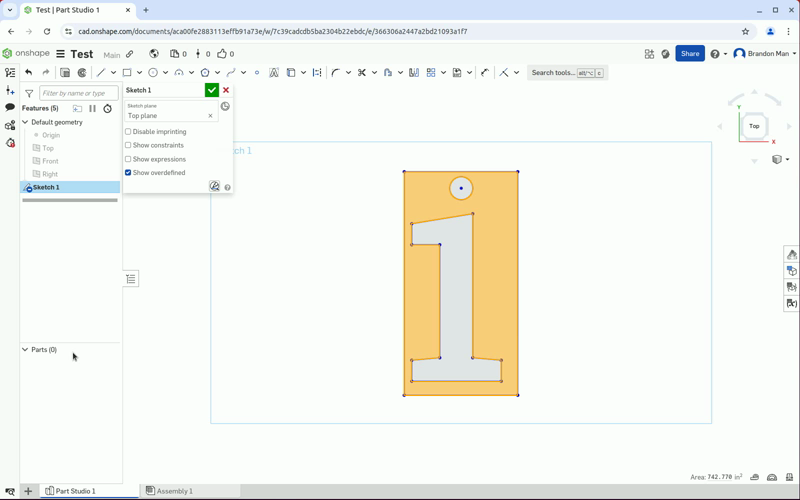
key(shift+e)
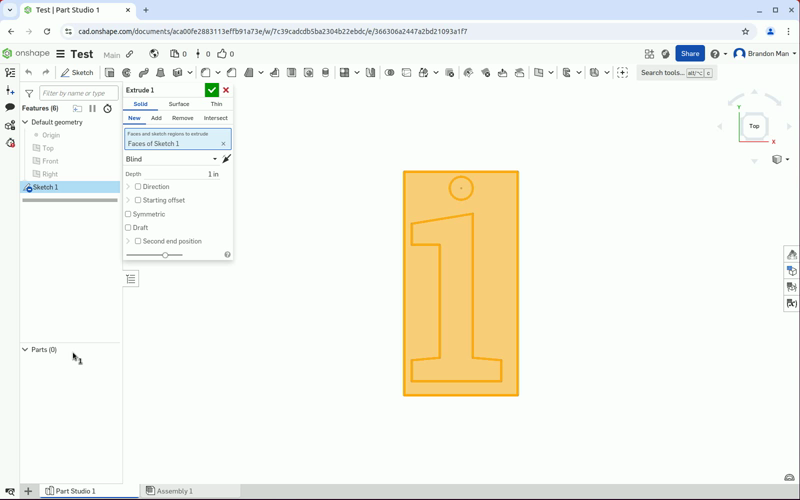
mouse_move(143, 106)
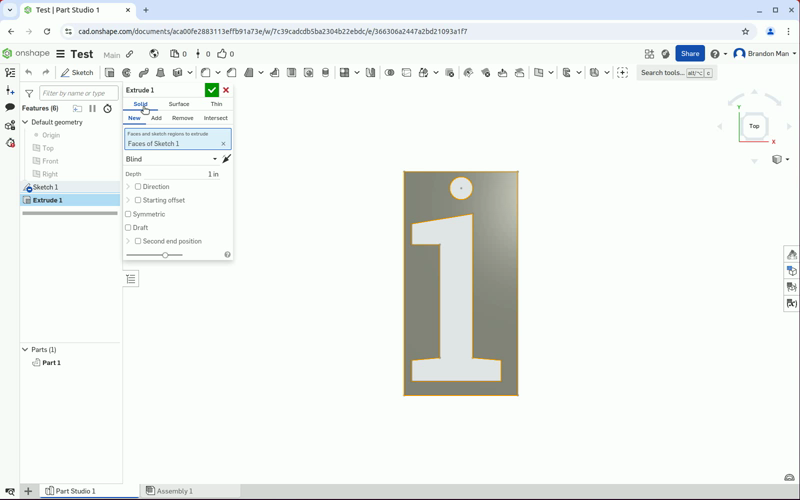
click(143, 106)
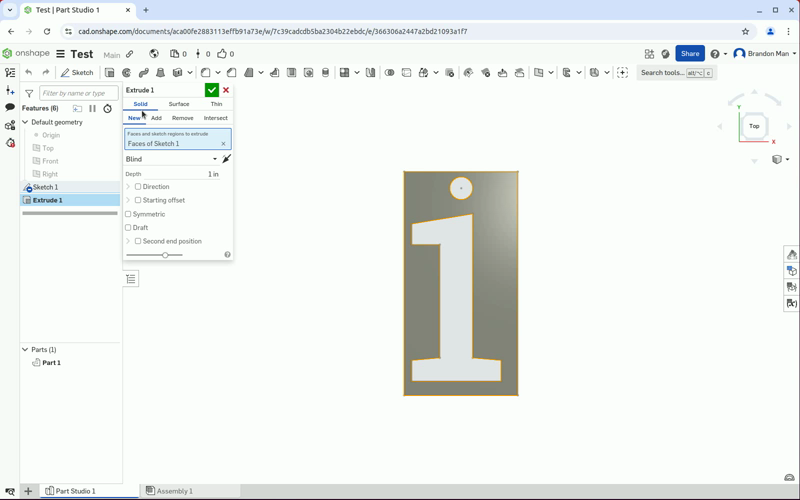
mouse_move(137, 120)
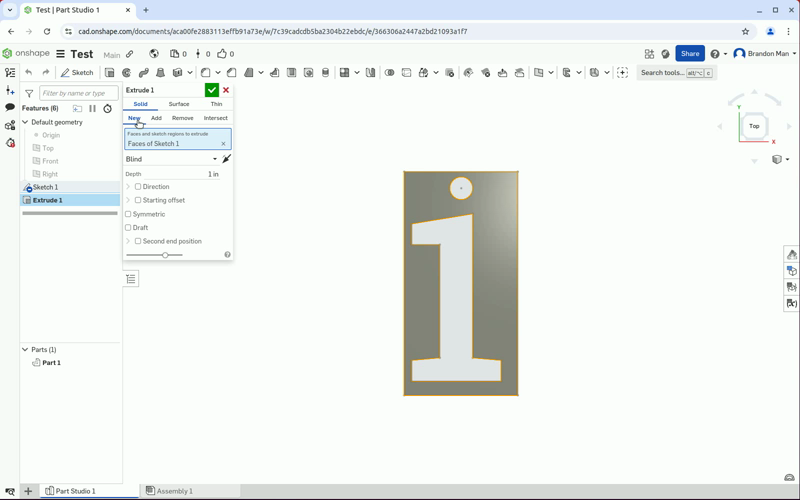
click(137, 120)
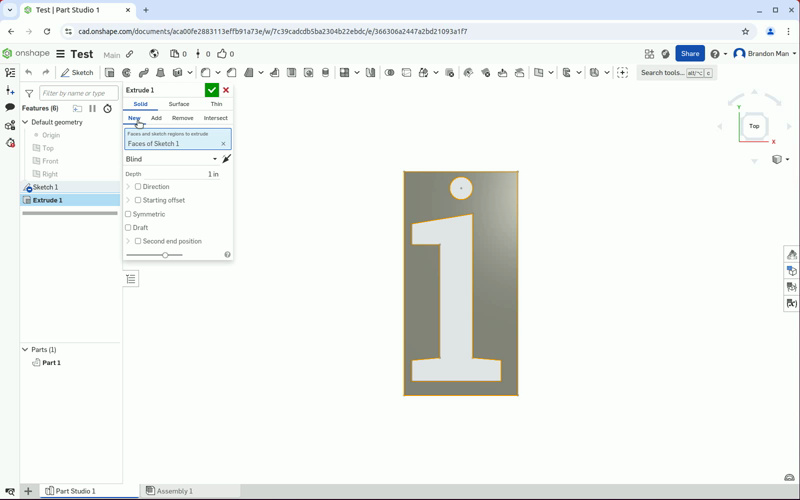
key(tab, 4)
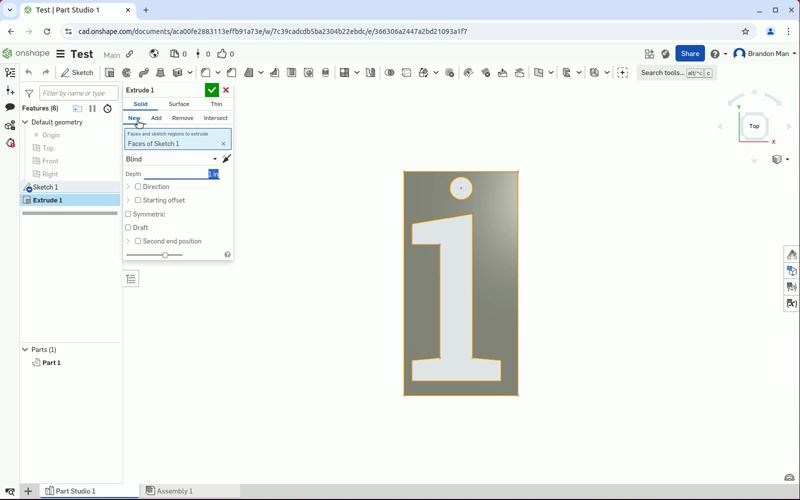
text(-1.444)
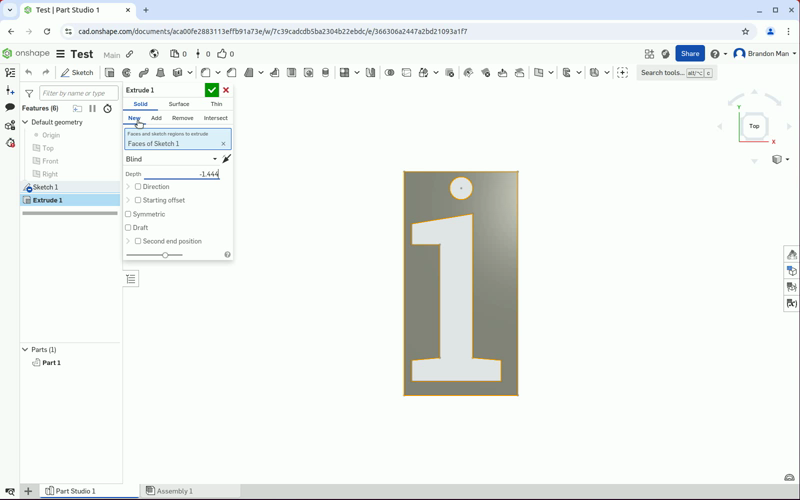
key(enter)
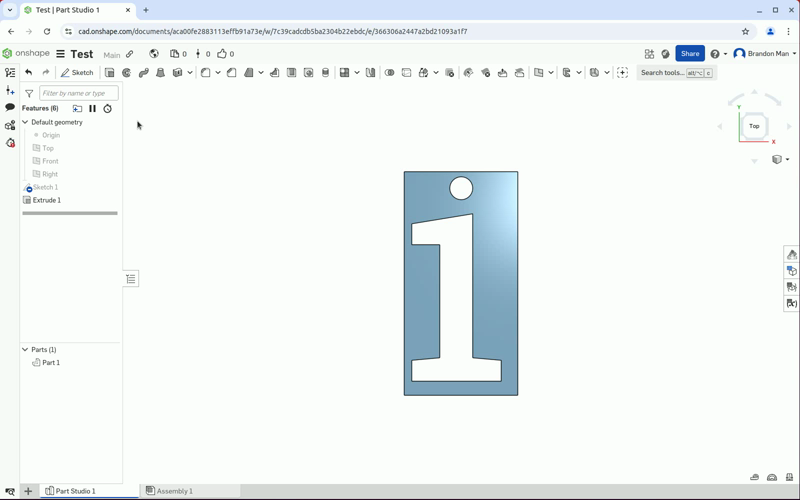
key(shift+h)
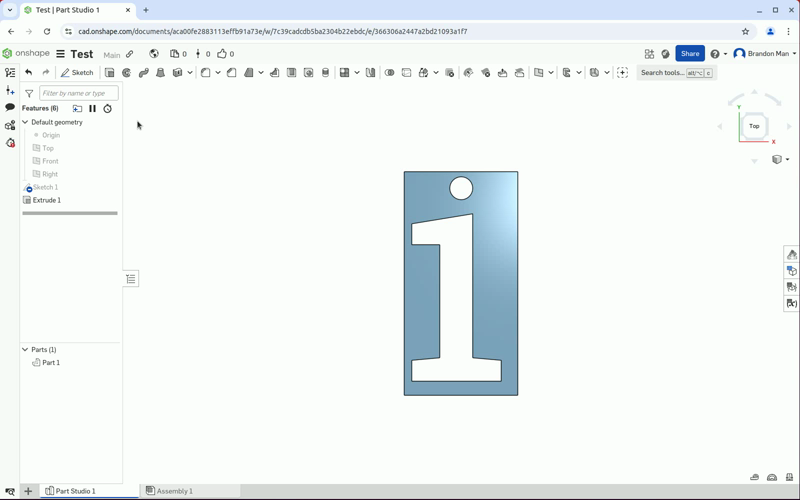
key(shift+h)
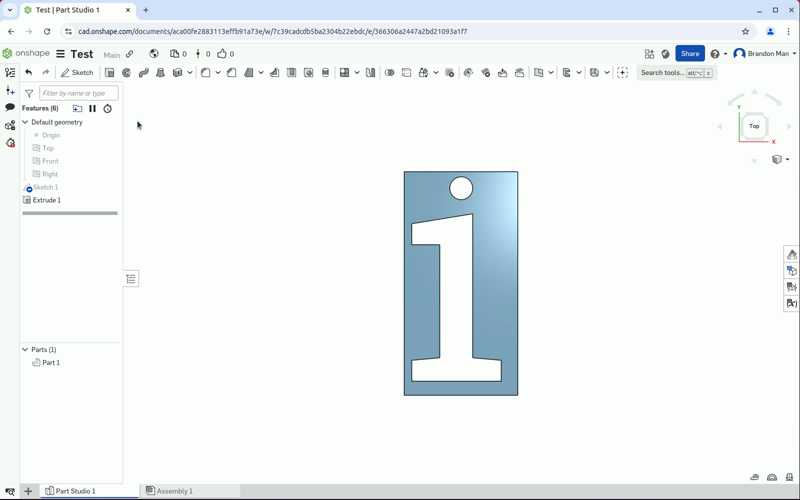
mouse_move(73, 189)
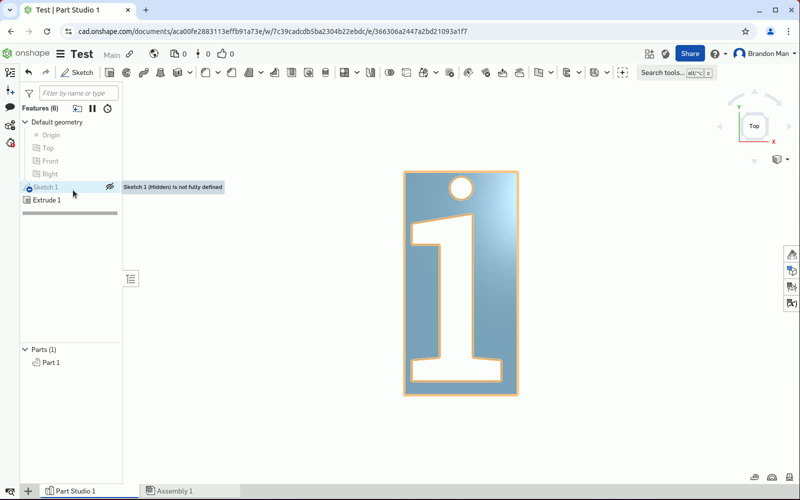
click(73, 189)
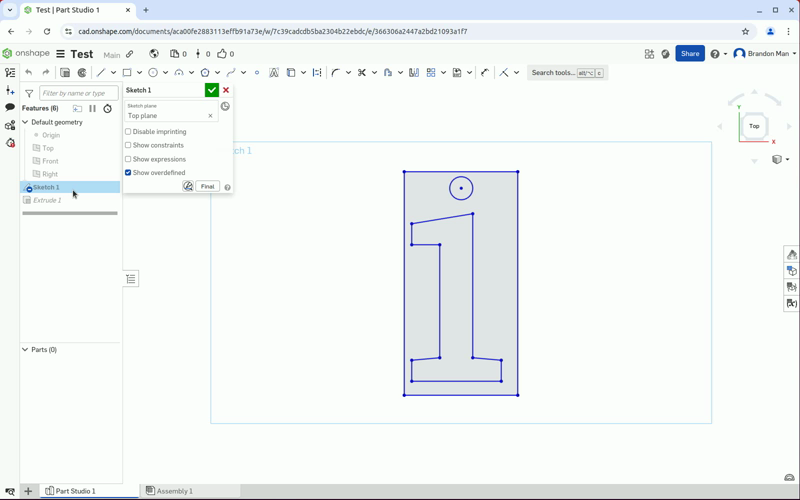
mouse_move(229, 92)
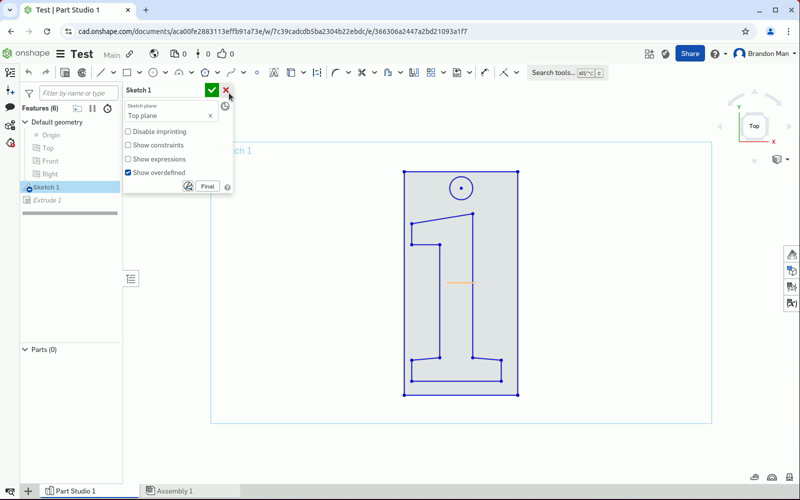
click(229, 92)
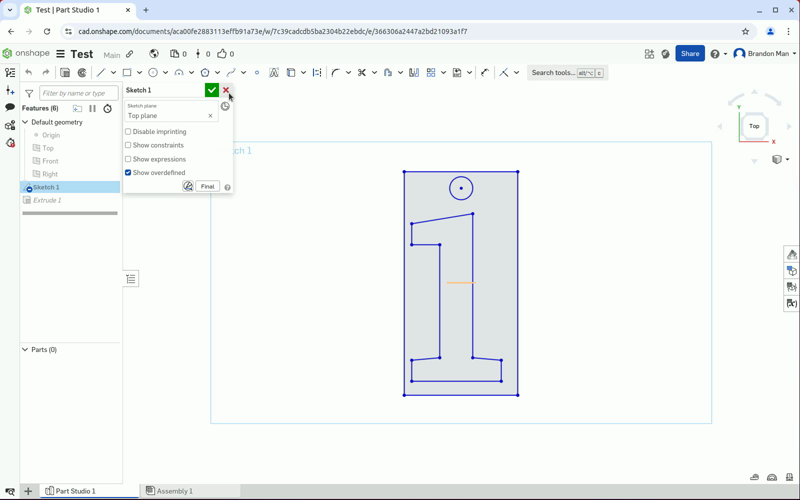
key(shift+s)
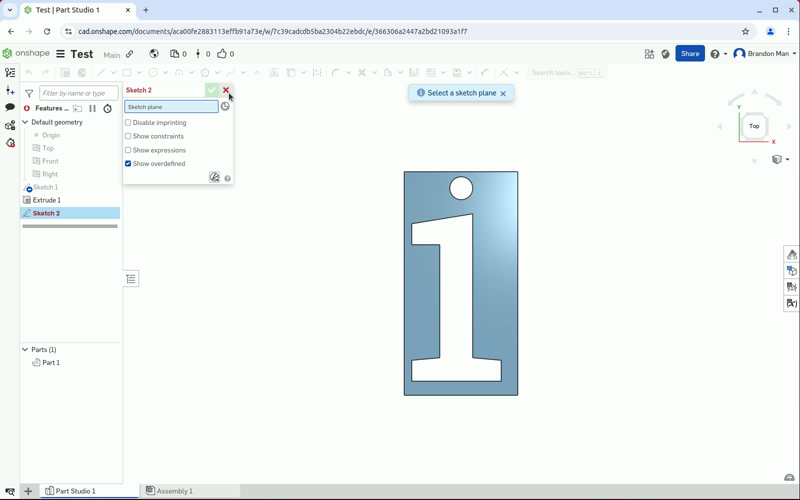
mouse_move(73, 150)
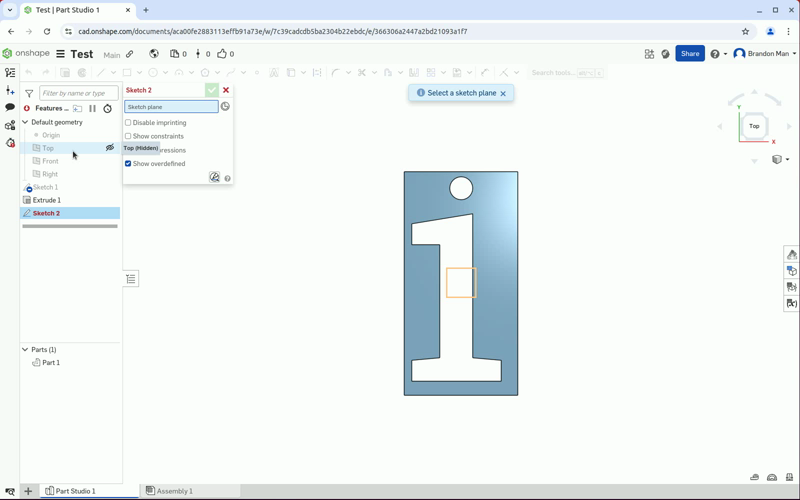
click(73, 150)
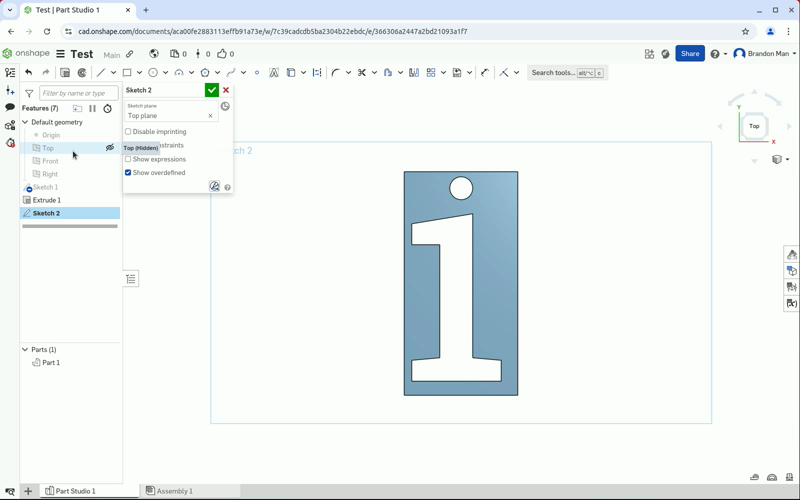
mouse_move(73, 352)
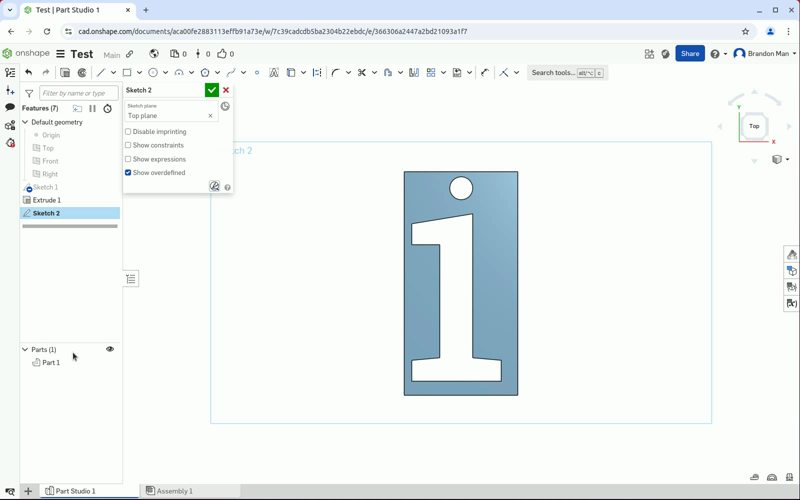
key(y)
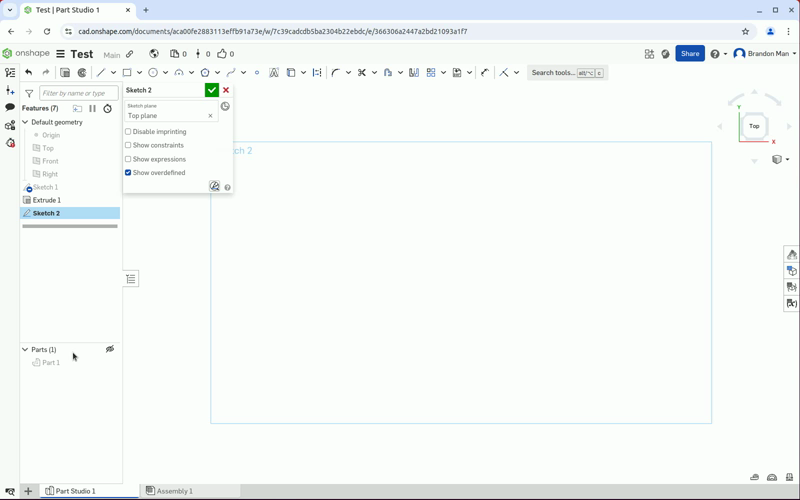
key(l)
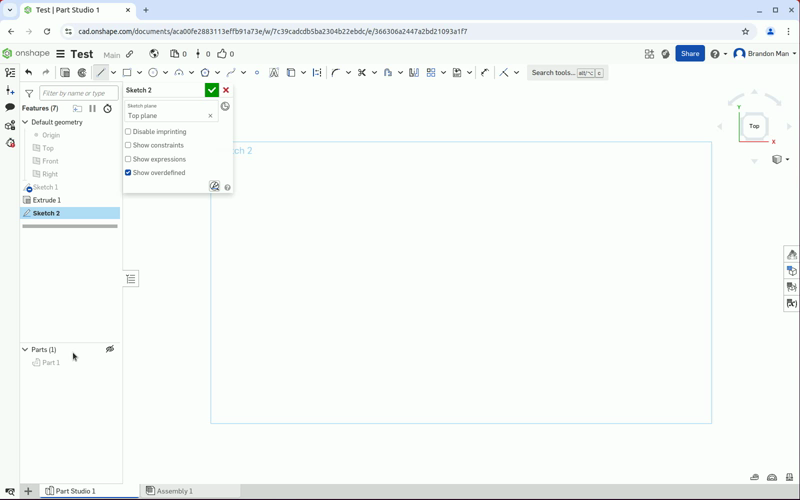
key_down(shift)
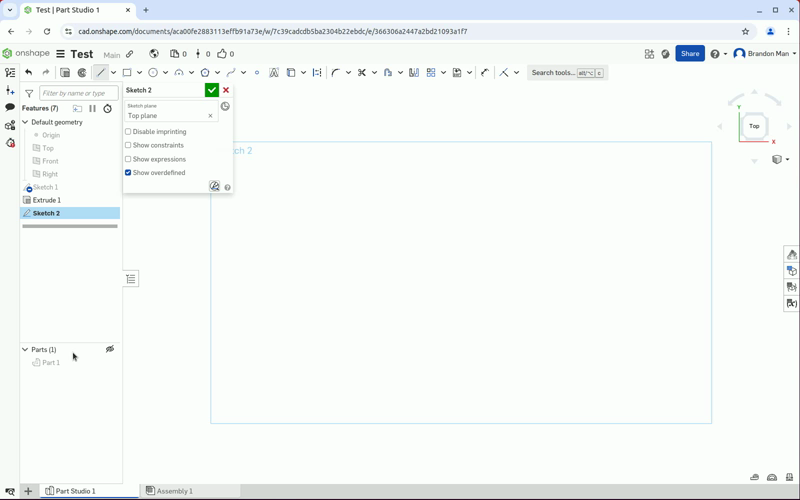
mouse_move(411, 379)
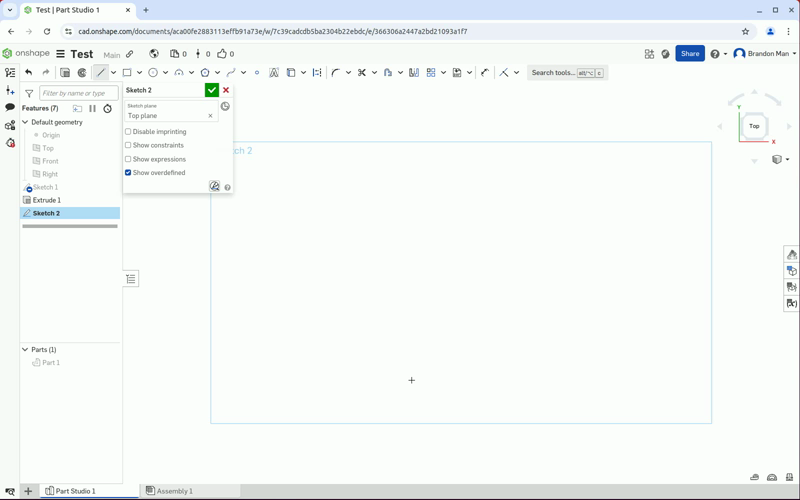
click(411, 379)
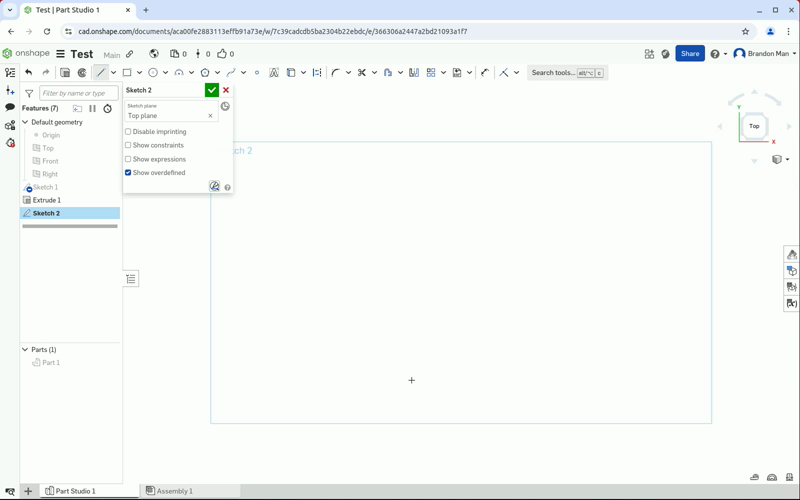
key_up(shift)
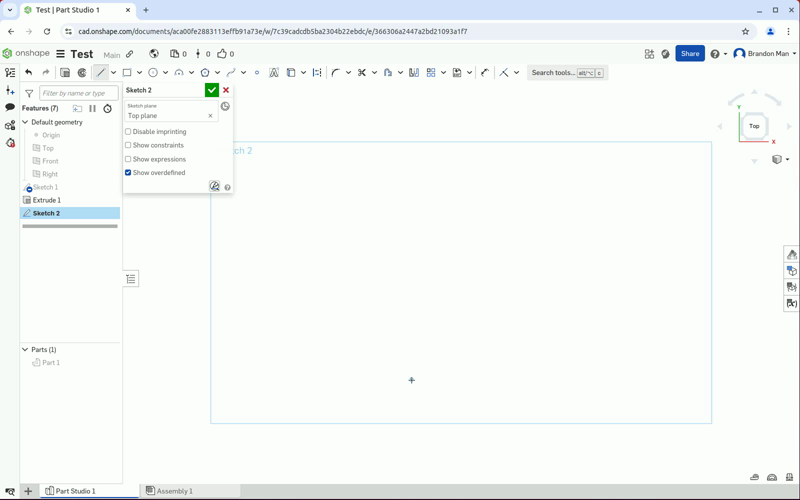
key_down(shift)
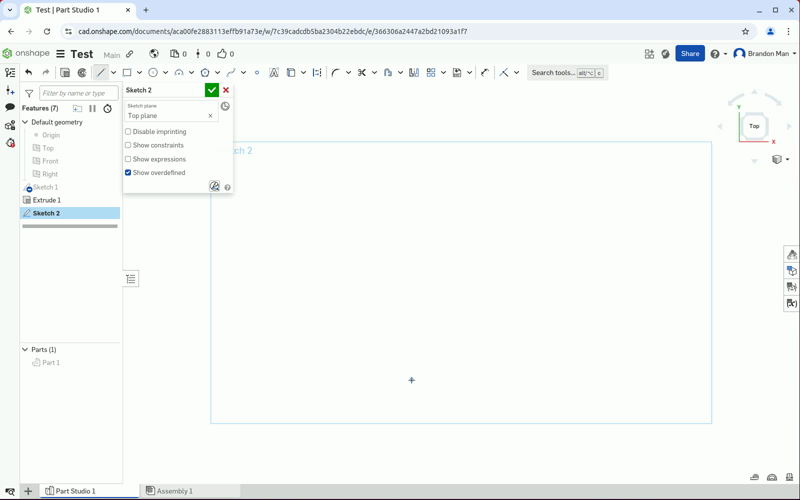
mouse_move(502, 379)
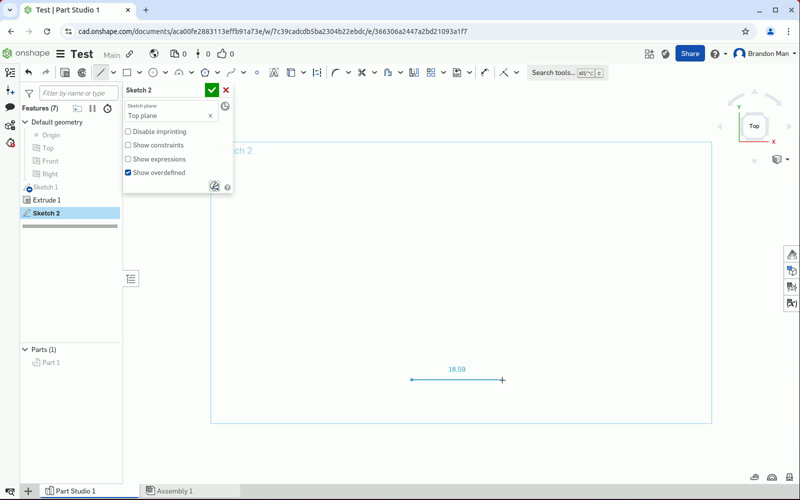
click(502, 379)
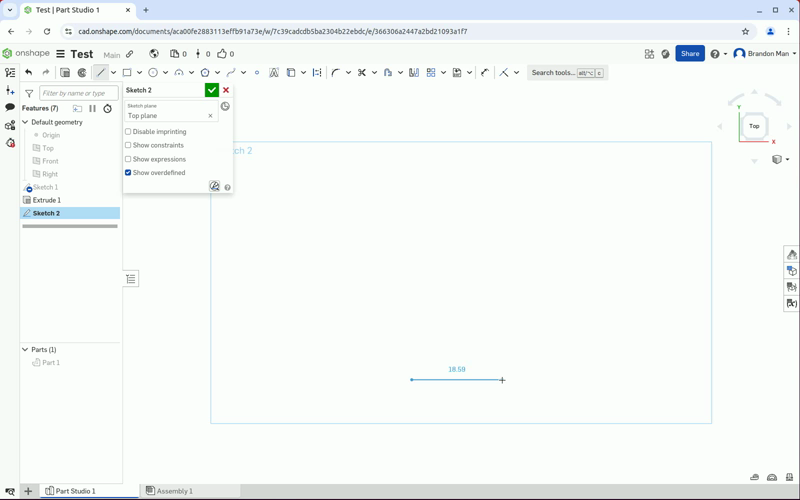
key_up(shift)
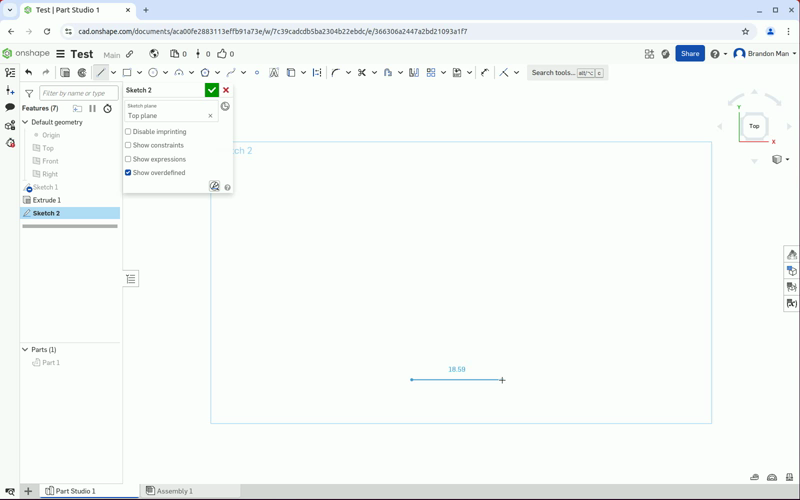
key_down(shift)
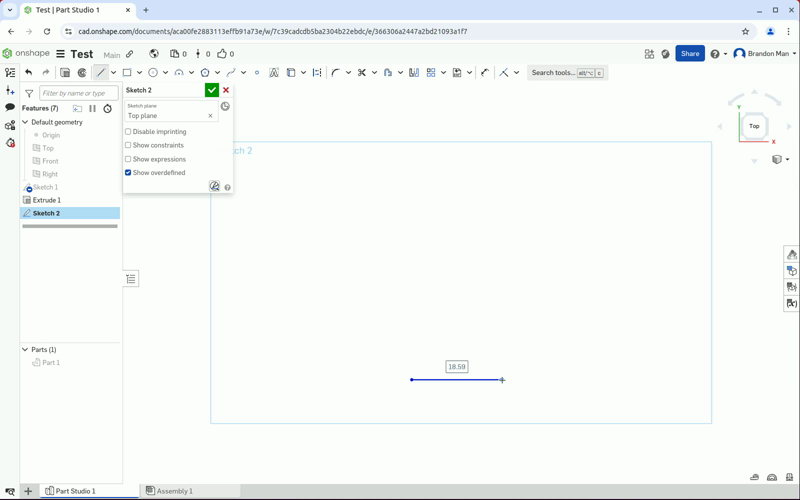
mouse_move(532, 379)
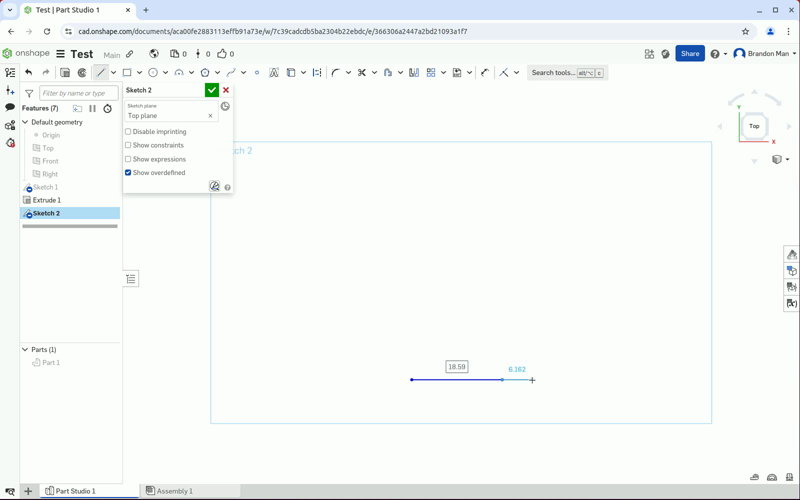
mouse_move(502, 359)
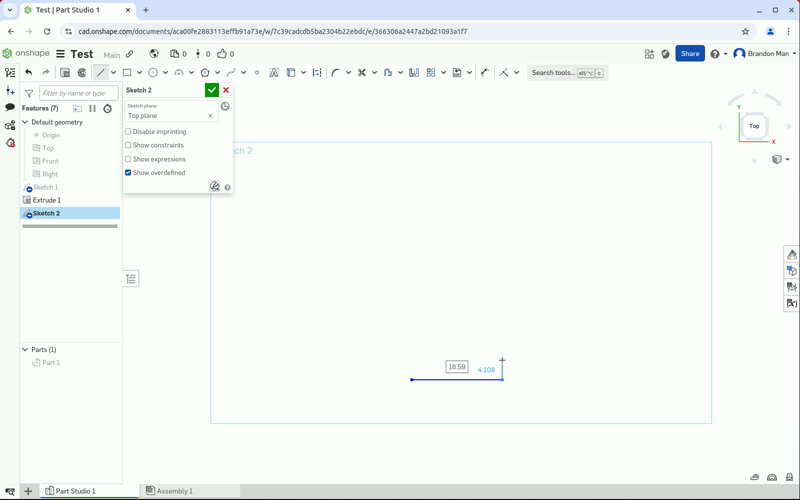
click(502, 359)
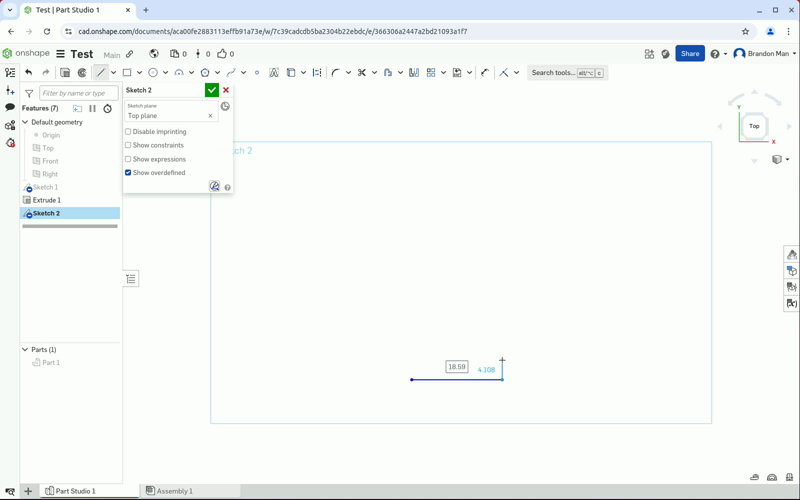
key_up(shift)
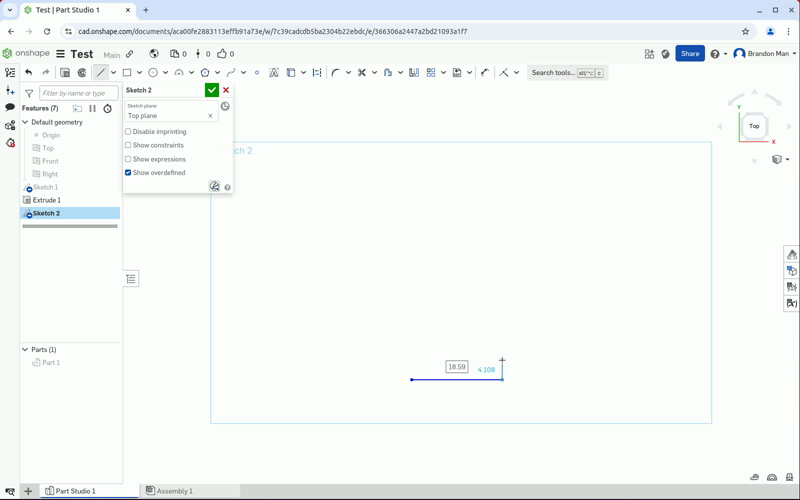
key_down(shift)
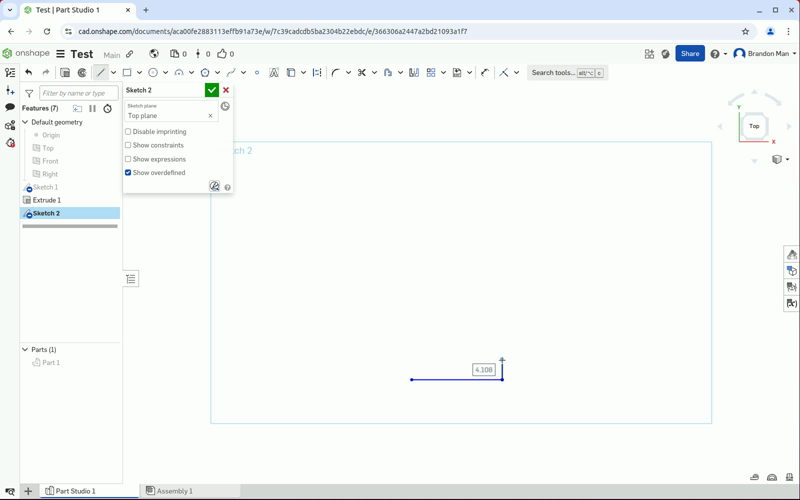
mouse_move(532, 359)
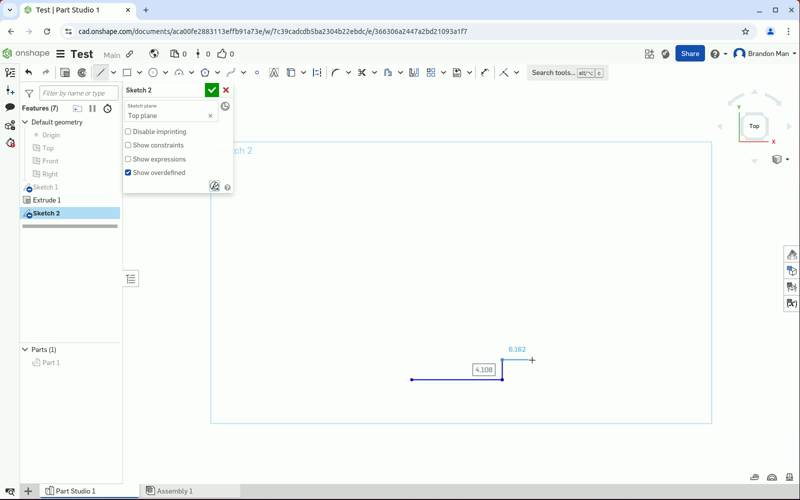
mouse_move(473, 356)
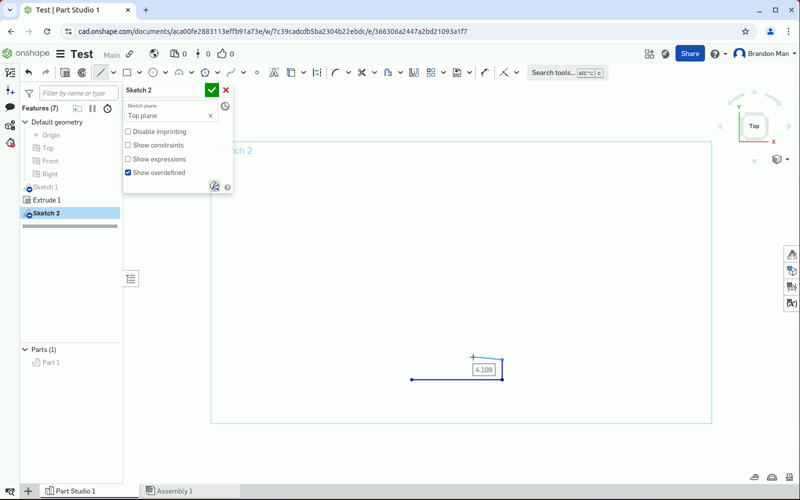
click(473, 356)
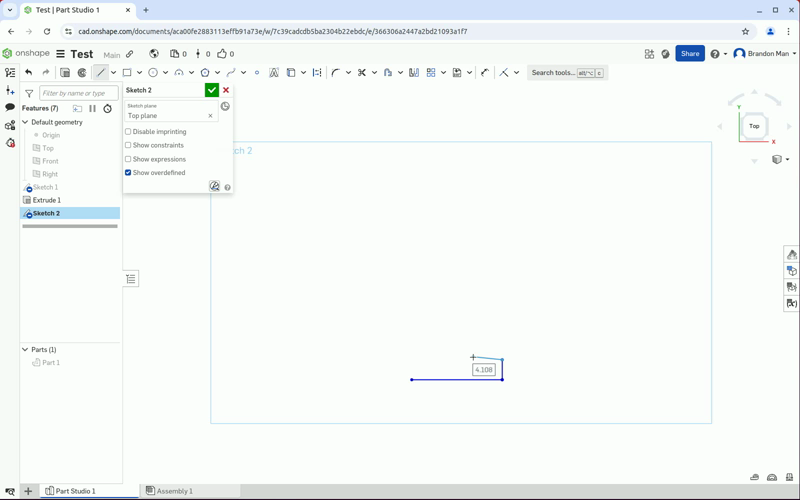
key_up(shift)
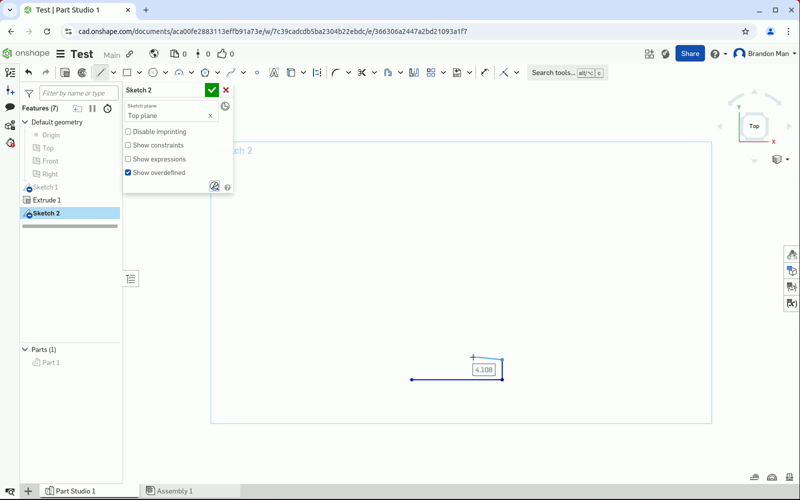
key_down(shift)
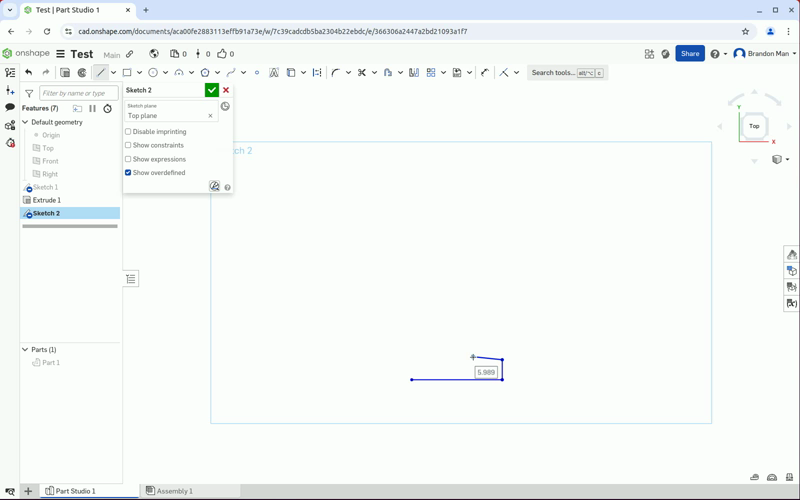
mouse_move(473, 212)
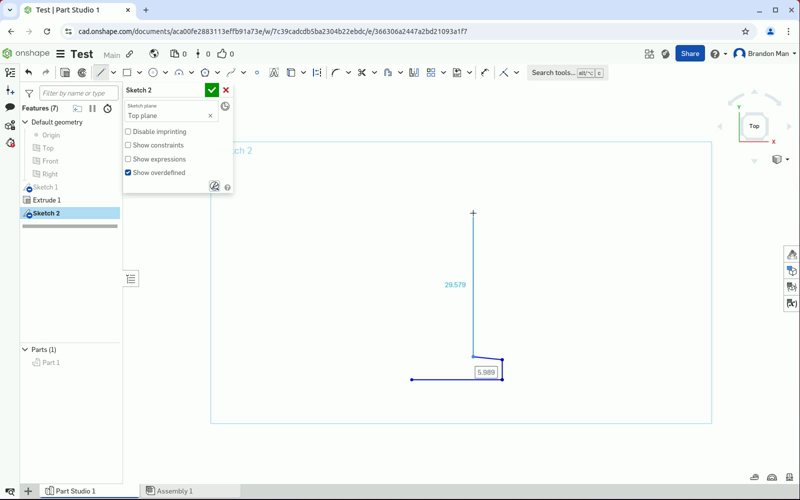
click(473, 212)
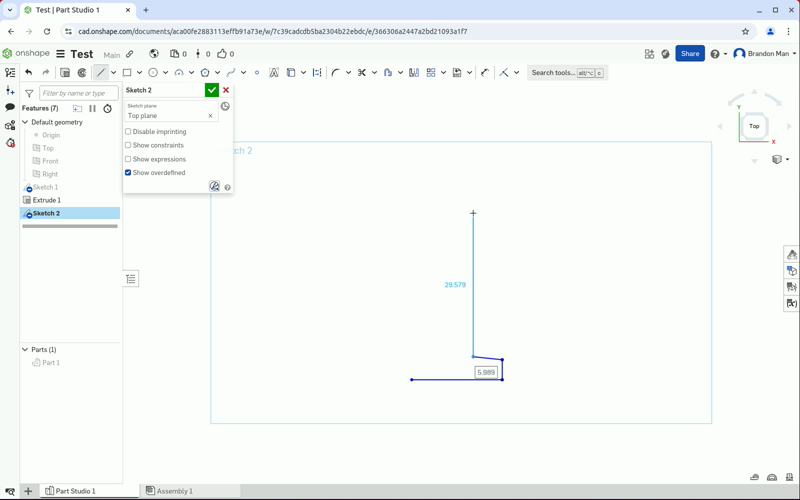
key_up(shift)
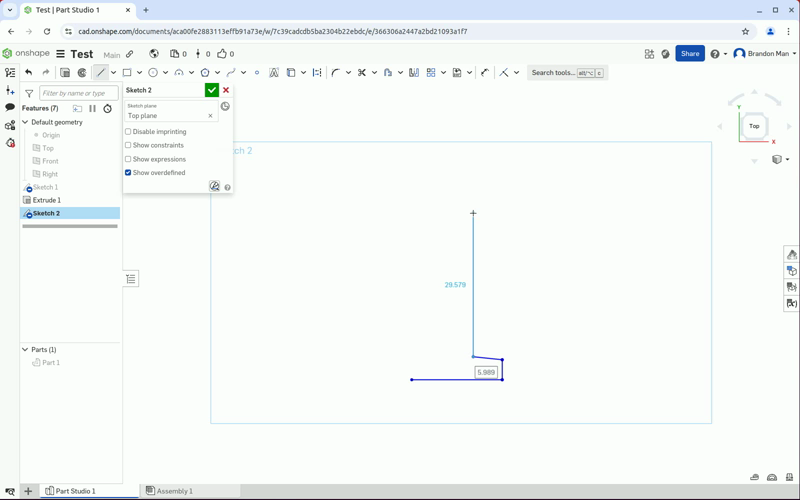
key_down(shift)
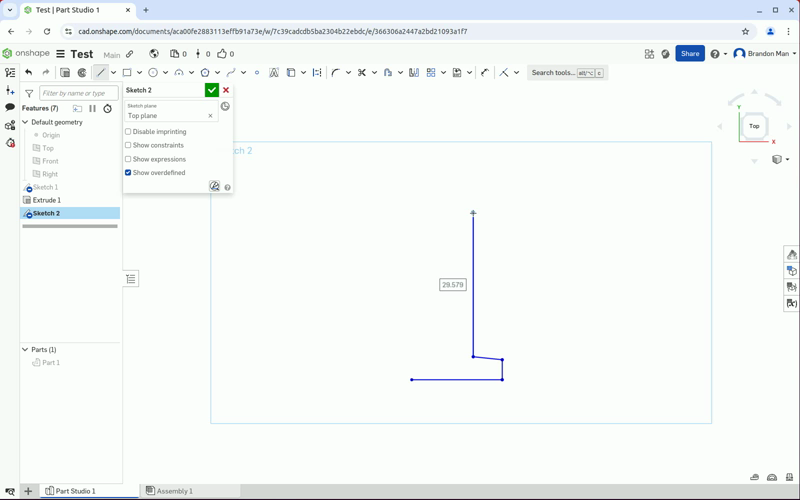
mouse_move(411, 224)
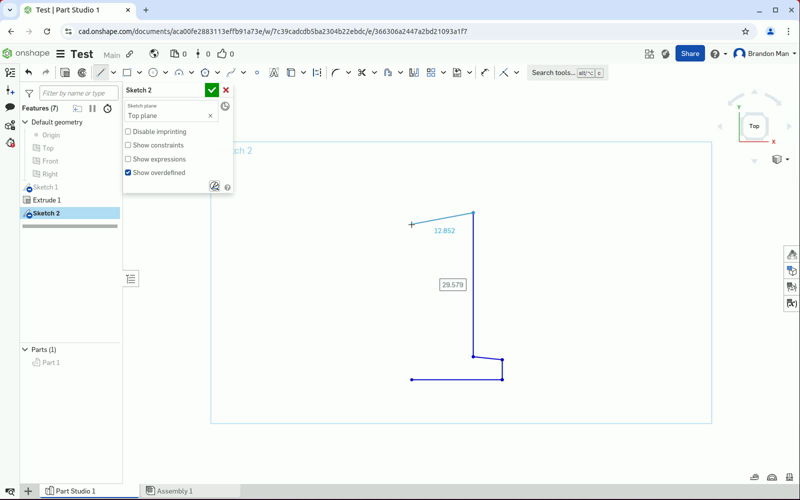
click(411, 224)
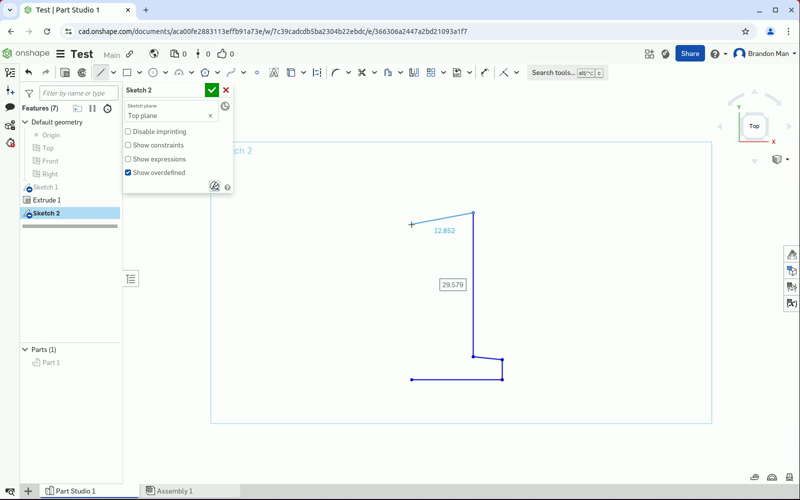
key_up(shift)
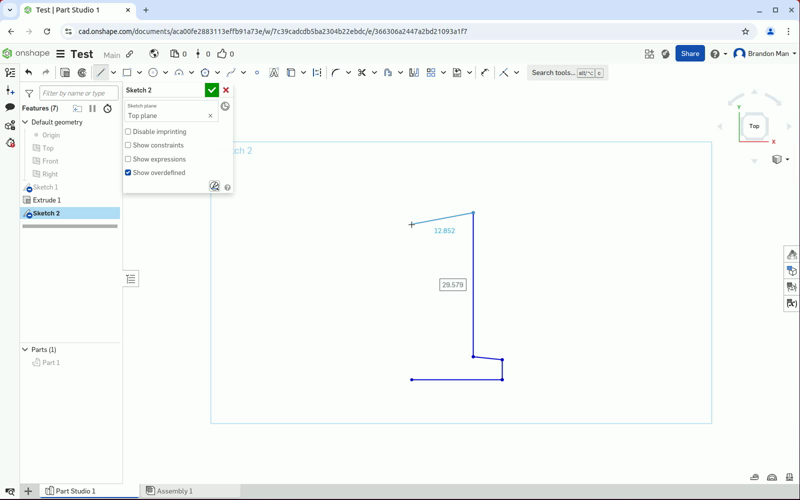
key_down(shift)
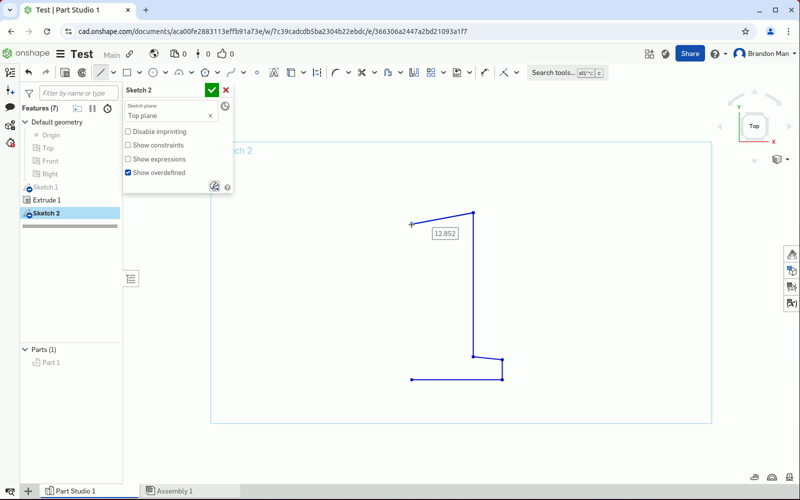
mouse_move(441, 224)
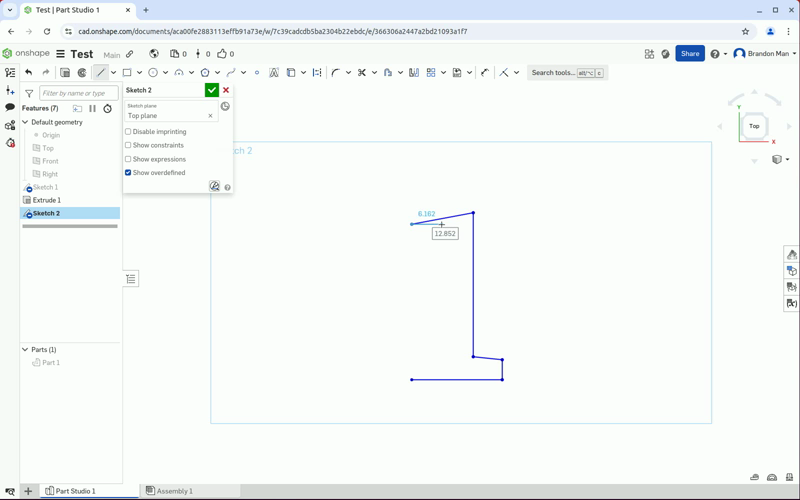
mouse_move(411, 243)
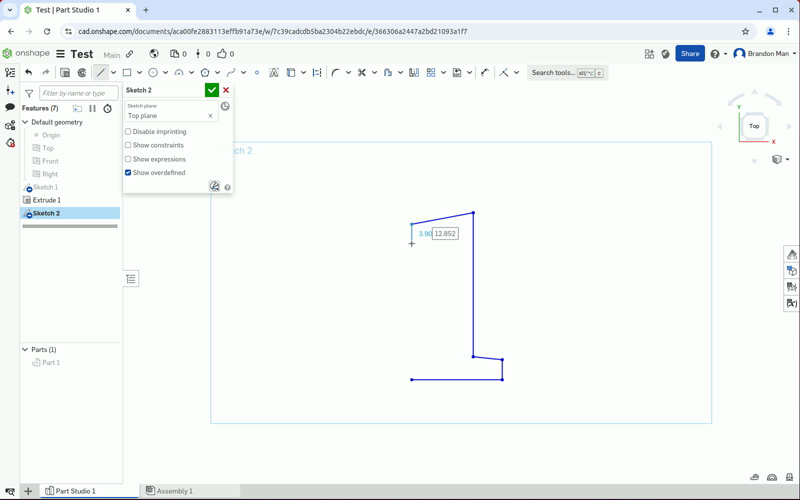
click(411, 243)
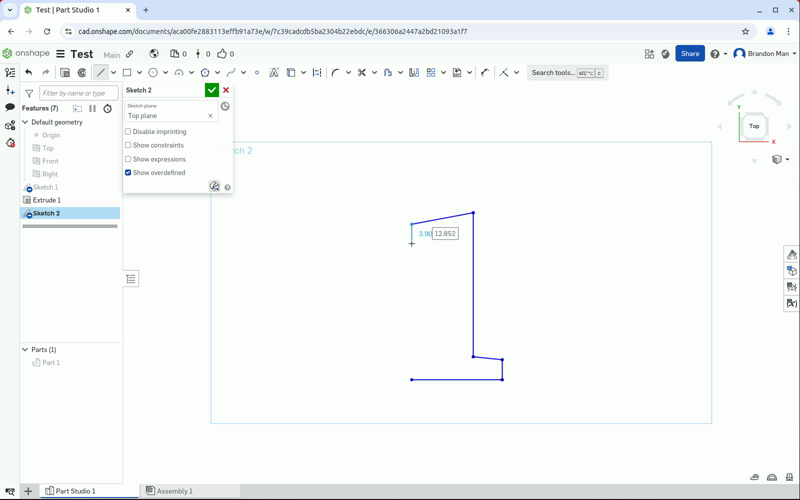
key_up(shift)
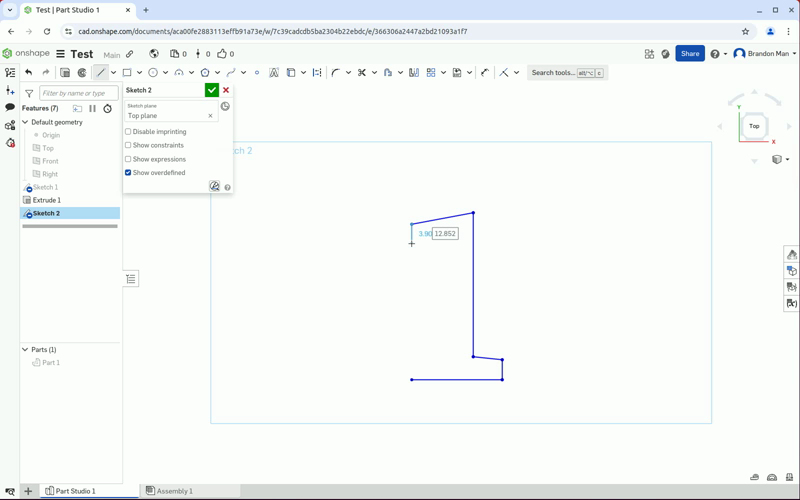
key_down(shift)
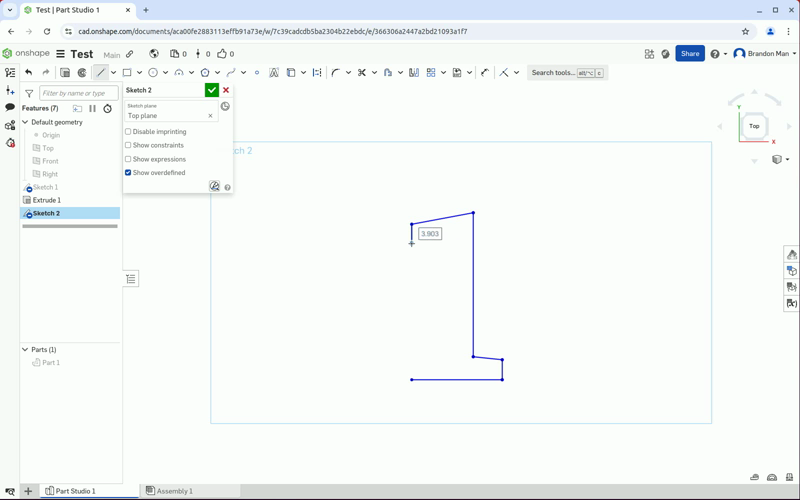
mouse_move(441, 243)
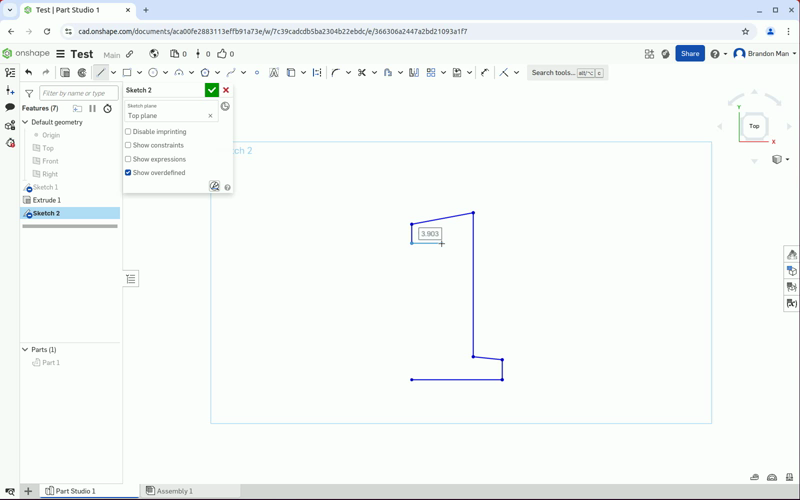
mouse_move(440, 243)
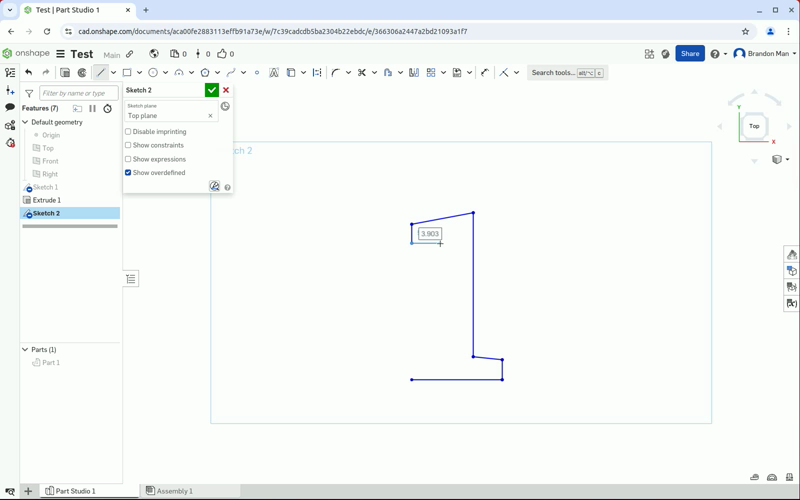
click(440, 243)
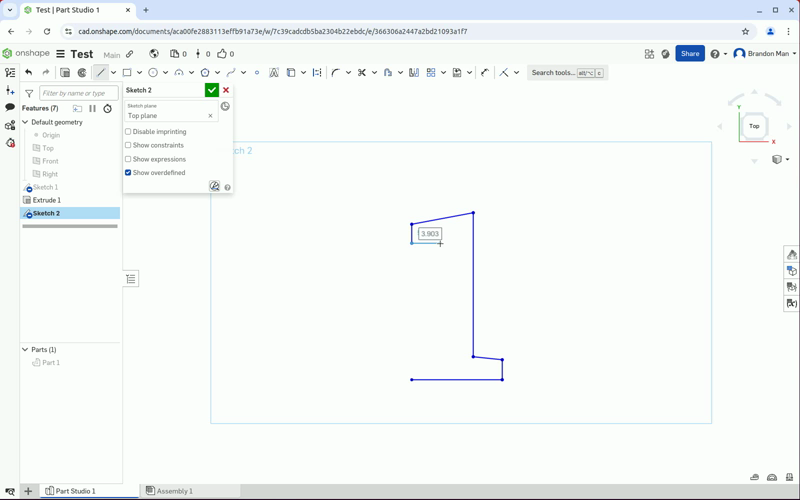
key_up(shift)
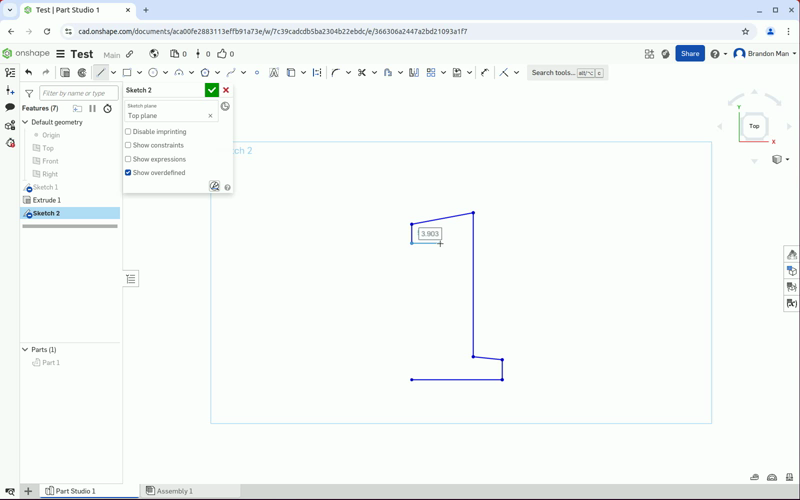
key_down(shift)
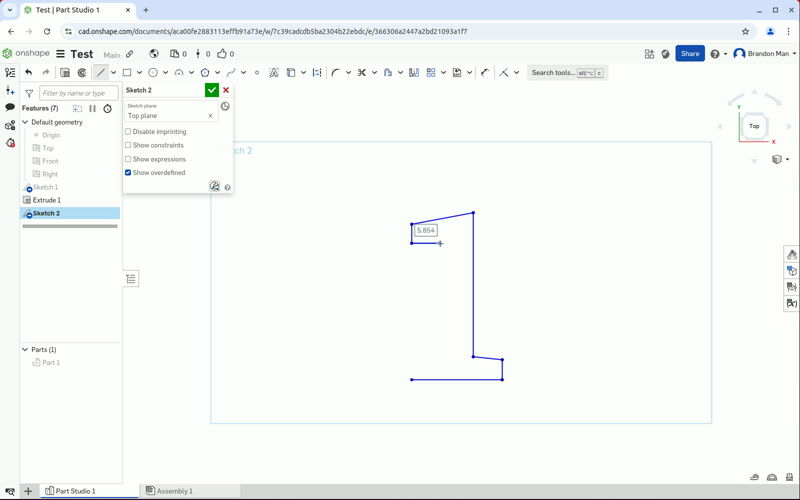
mouse_move(440, 356)
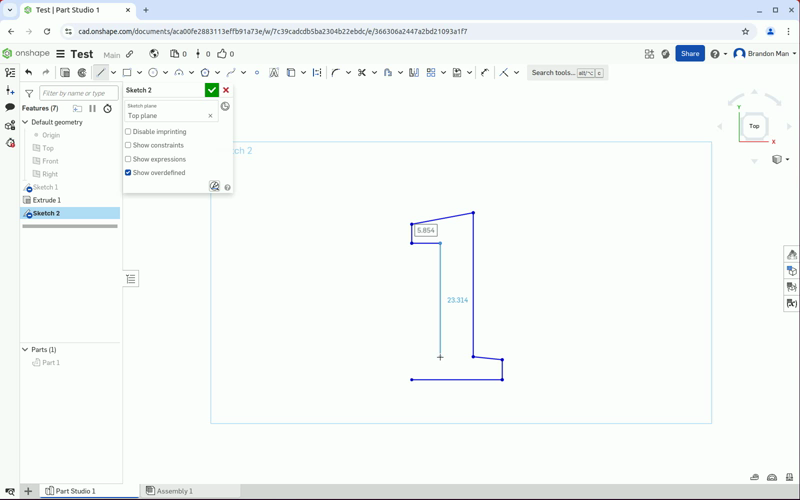
click(440, 356)
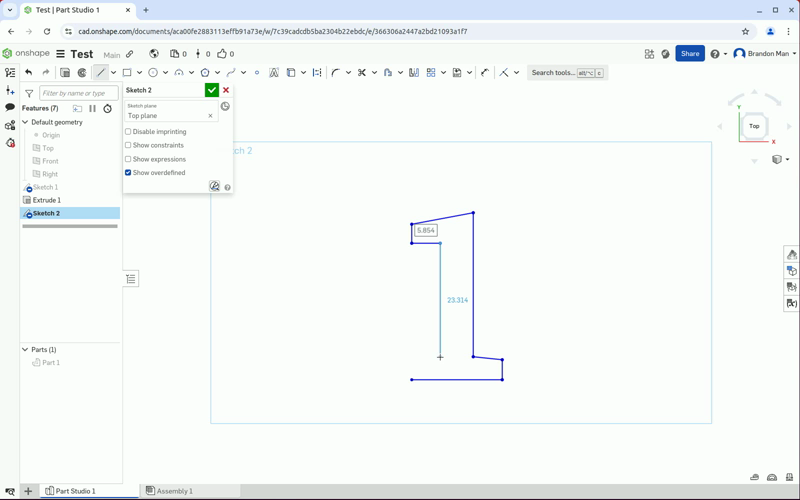
key_up(shift)
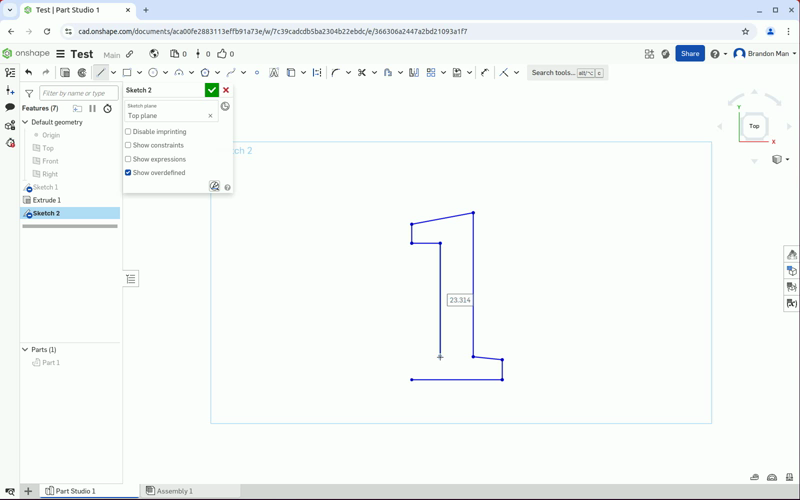
key_down(shift)
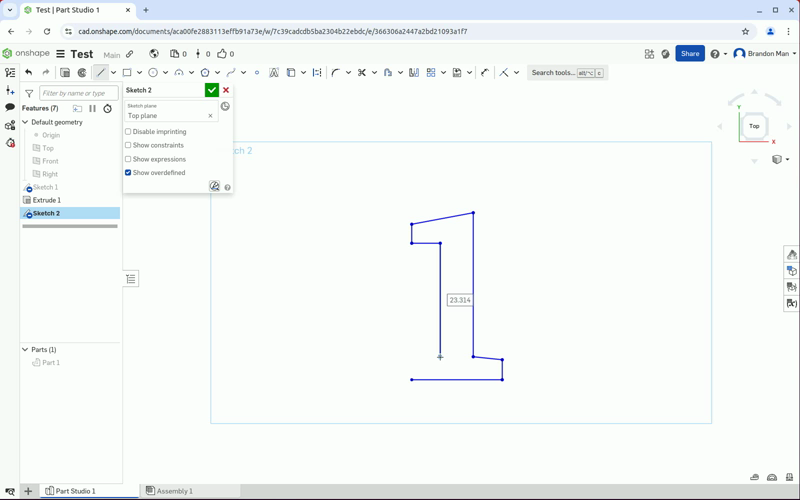
mouse_move(470, 356)
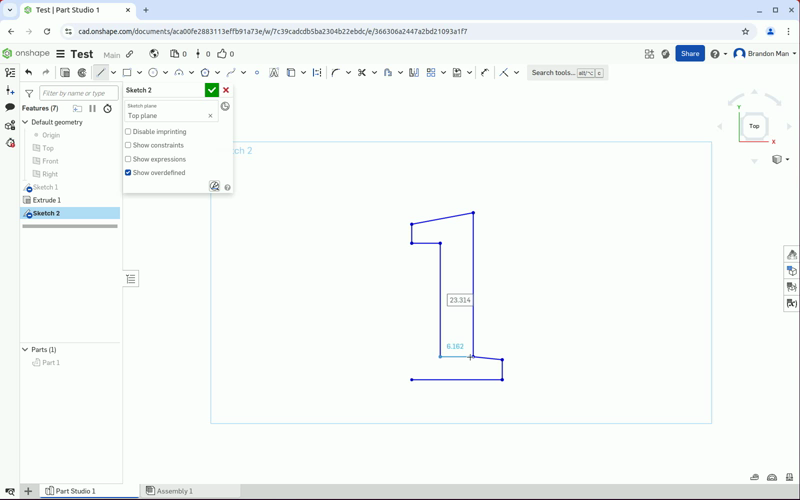
mouse_move(411, 359)
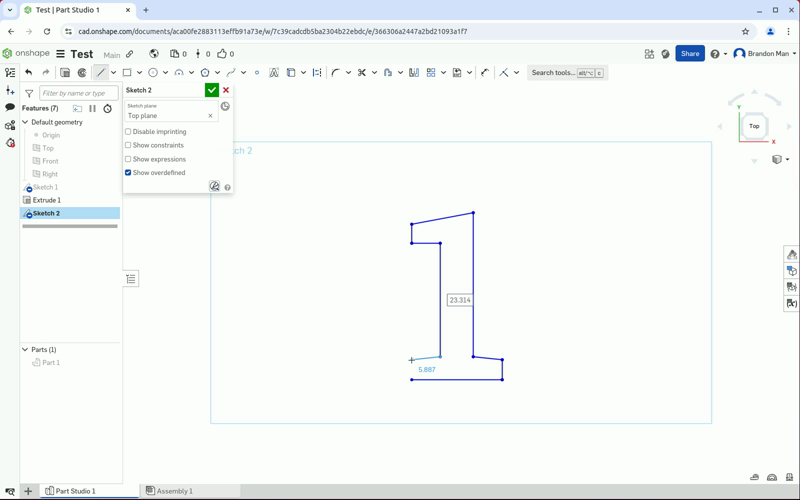
click(411, 359)
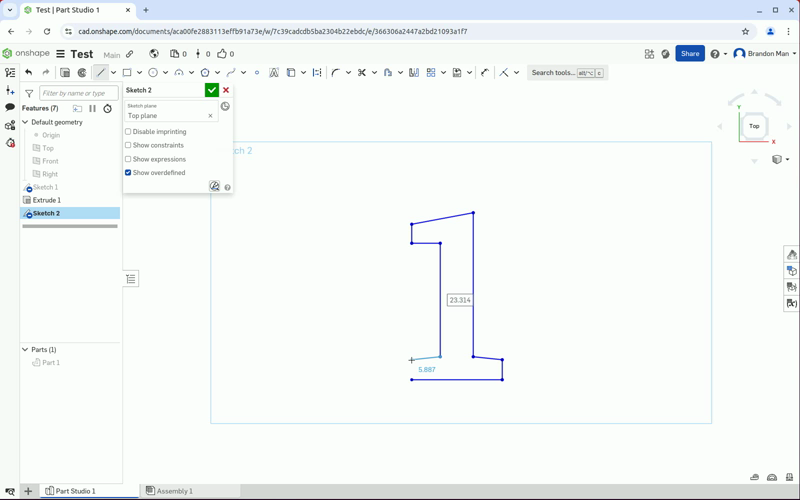
key_up(shift)
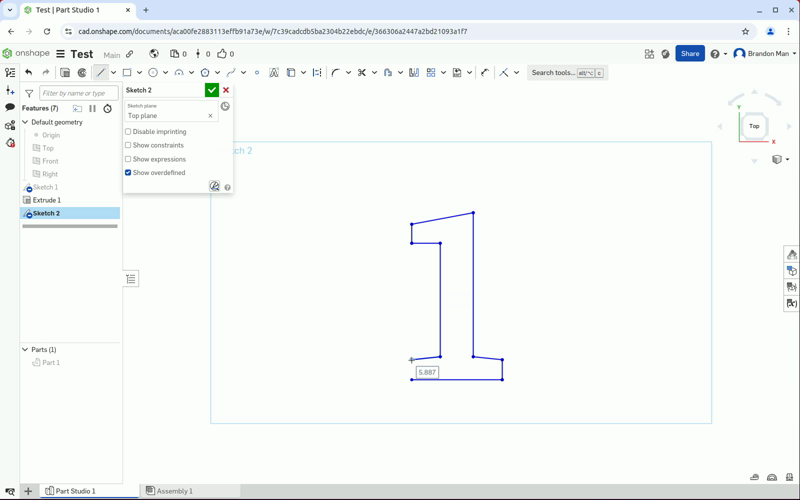
mouse_move(441, 359)
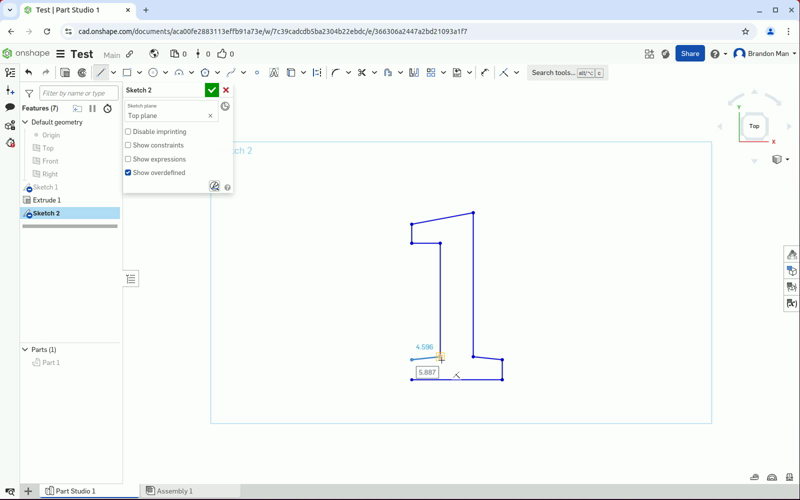
key_down(shift)
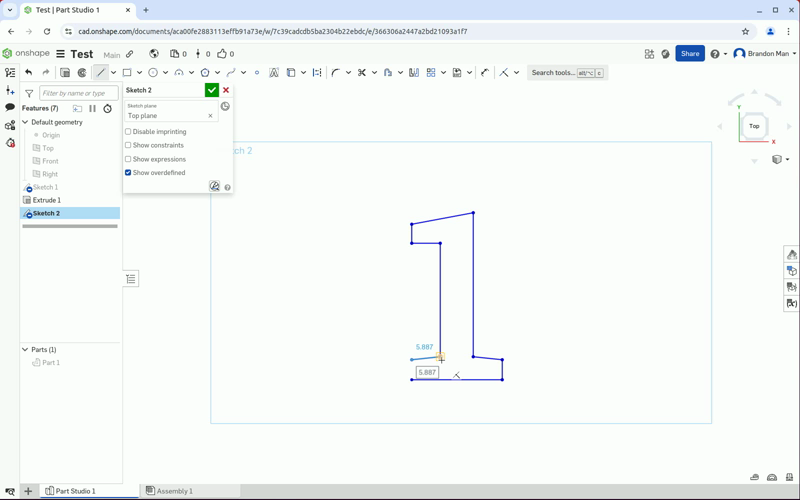
mouse_move(411, 379)
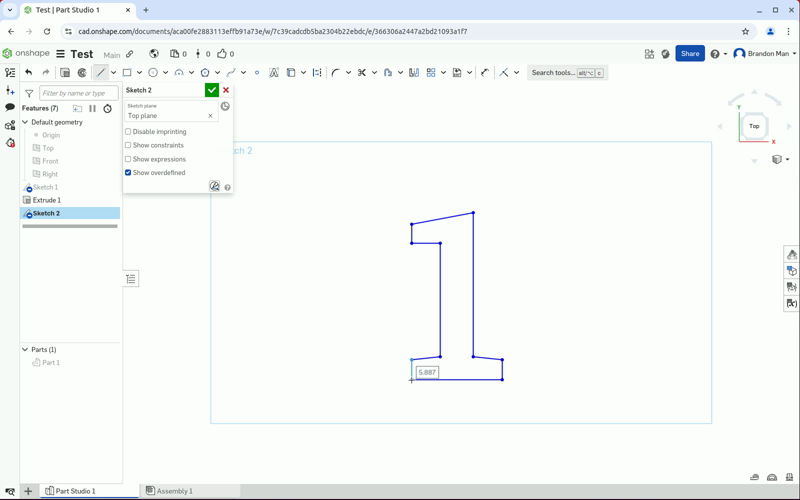
key_up(shift)
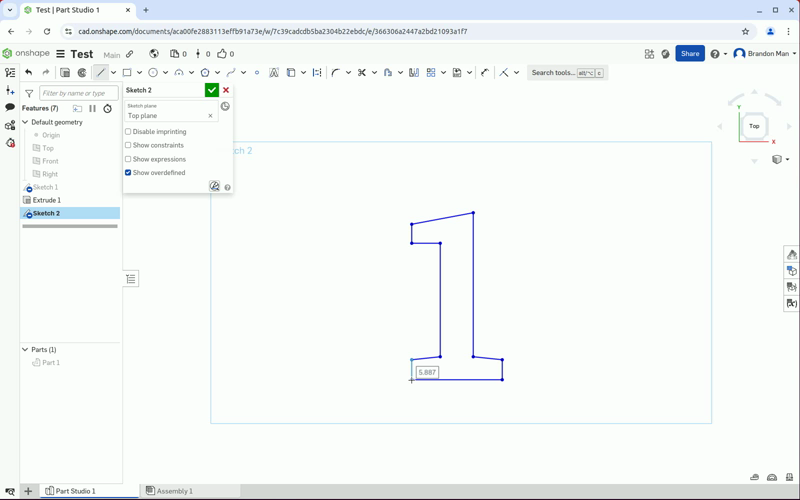
click(411, 379)
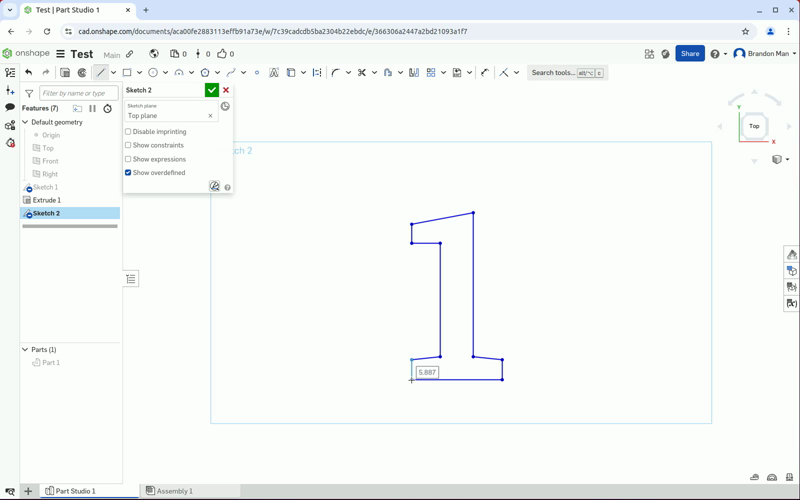
key(esc)
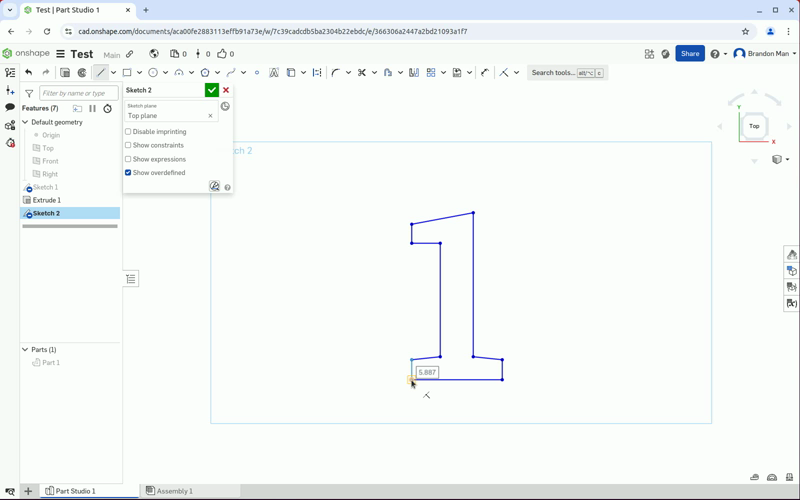
mouse_move(445, 320)
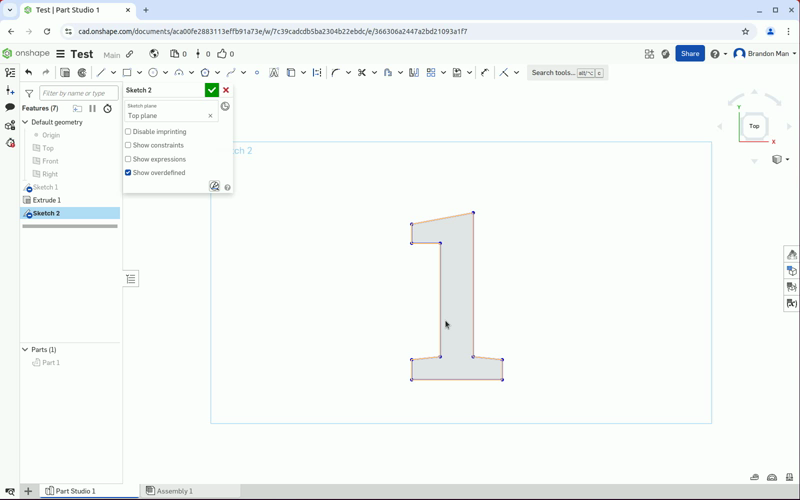
click(445, 320)
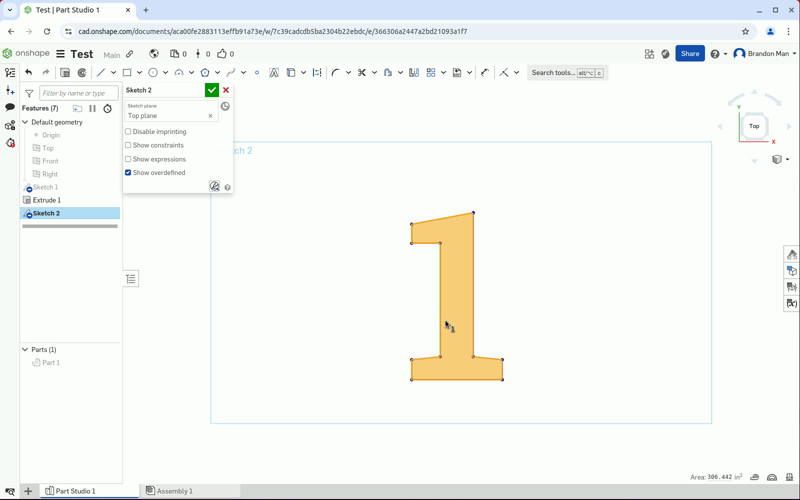
mouse_move(73, 352)
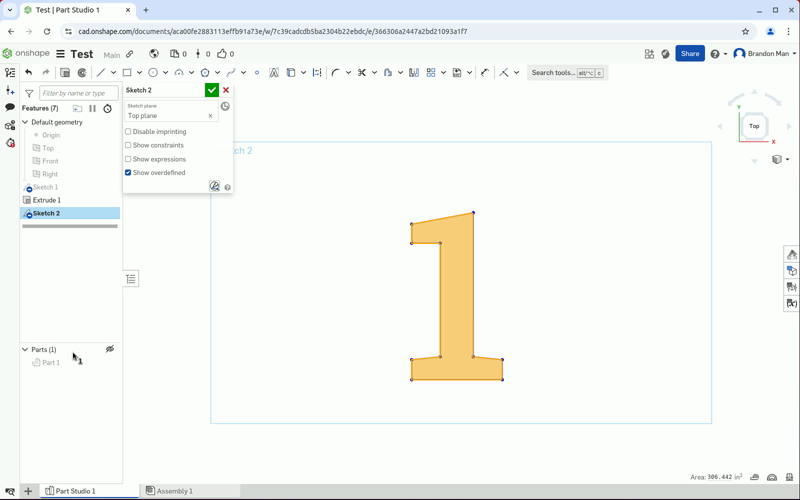
key(shift+y)
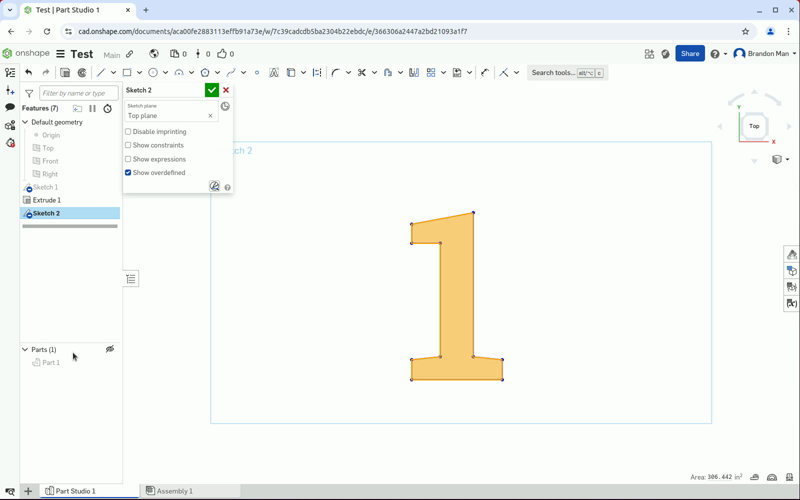
key(shift+e)
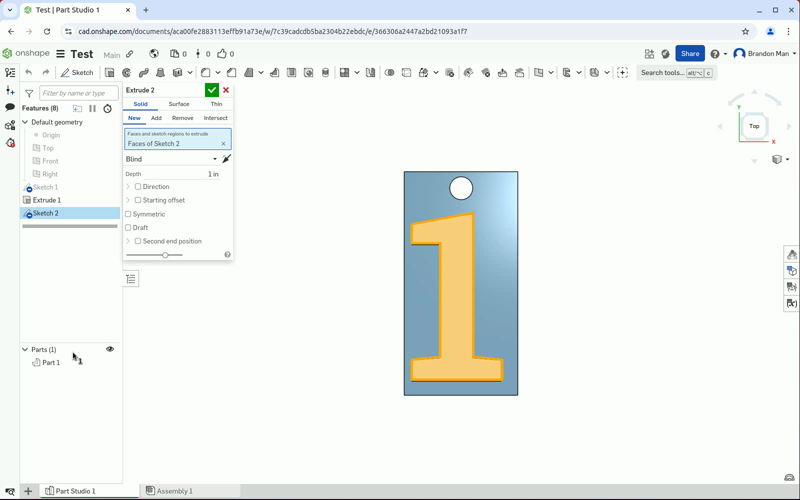
mouse_move(143, 106)
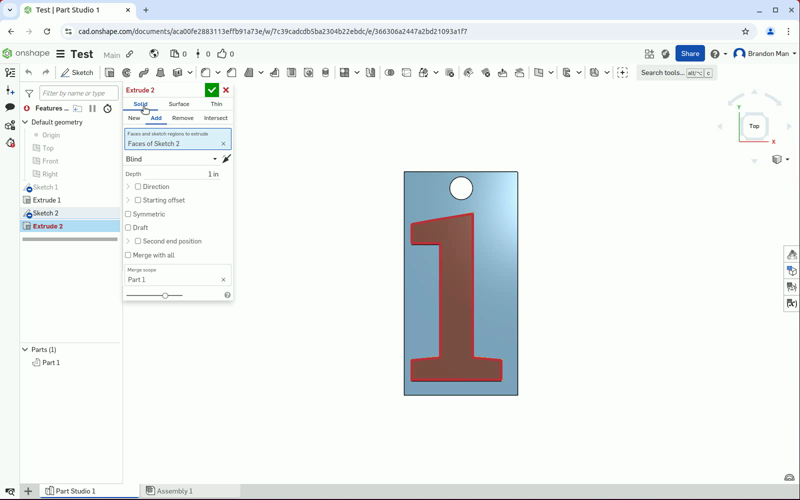
click(143, 106)
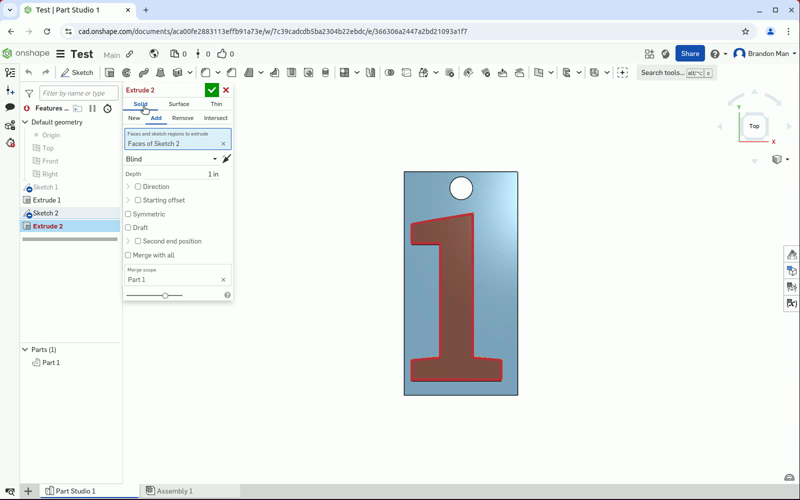
mouse_move(137, 120)
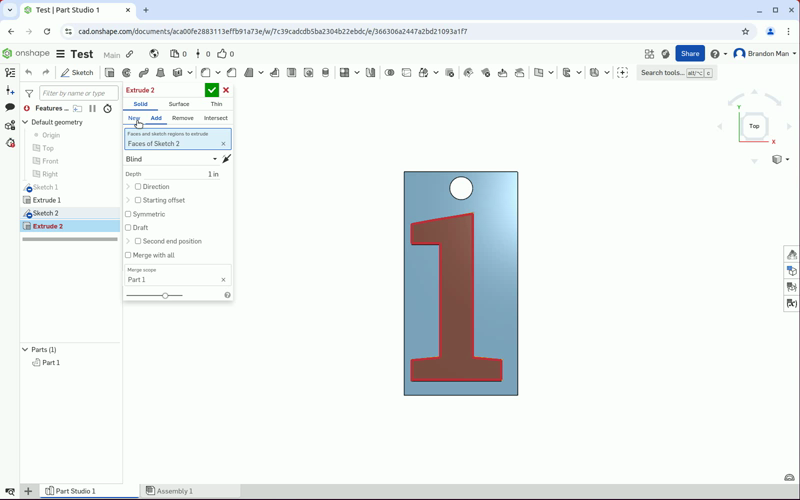
click(137, 120)
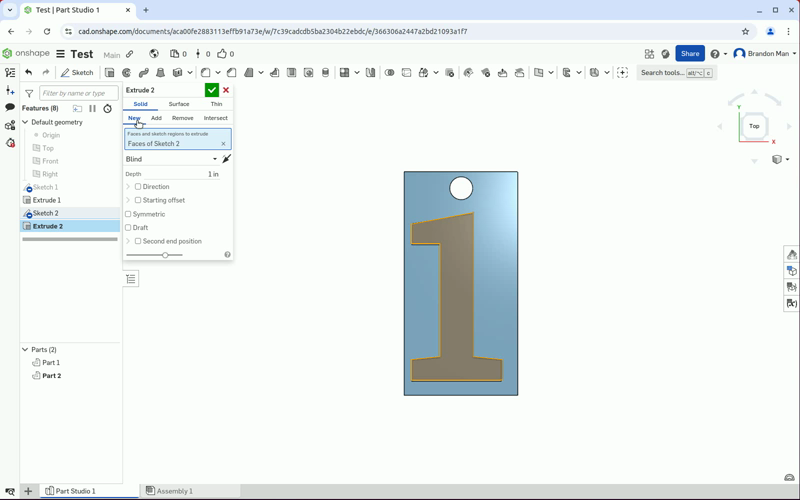
key(tab, 4)
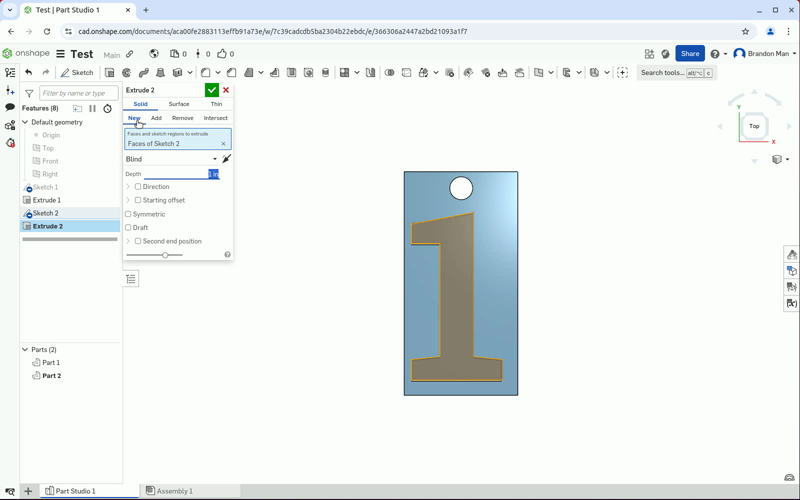
text(-1.444)
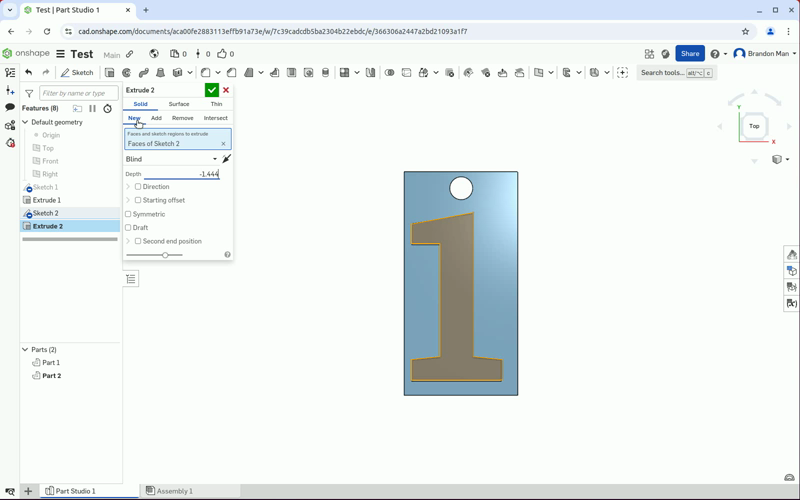
key(enter)
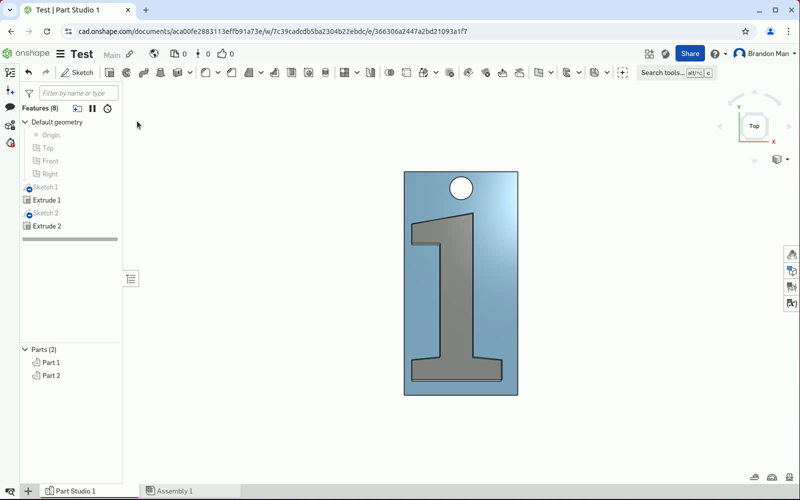
key(shift+h)
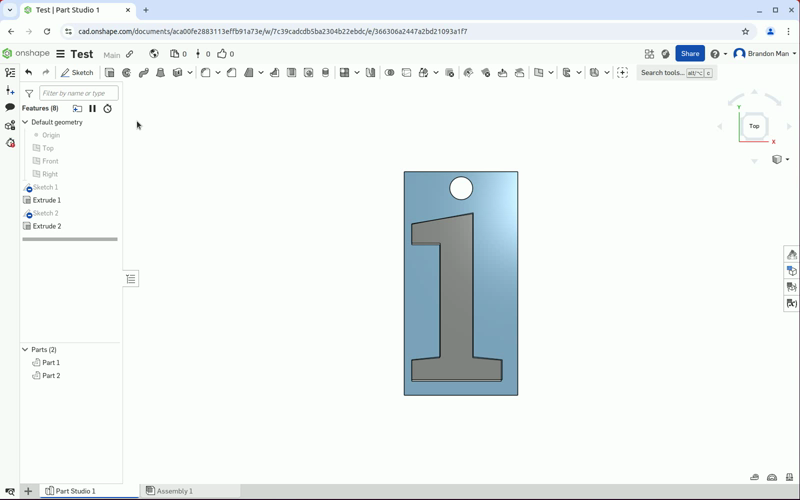
key(shift+h)
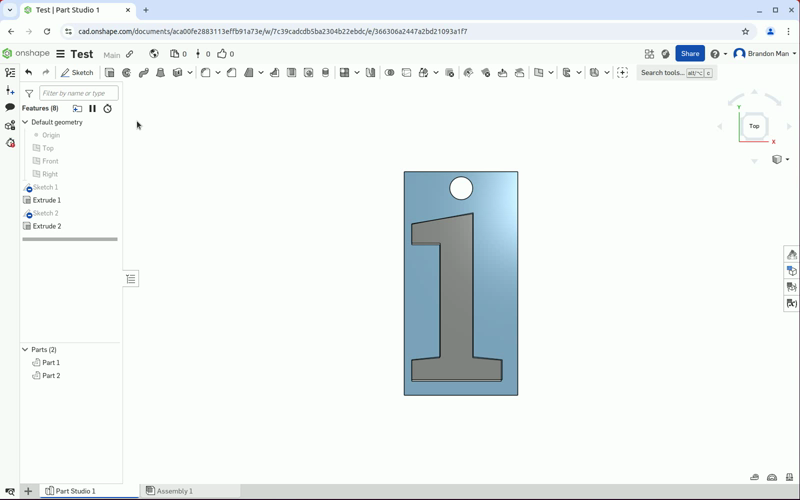
mouse_move(73, 189)
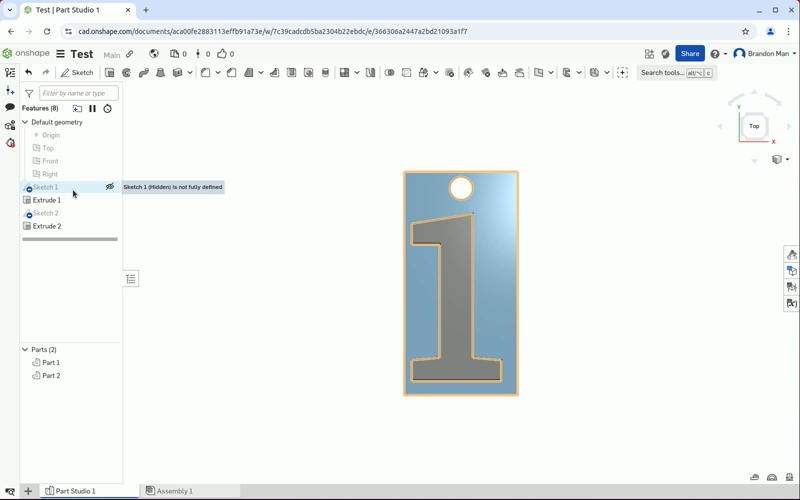
click(73, 189)
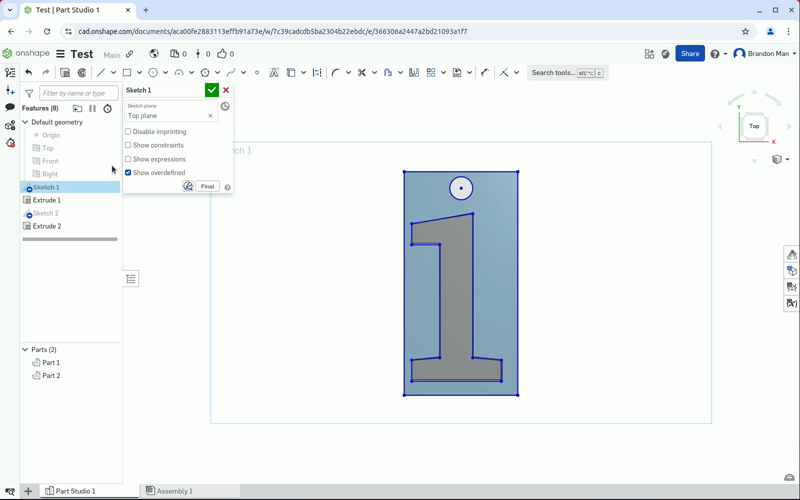
mouse_move(229, 92)
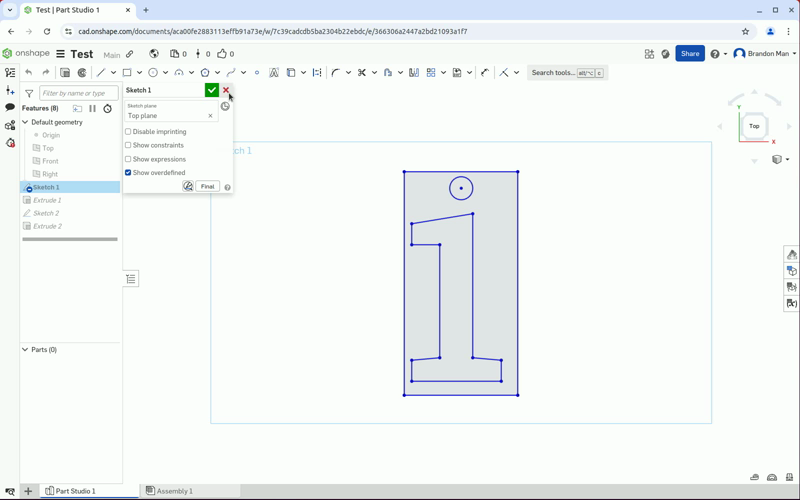
click(229, 92)
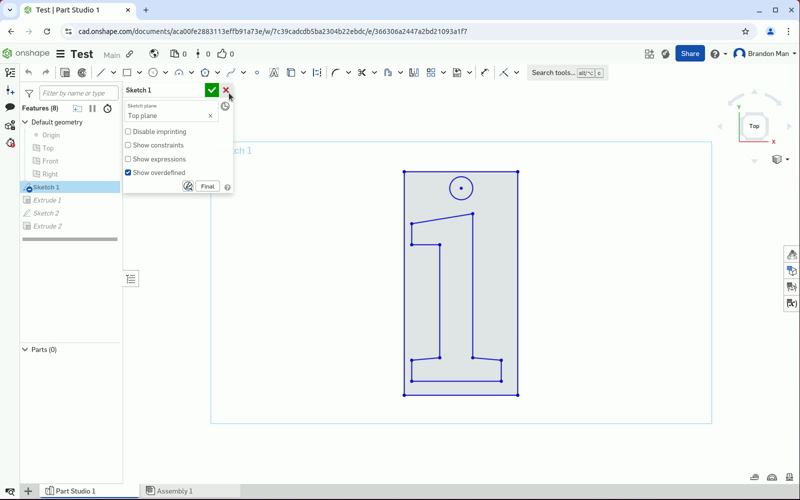
key(shift+s)
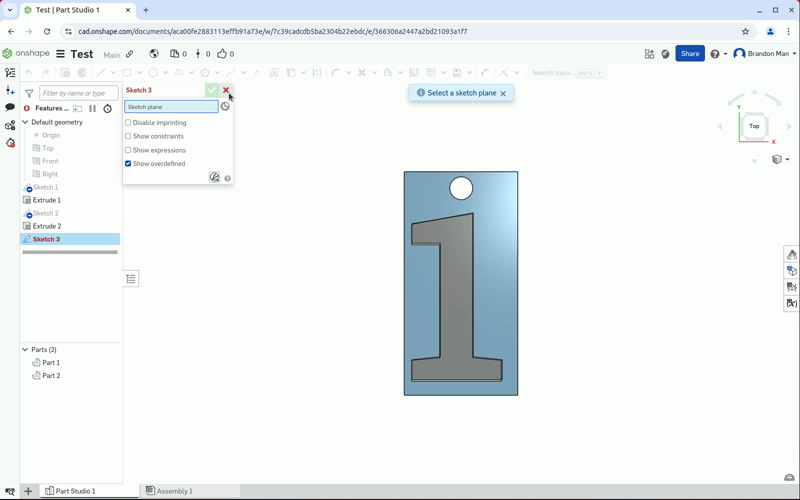
mouse_move(73, 150)
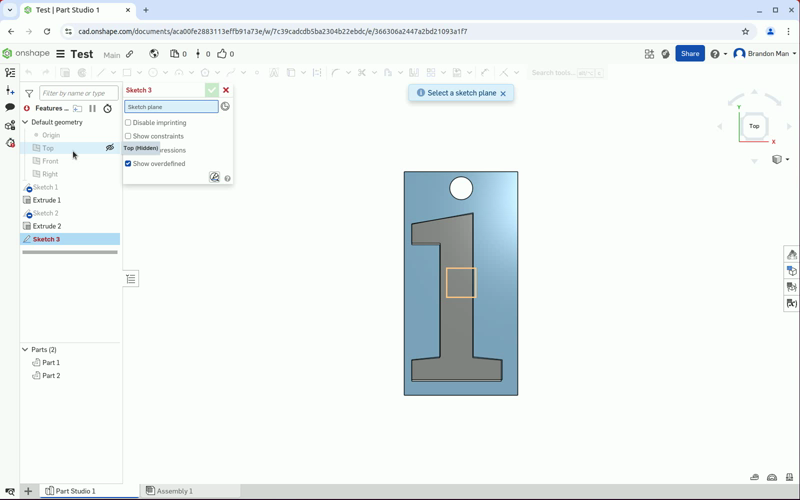
click(73, 150)
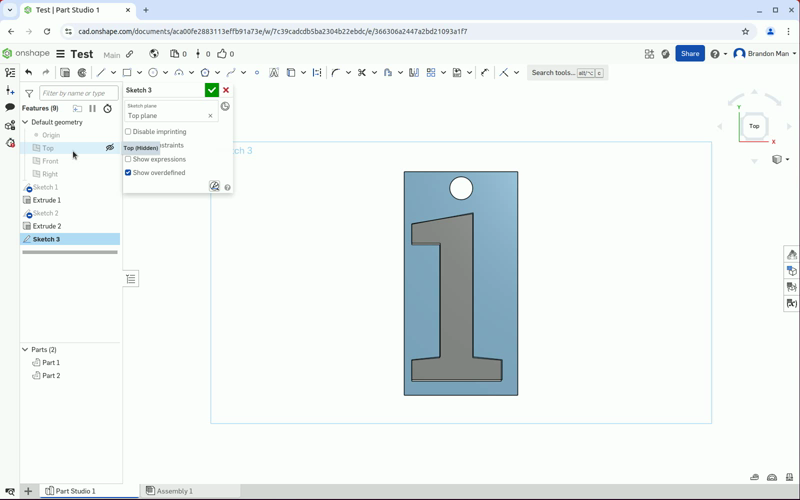
mouse_move(73, 352)
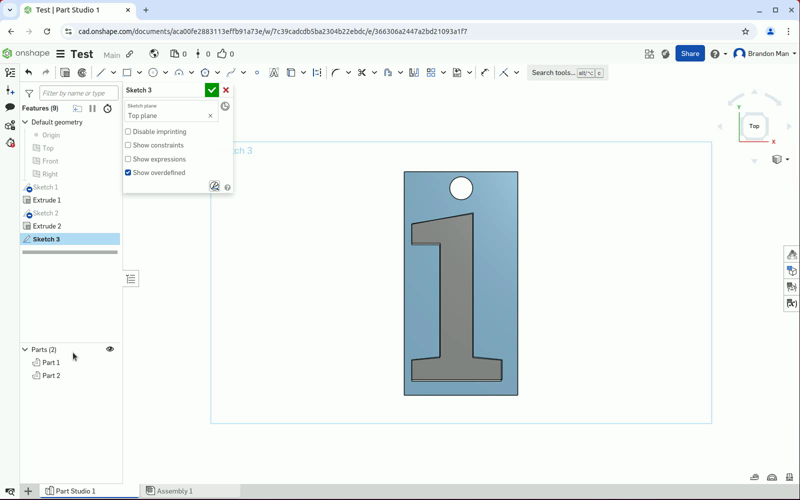
key(y)
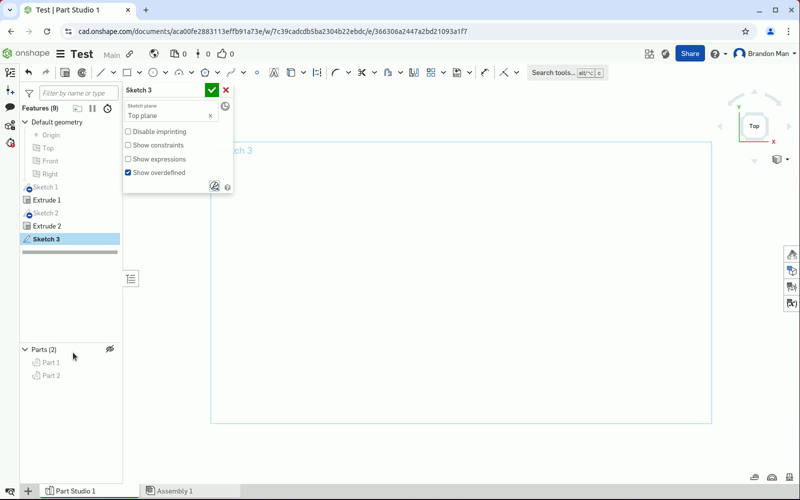
key(l)
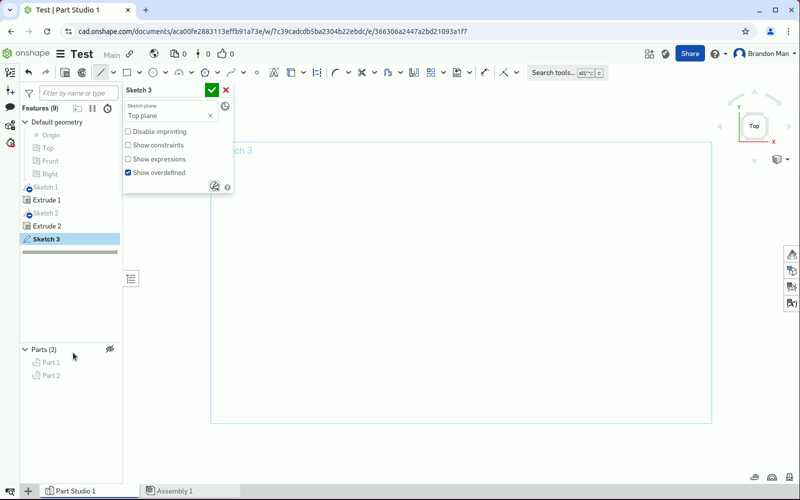
key_down(shift)
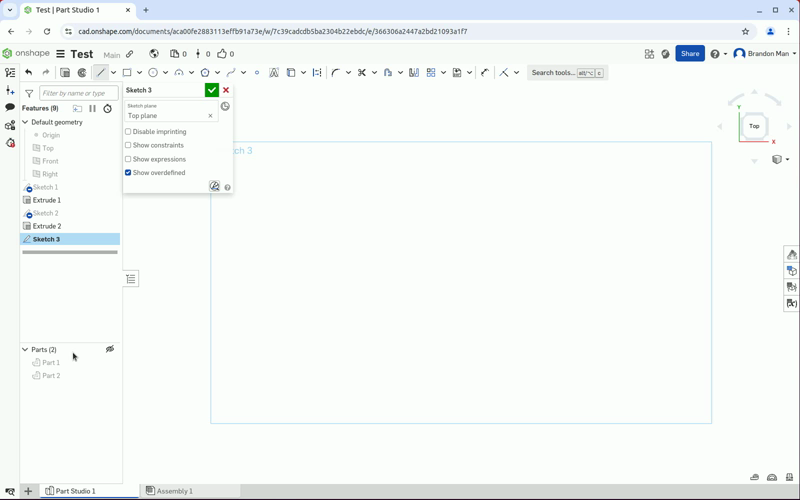
mouse_move(411, 379)
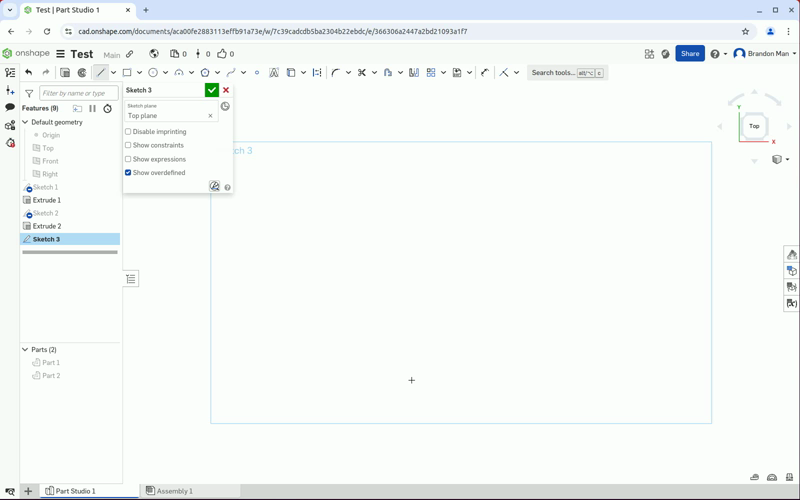
click(411, 379)
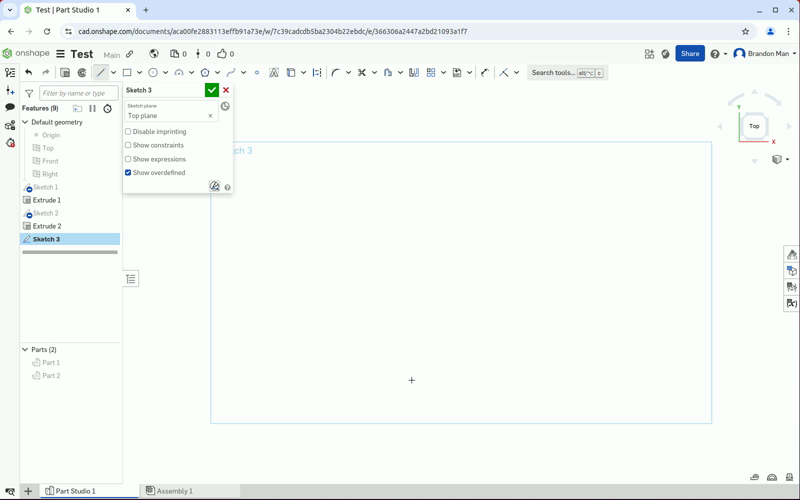
key_up(shift)
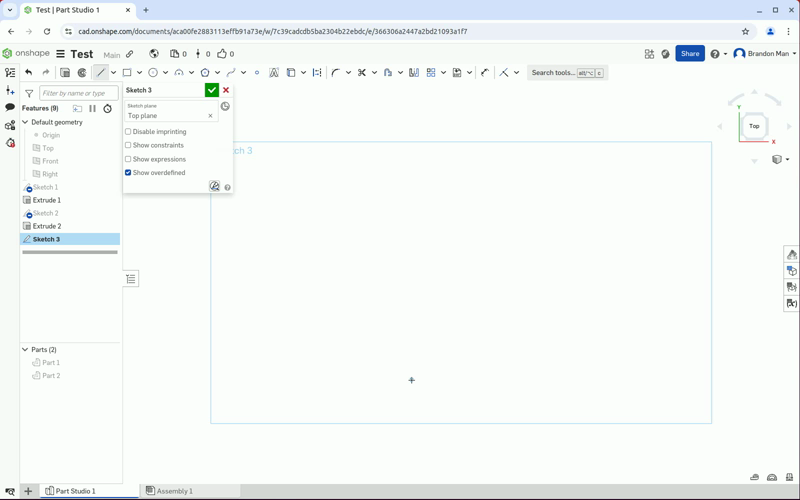
key_down(shift)
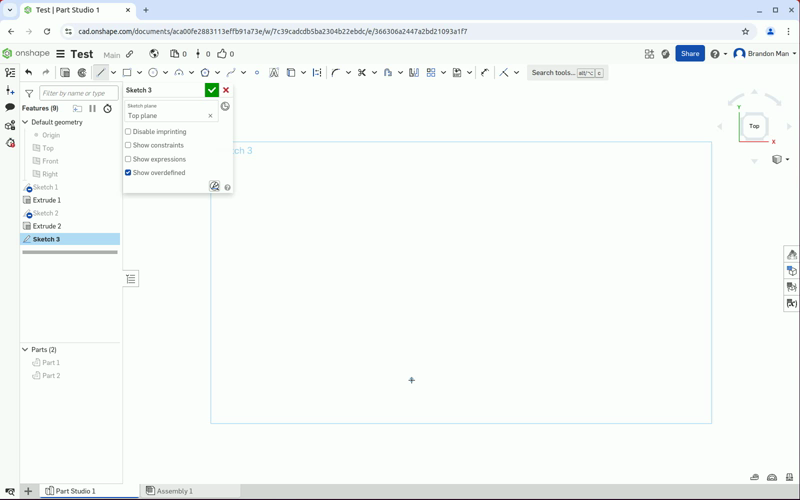
mouse_move(502, 379)
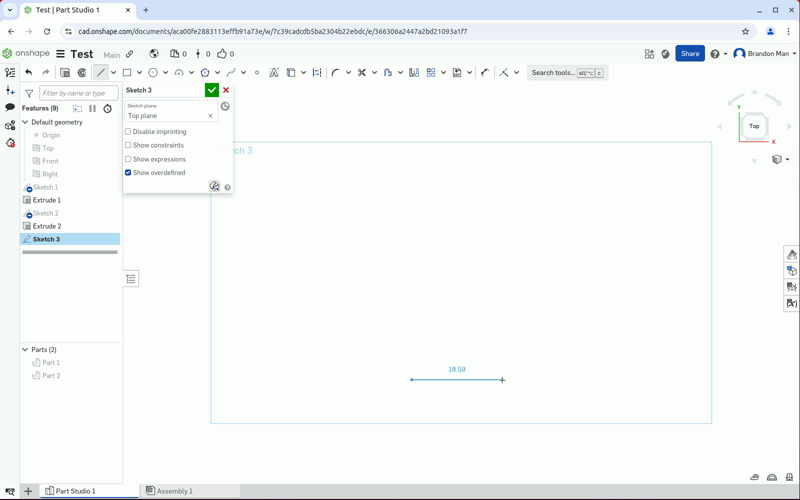
click(502, 379)
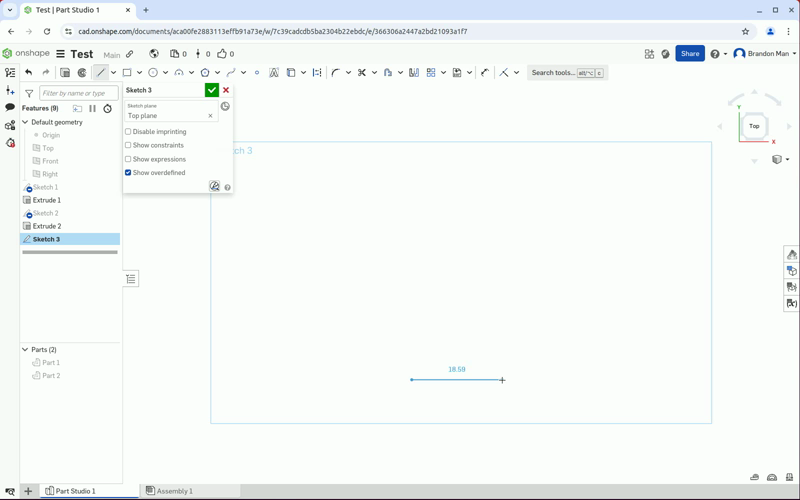
key_up(shift)
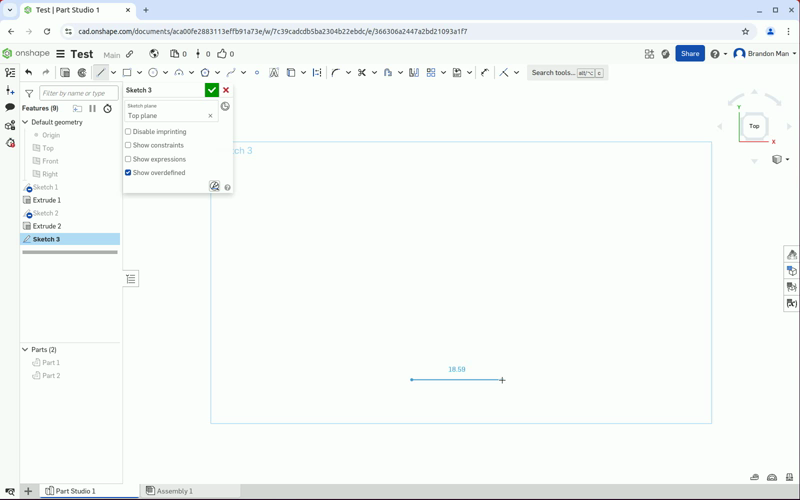
key_down(shift)
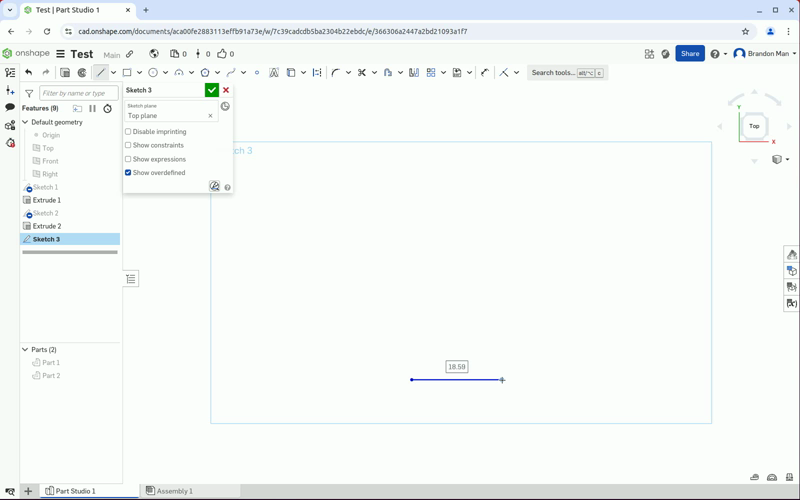
mouse_move(532, 379)
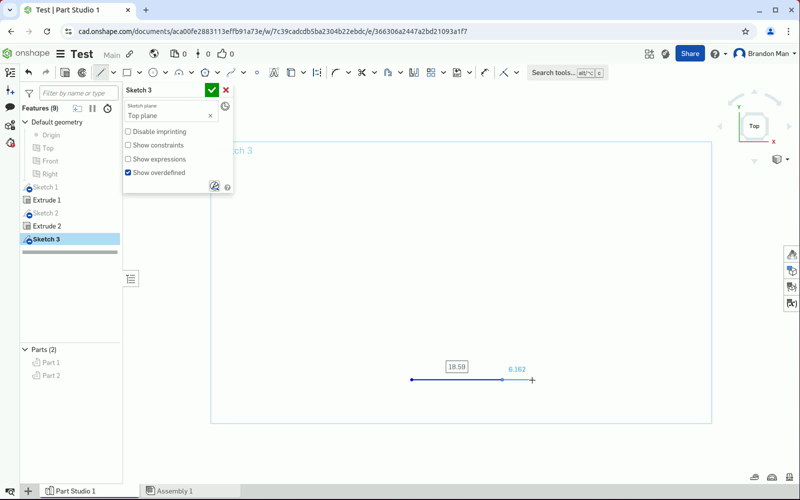
mouse_move(502, 359)
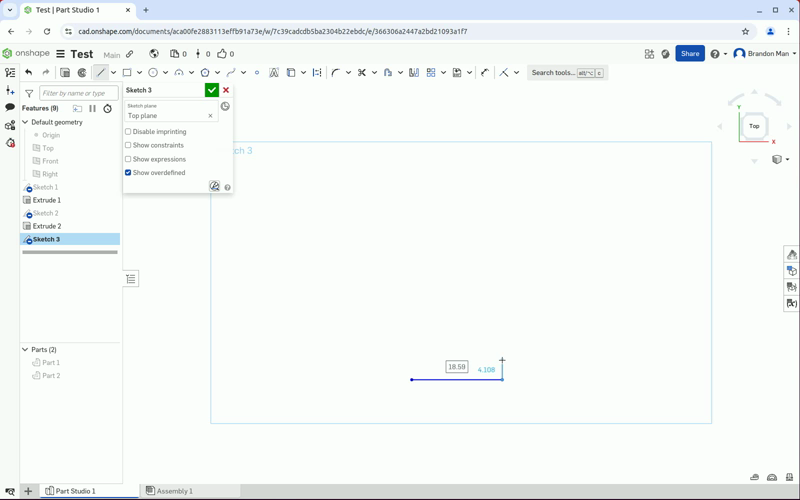
click(502, 359)
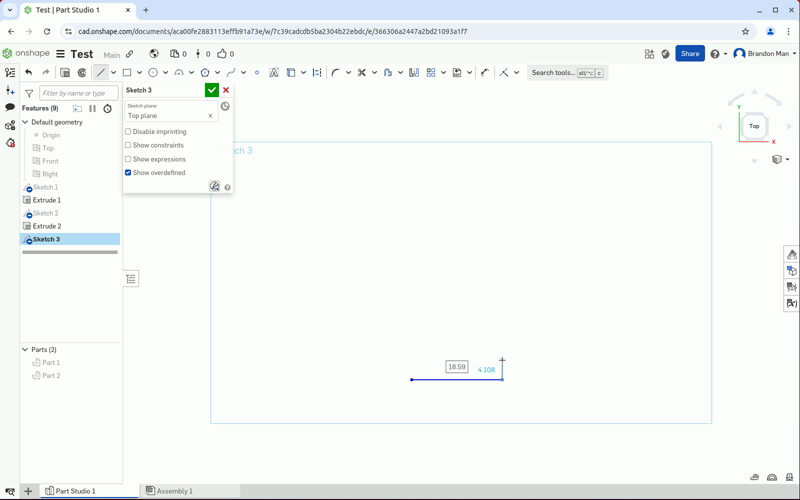
key_up(shift)
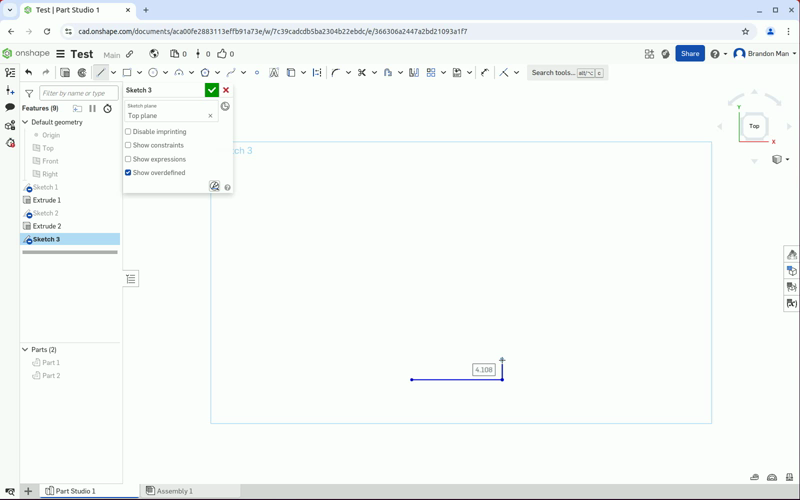
key_down(shift)
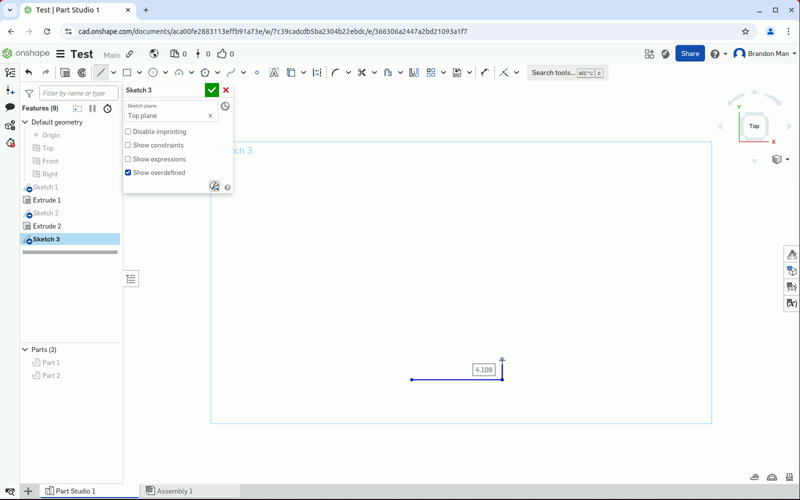
mouse_move(532, 359)
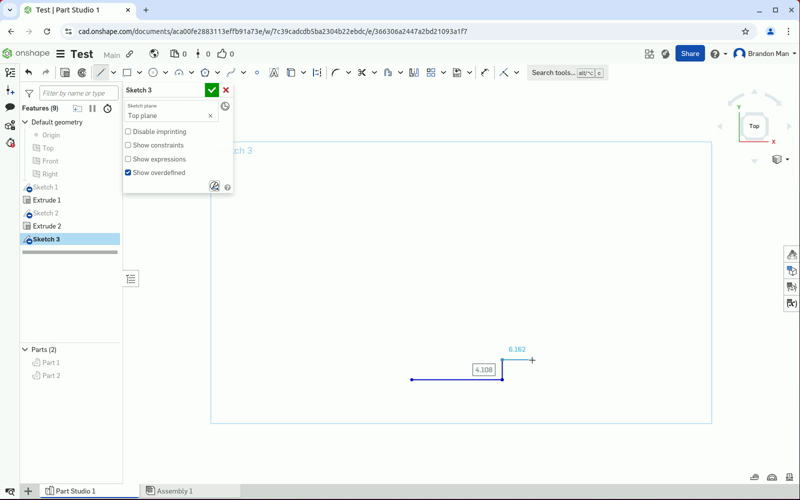
mouse_move(473, 356)
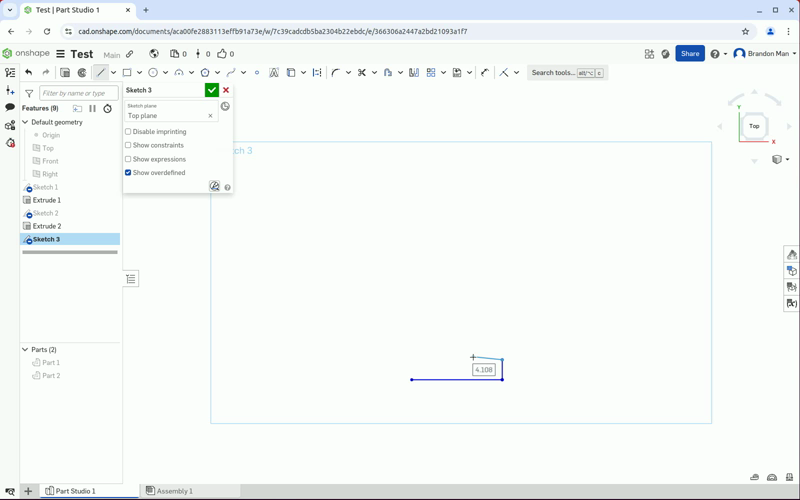
click(473, 356)
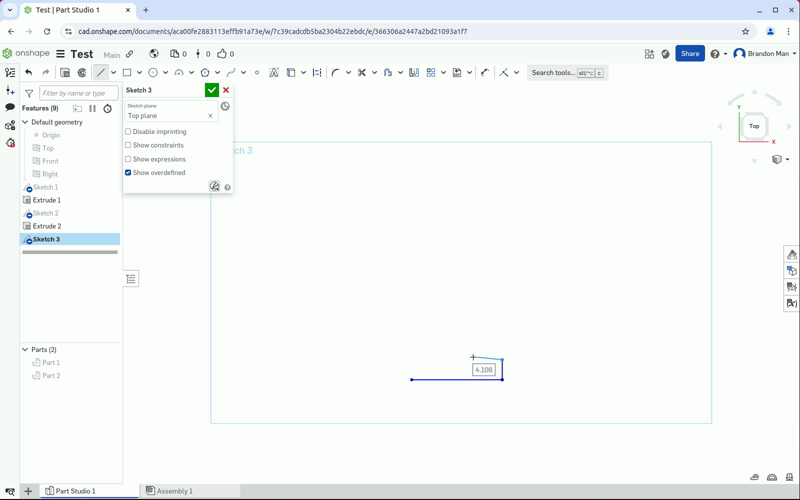
key_up(shift)
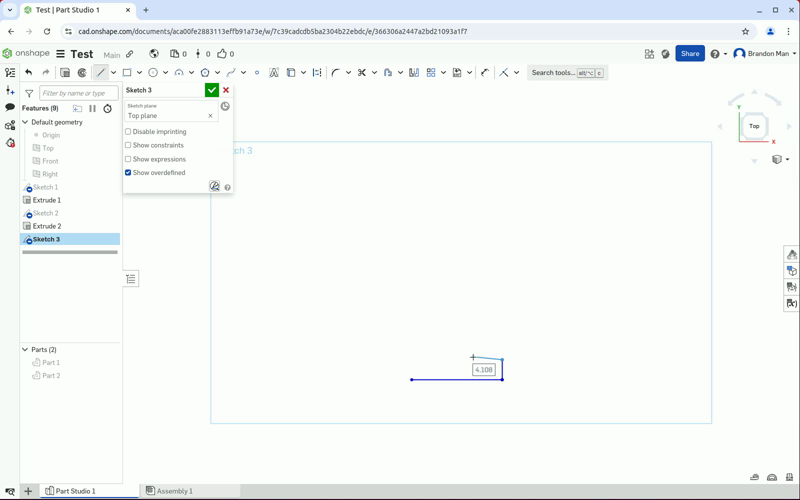
key_down(shift)
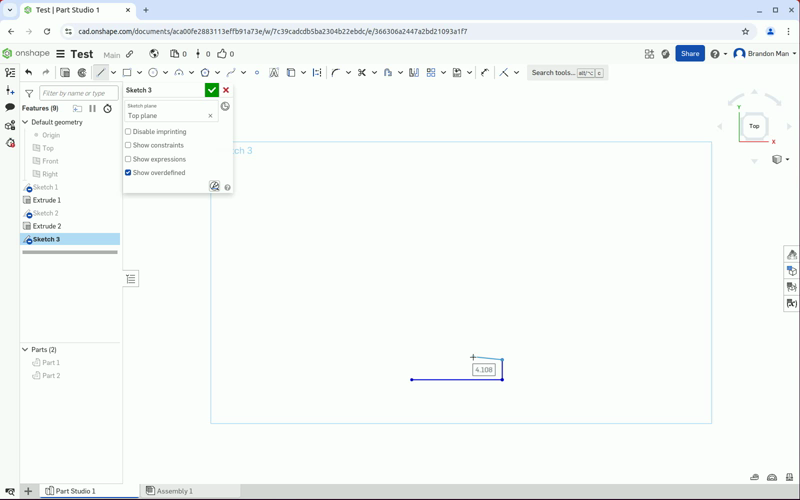
mouse_move(473, 212)
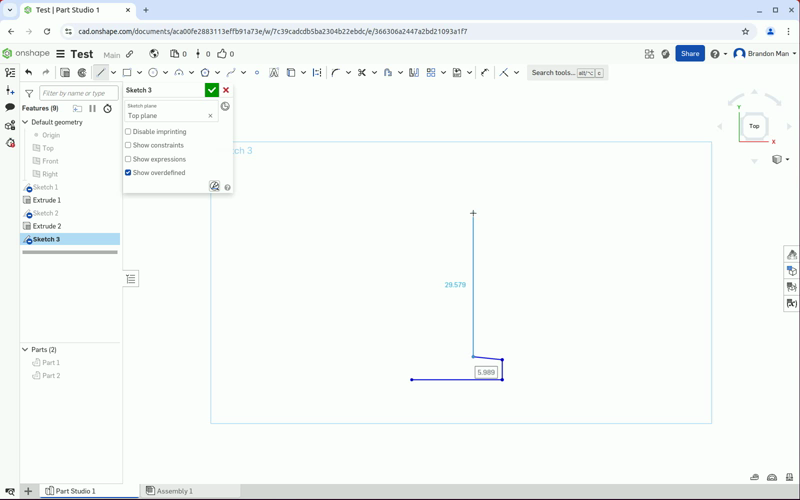
click(473, 212)
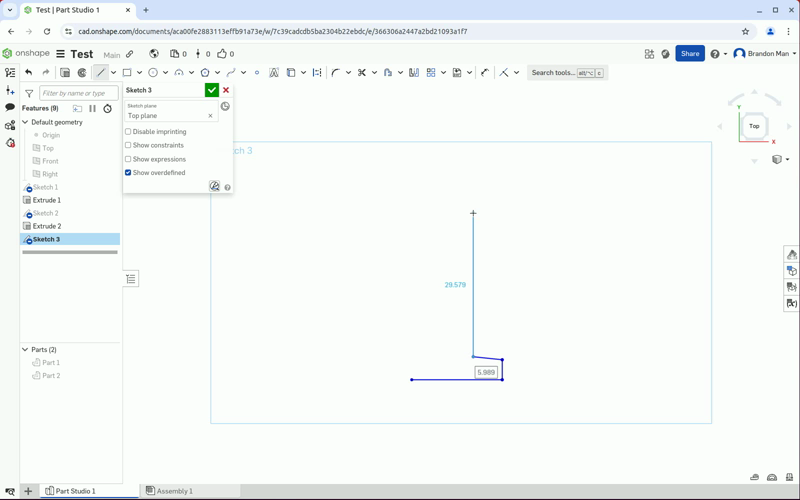
key_up(shift)
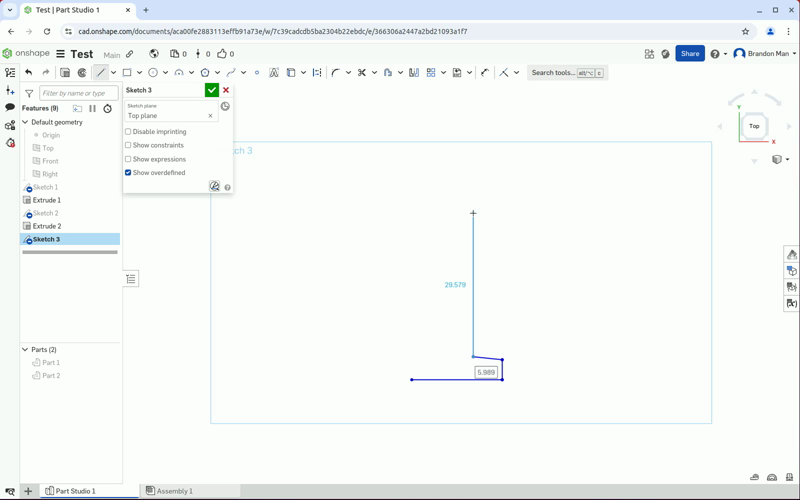
key_down(shift)
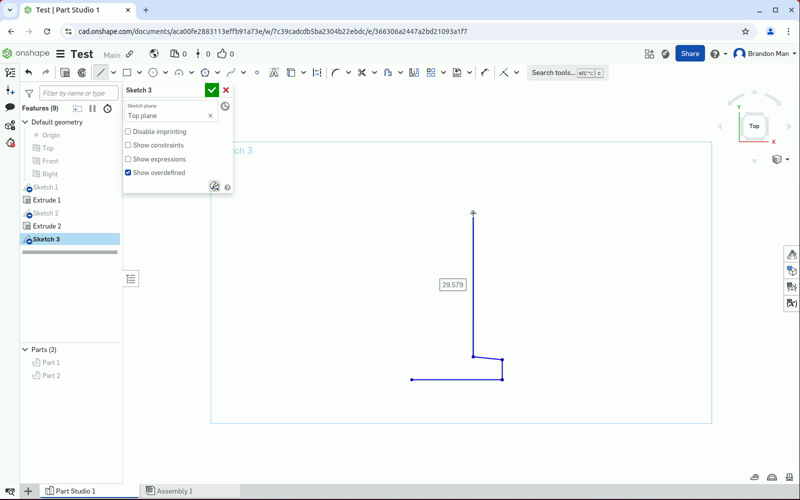
mouse_move(411, 224)
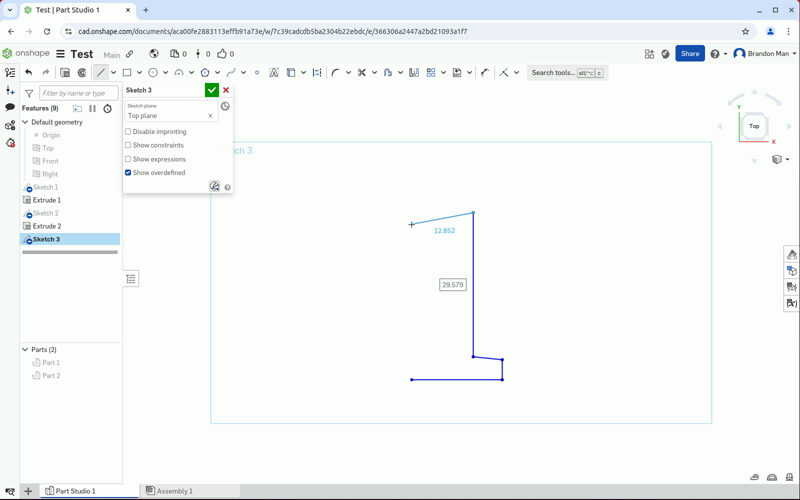
click(411, 224)
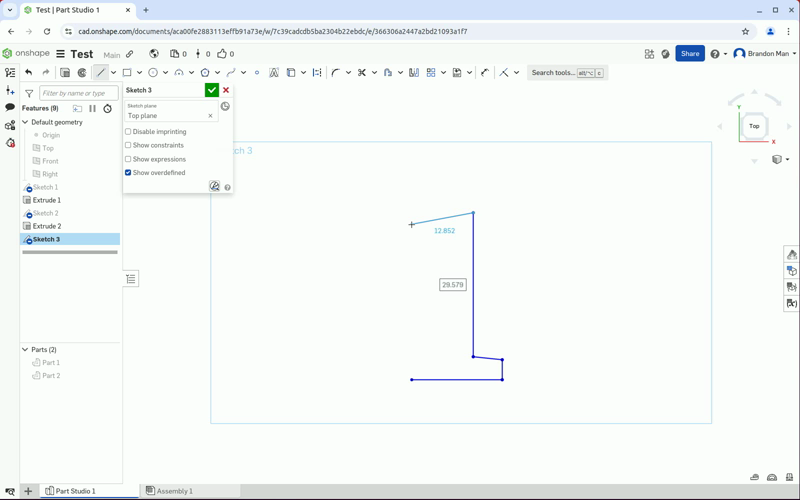
key_up(shift)
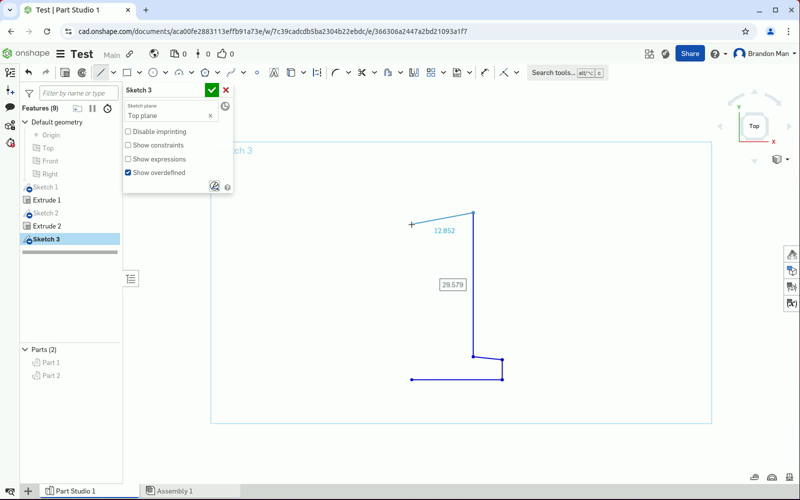
key_down(shift)
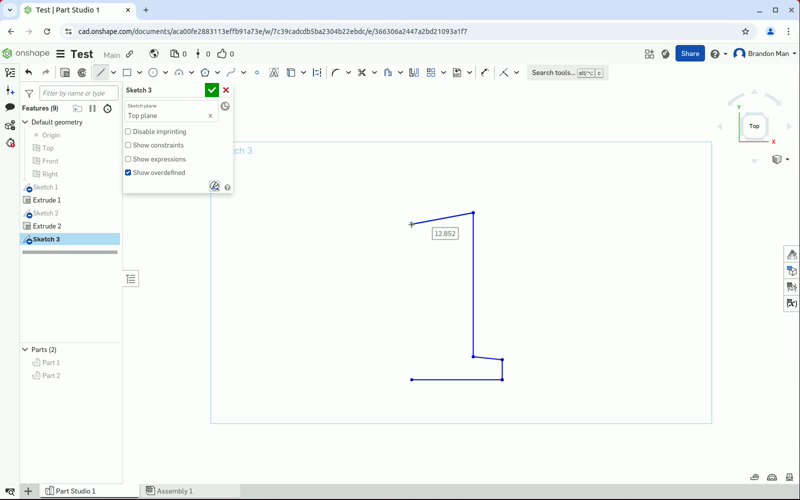
mouse_move(441, 224)
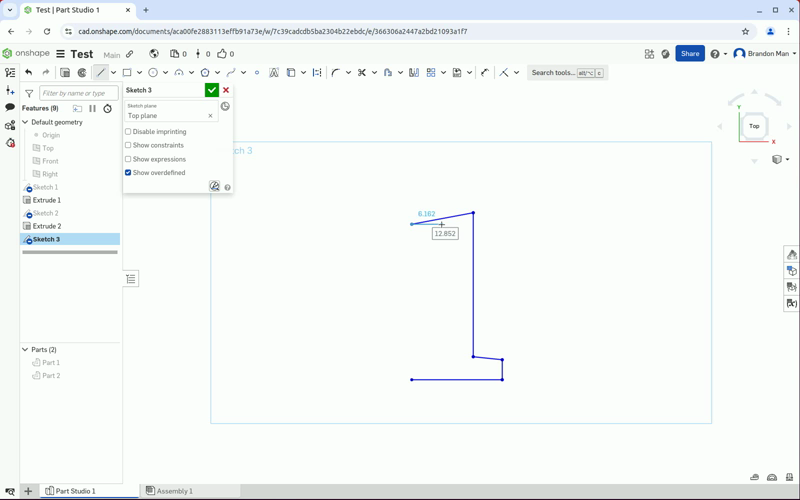
mouse_move(411, 243)
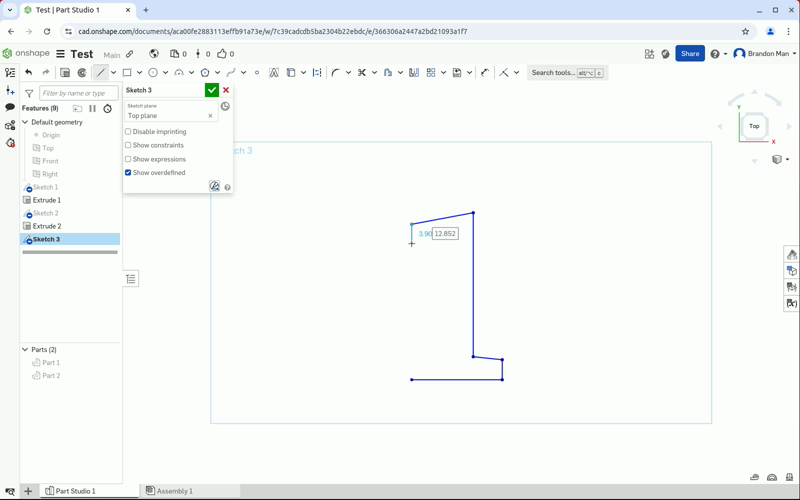
click(411, 243)
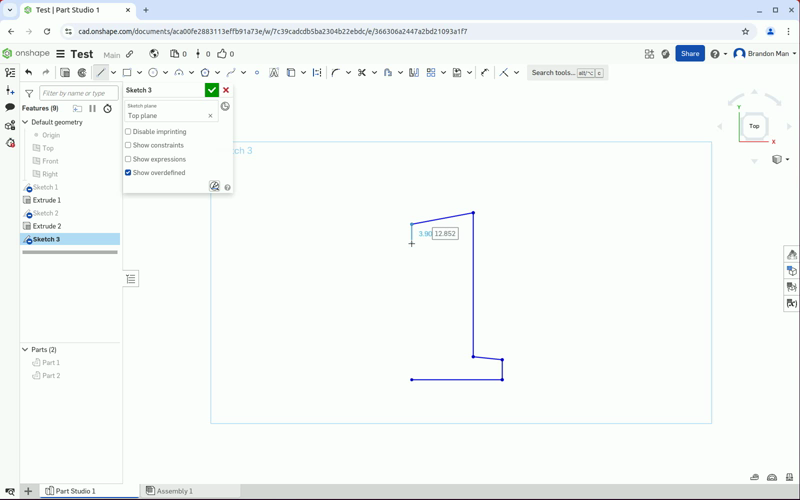
key_up(shift)
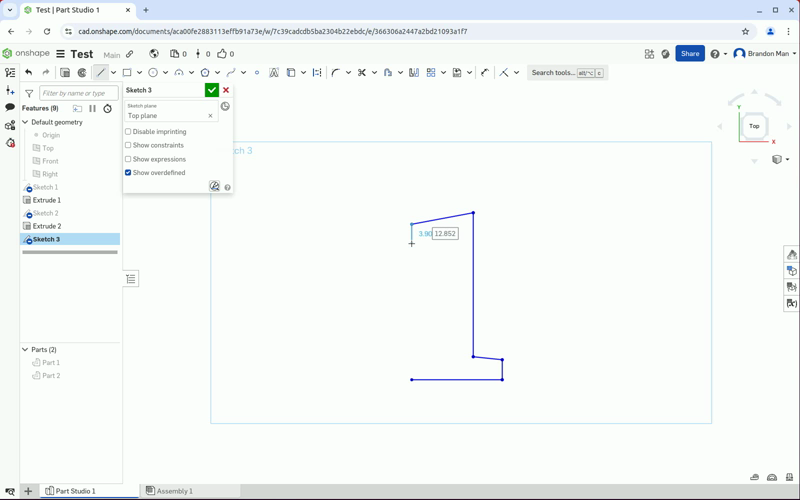
key_down(shift)
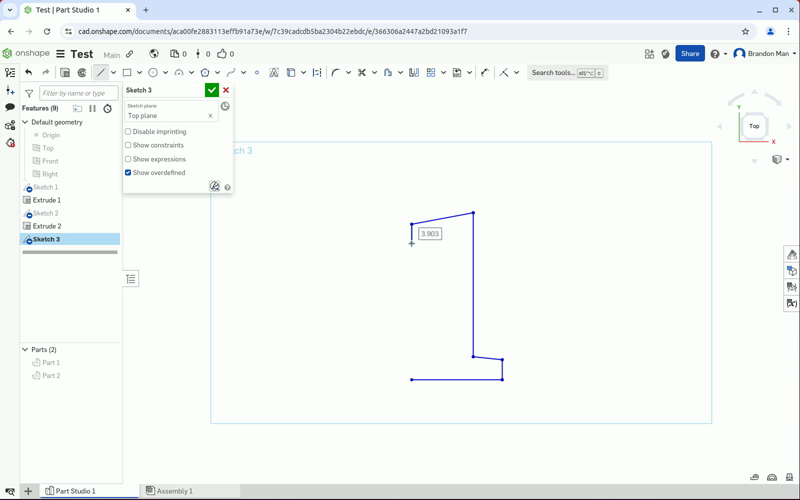
mouse_move(441, 243)
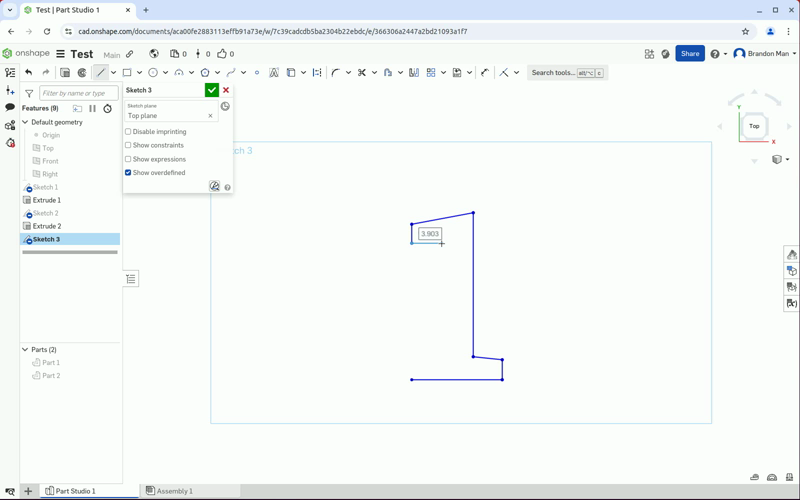
mouse_move(440, 243)
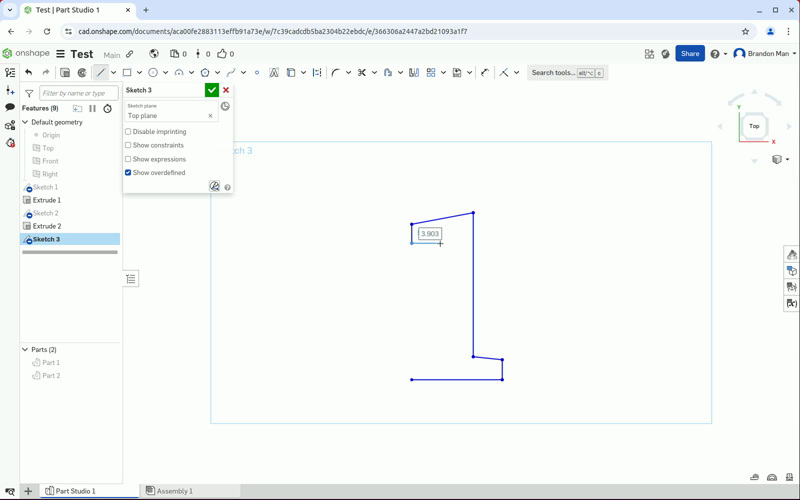
click(440, 243)
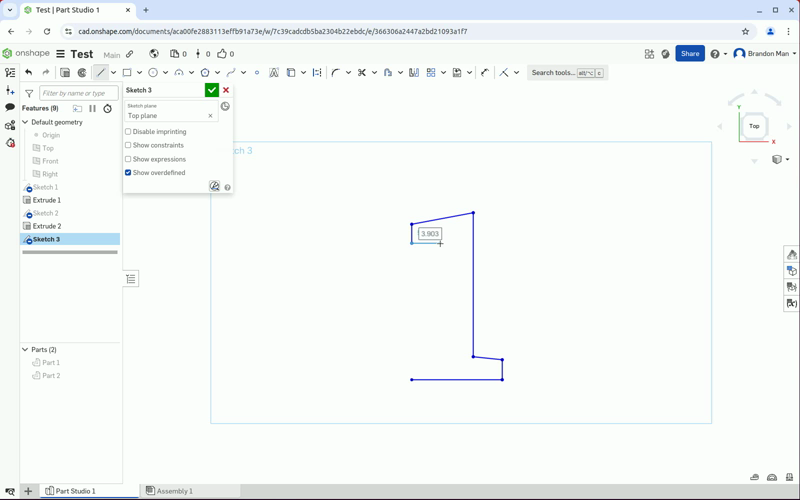
key_up(shift)
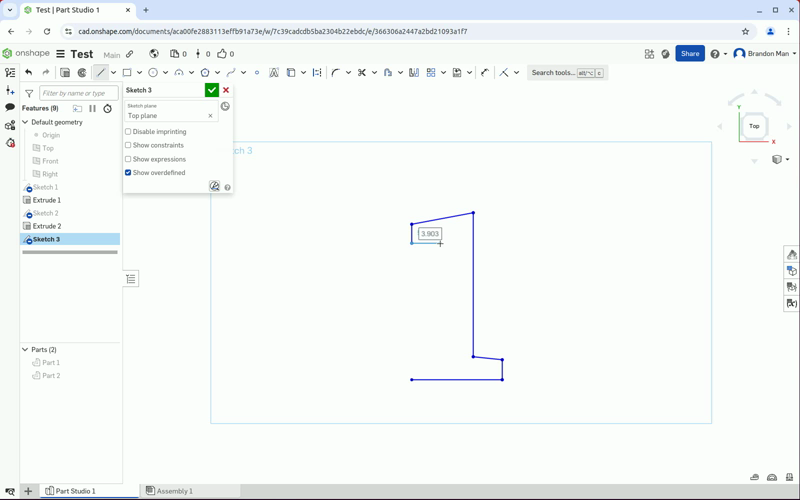
key_down(shift)
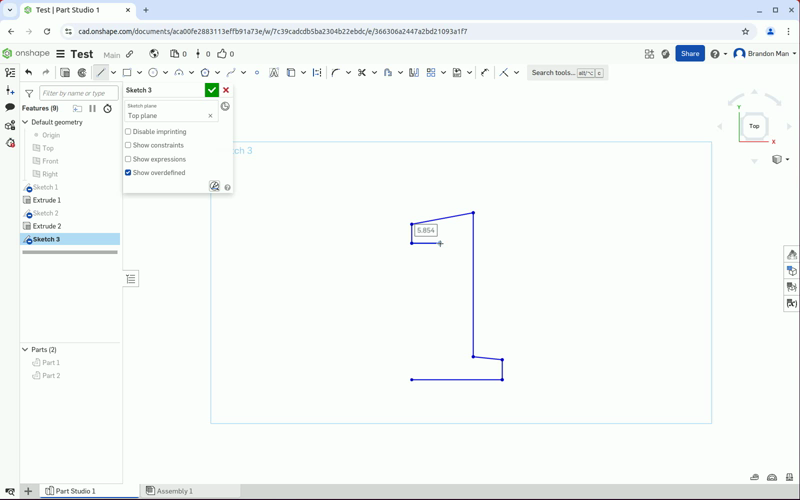
mouse_move(440, 356)
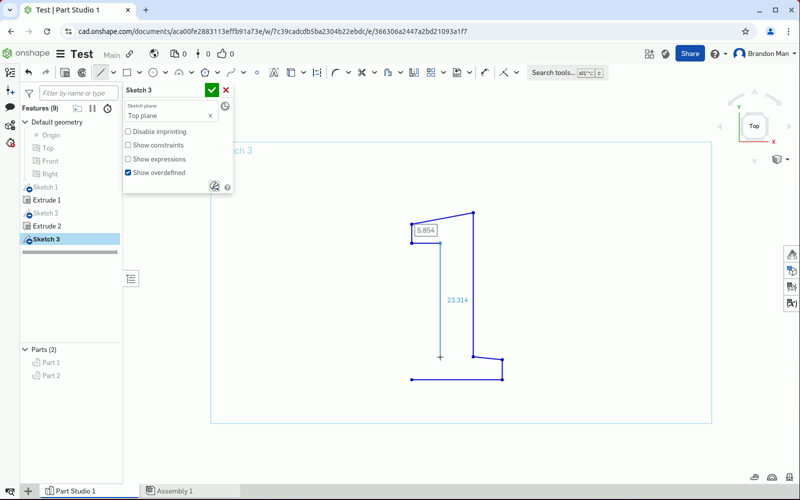
click(440, 356)
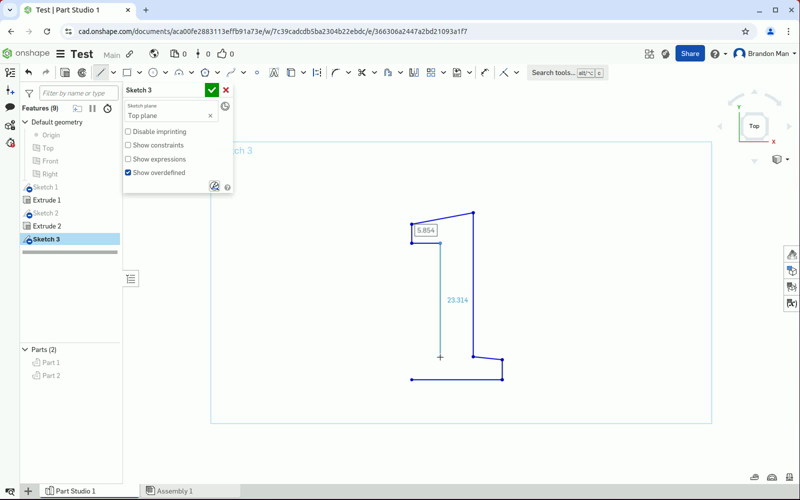
key_up(shift)
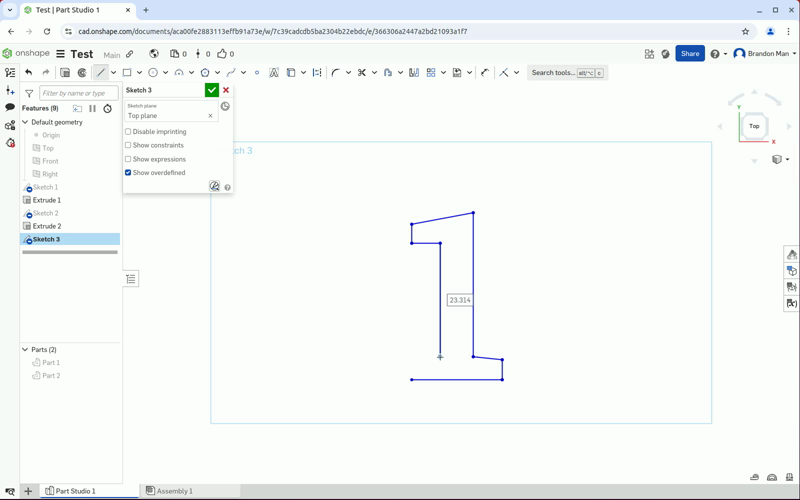
key_down(shift)
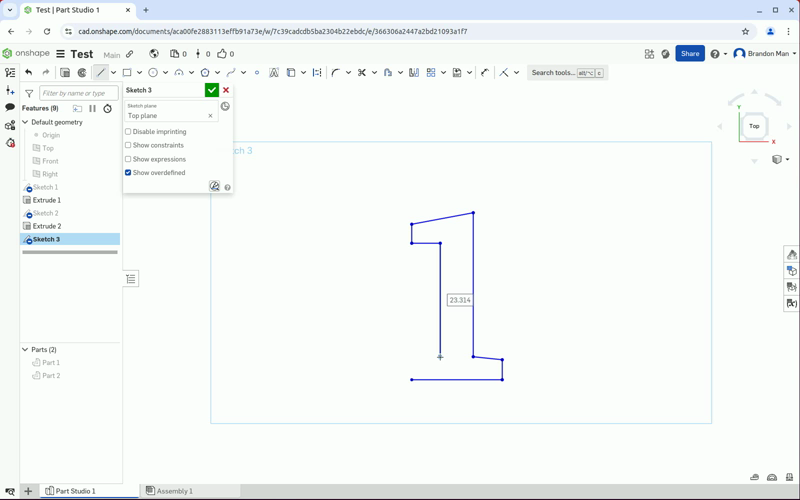
mouse_move(470, 356)
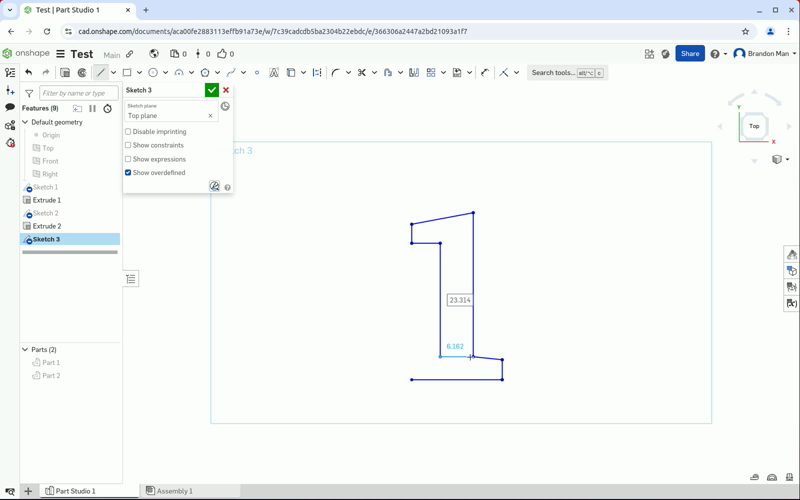
mouse_move(411, 359)
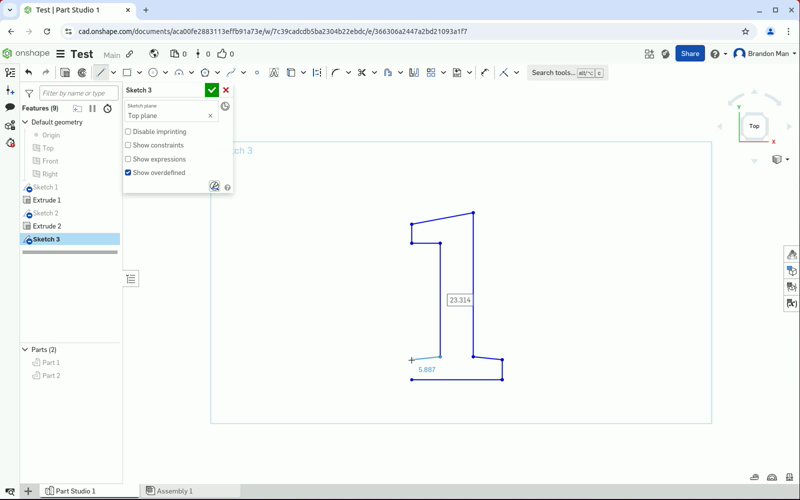
click(411, 359)
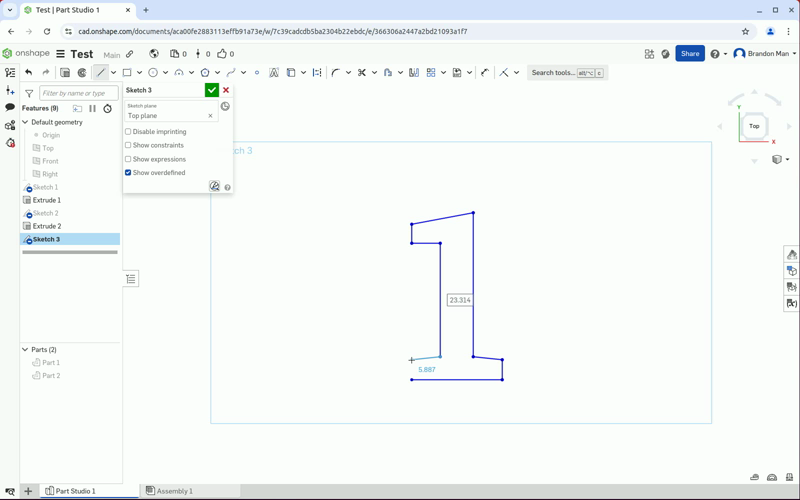
key_up(shift)
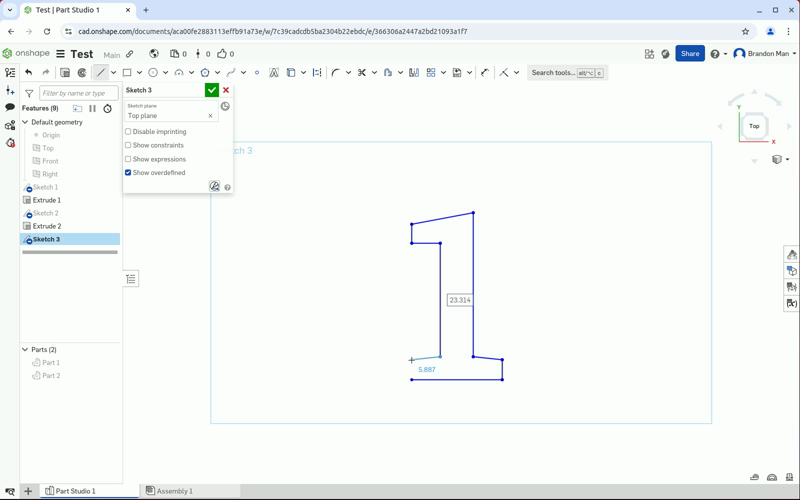
mouse_move(441, 359)
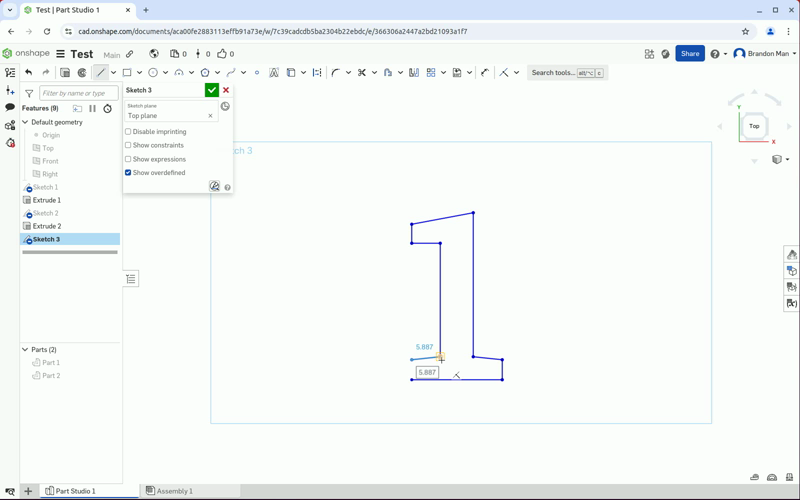
key_down(shift)
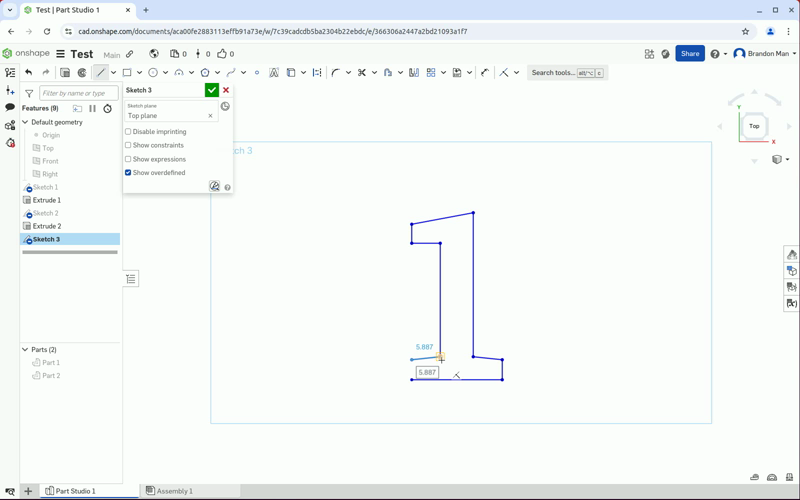
mouse_move(411, 379)
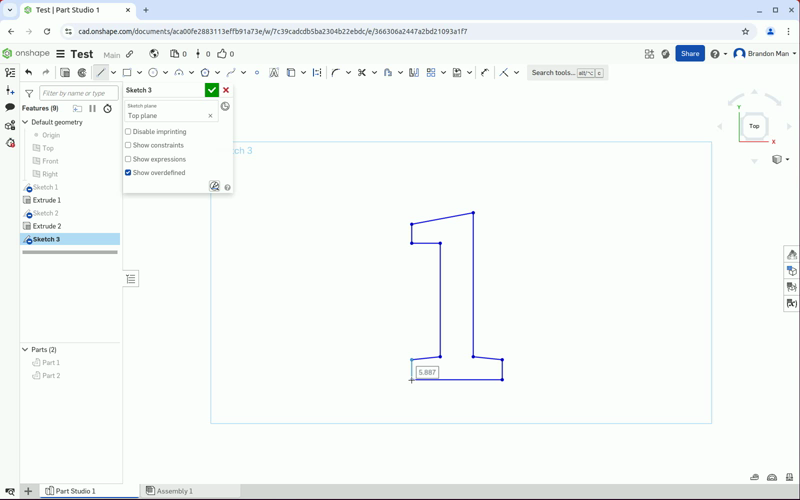
key_up(shift)
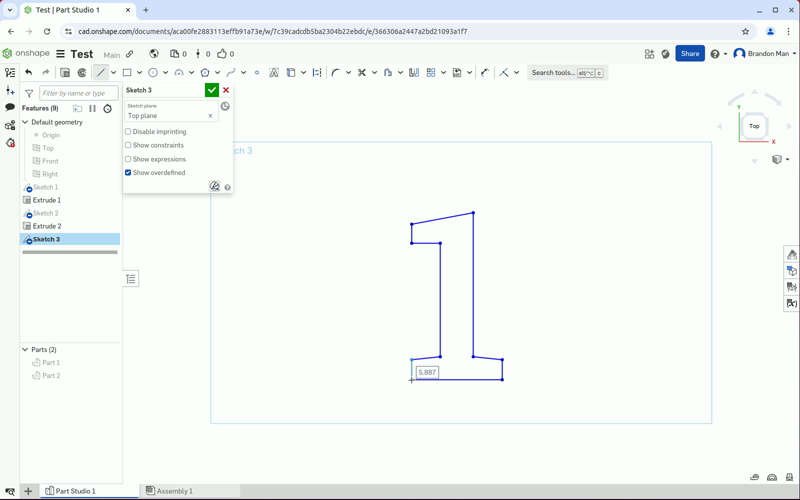
click(411, 379)
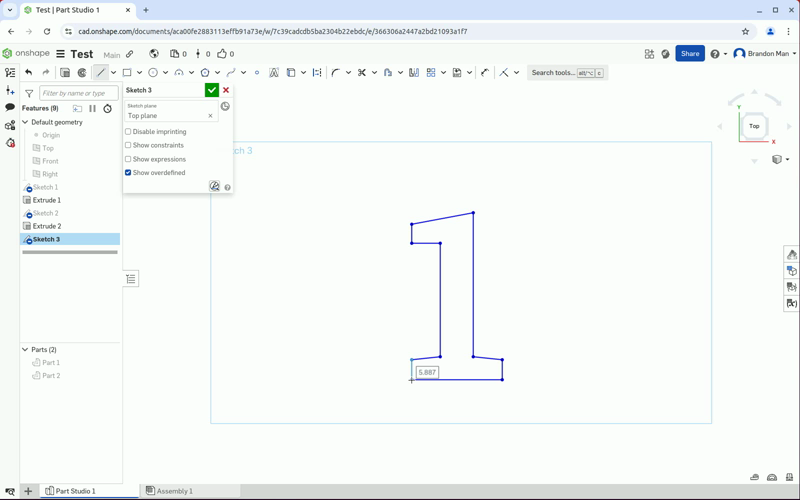
key(esc)
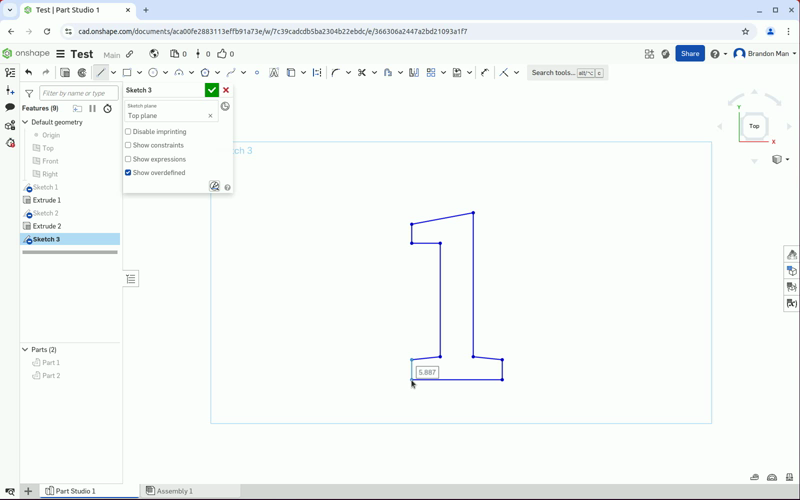
mouse_move(465, 308)
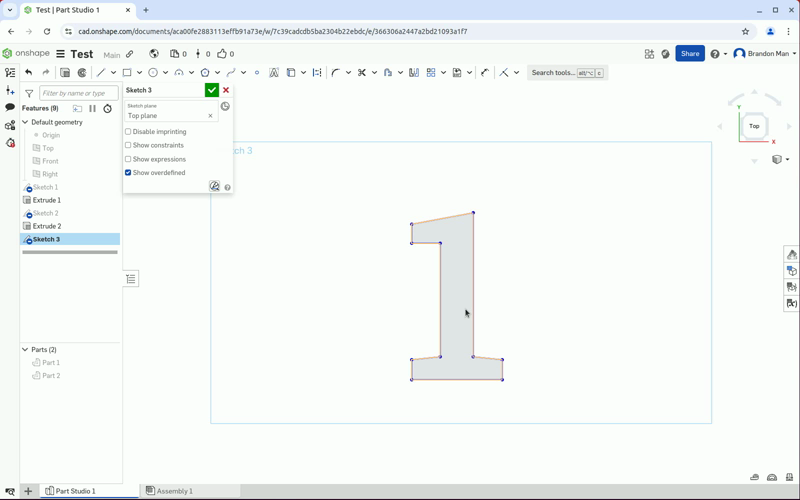
click(465, 308)
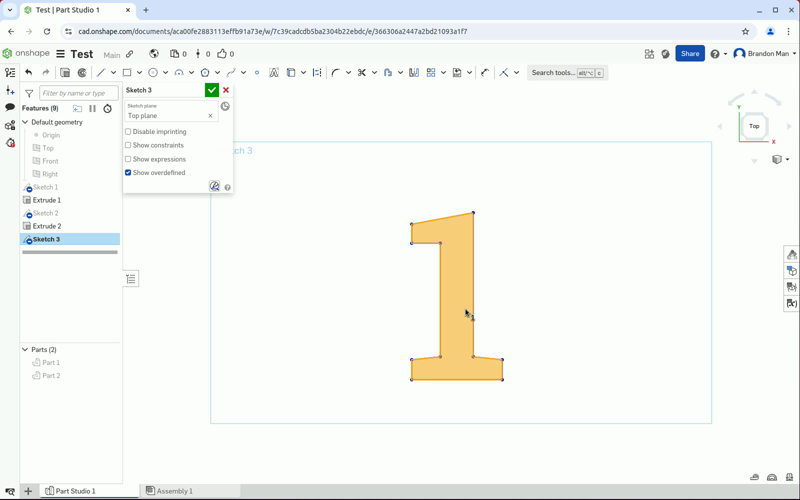
mouse_move(73, 352)
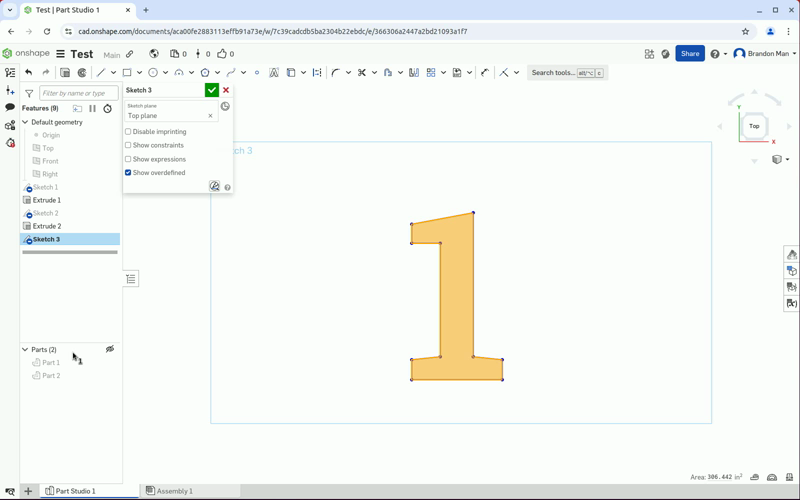
key(shift+y)
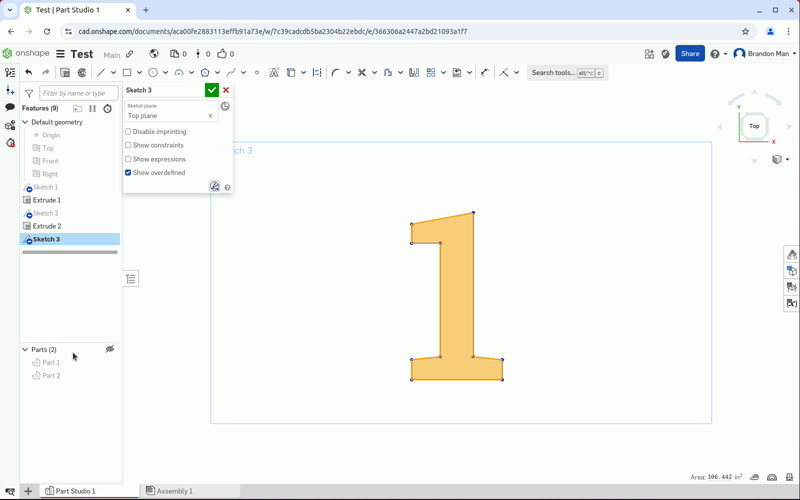
key(shift+e)
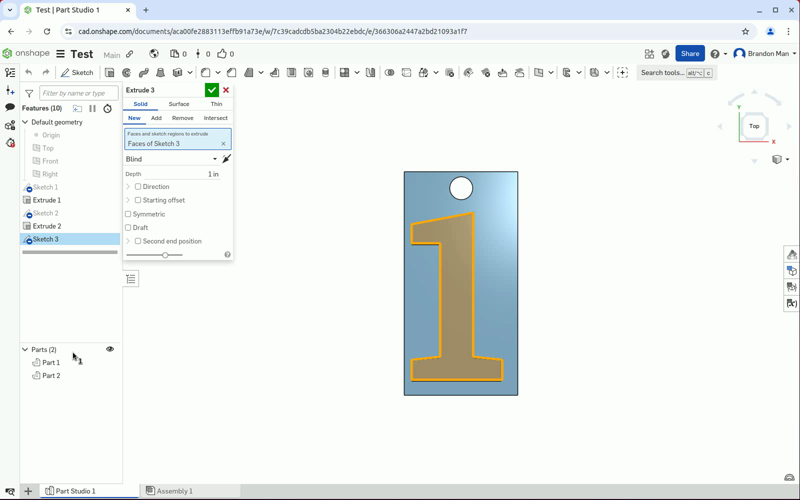
mouse_move(143, 106)
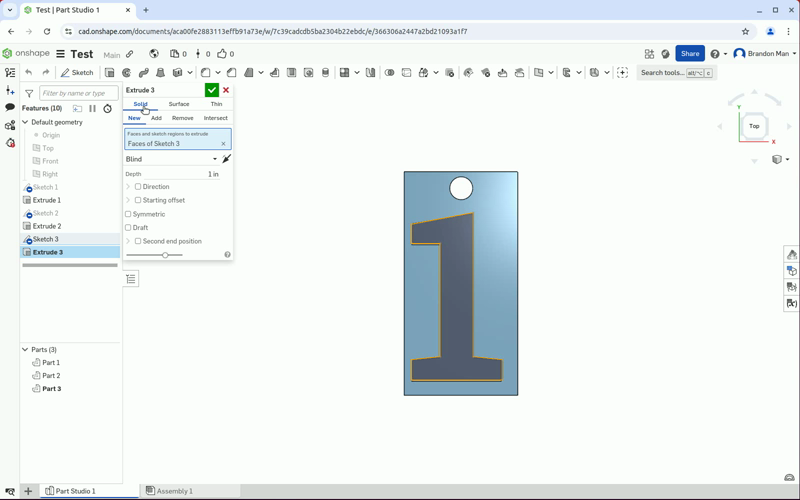
click(143, 106)
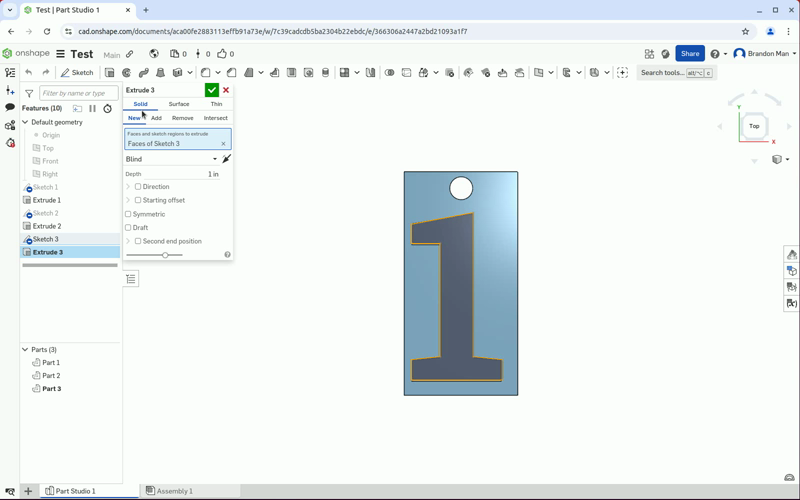
mouse_move(137, 120)
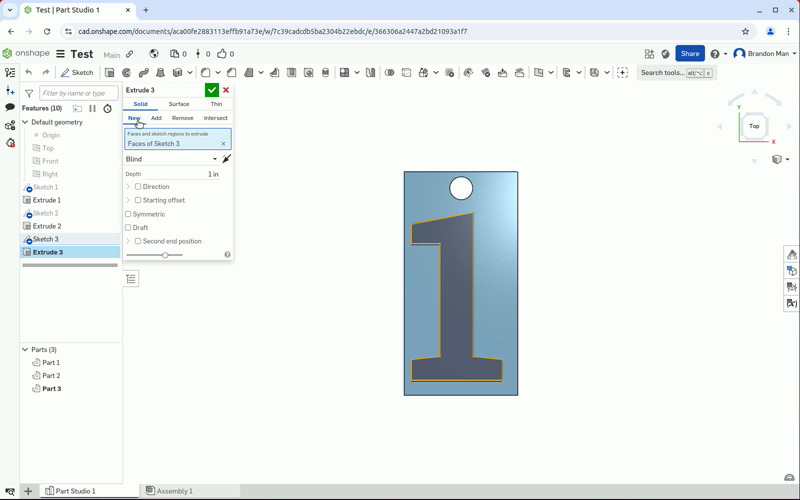
click(137, 120)
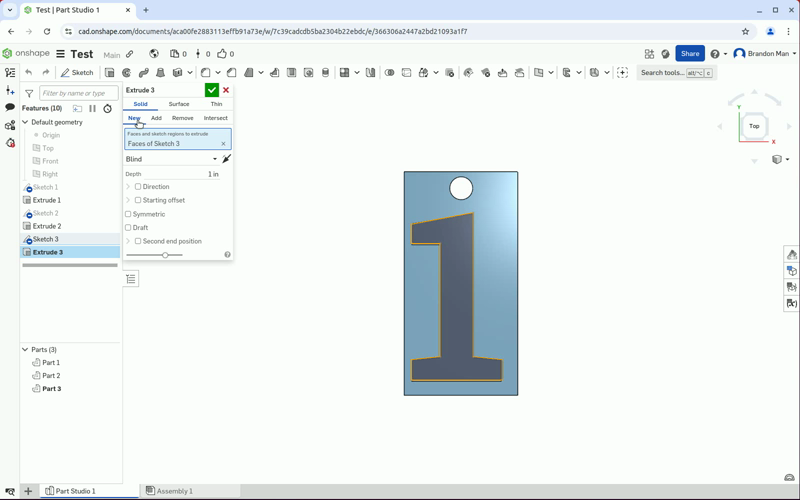
key(tab, 4)
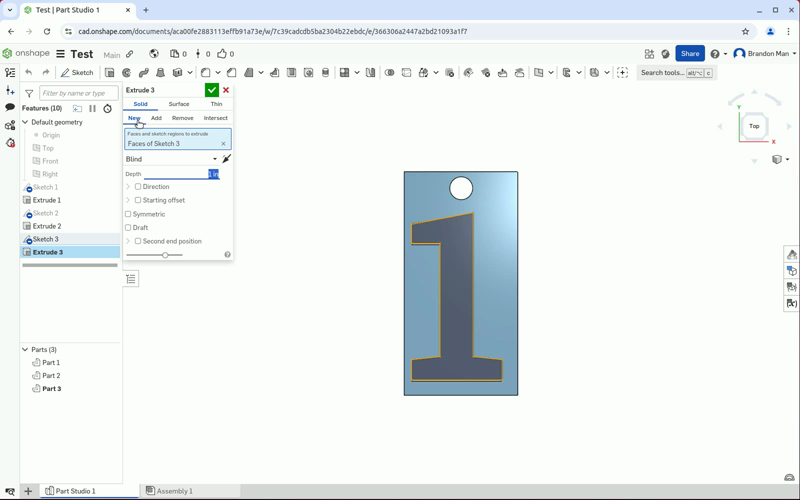
text(1.444)
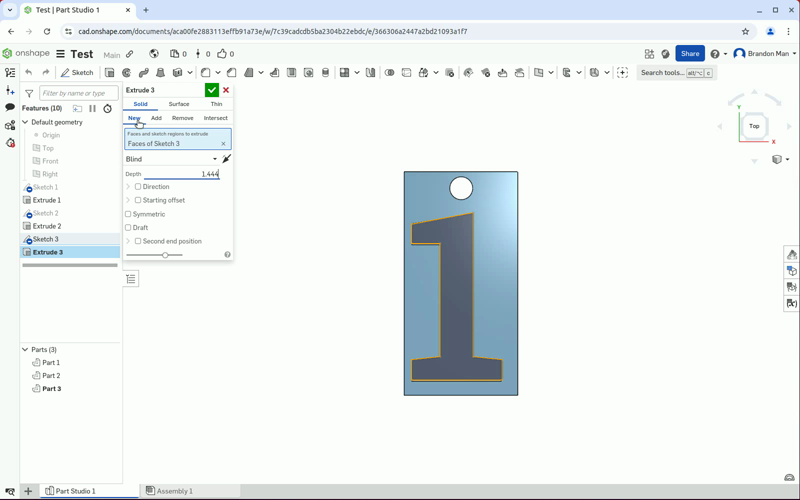
key(enter)
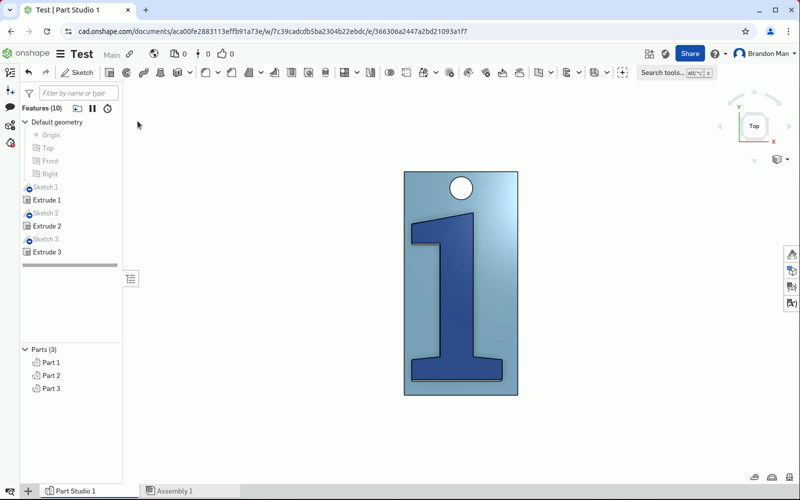
key(shift+h)
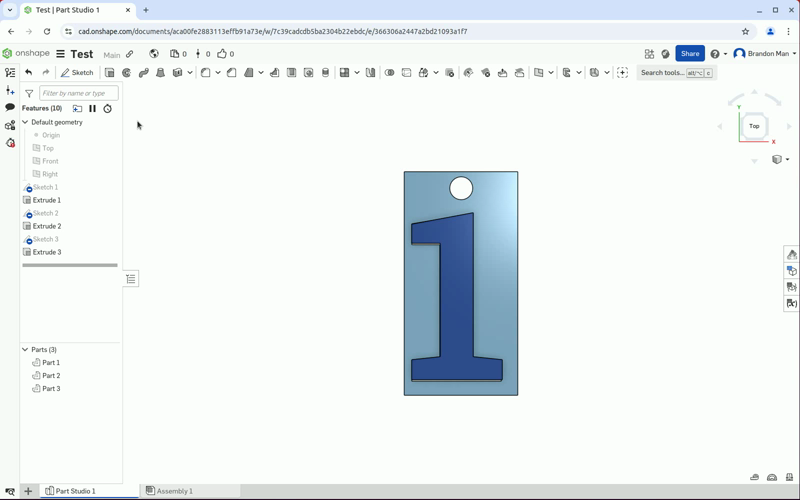
key(shift+h)
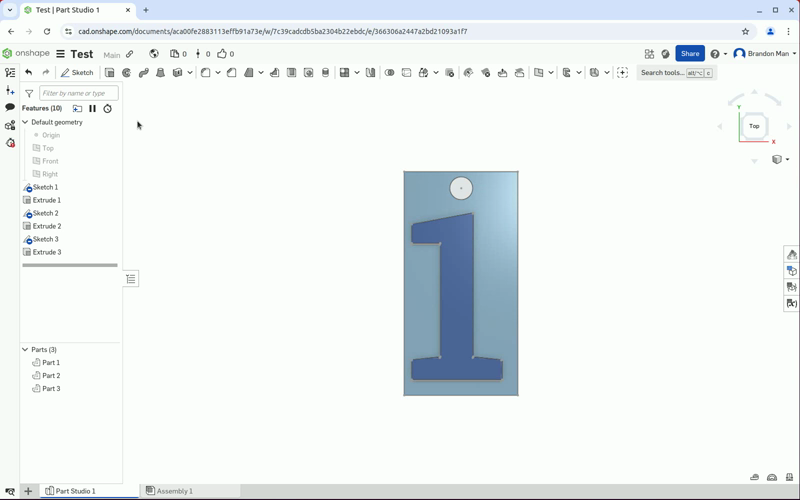
key(shift+7)
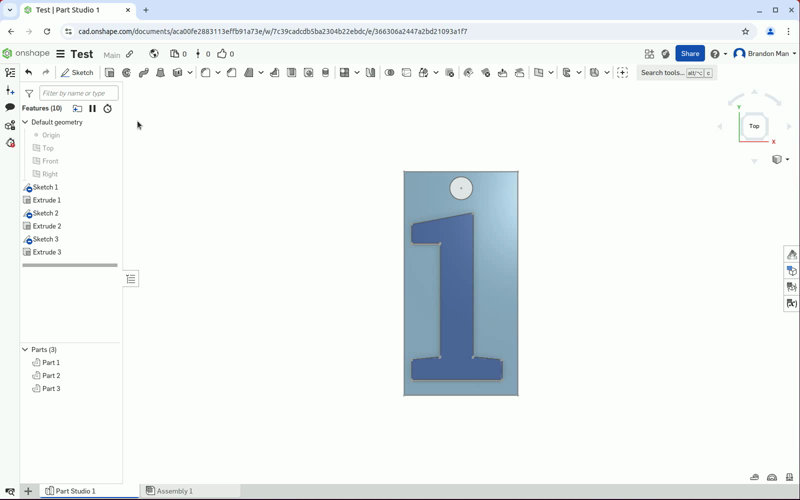
key(up, 3)
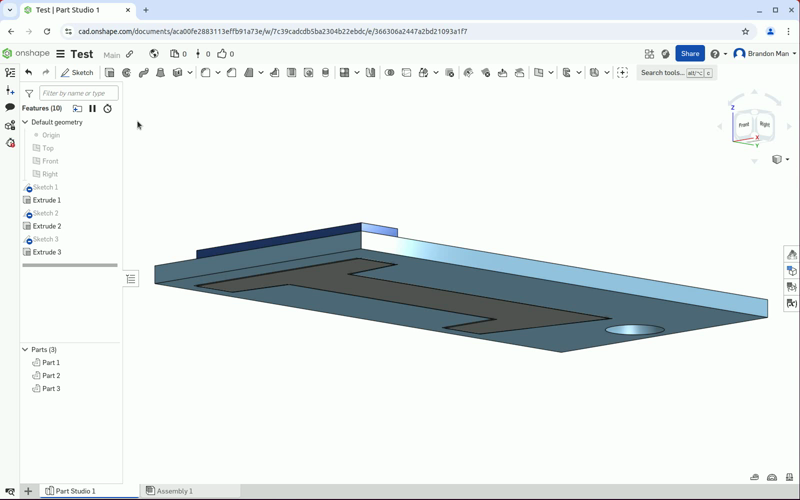
key(left, 3)
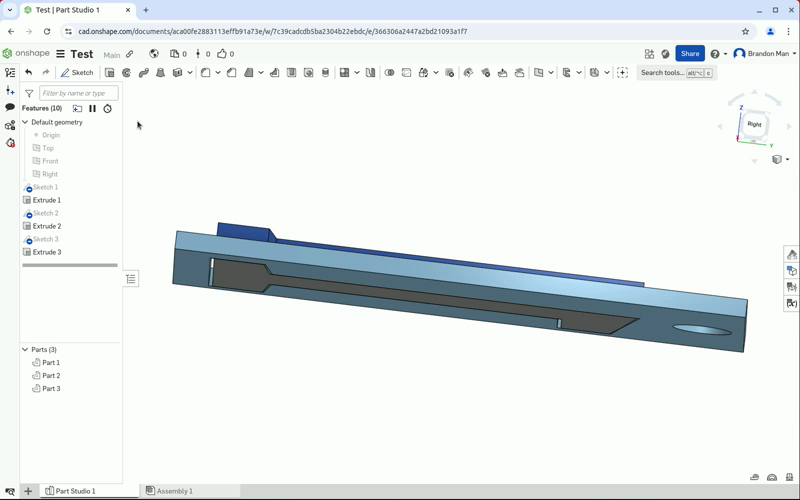
key(right, 3)
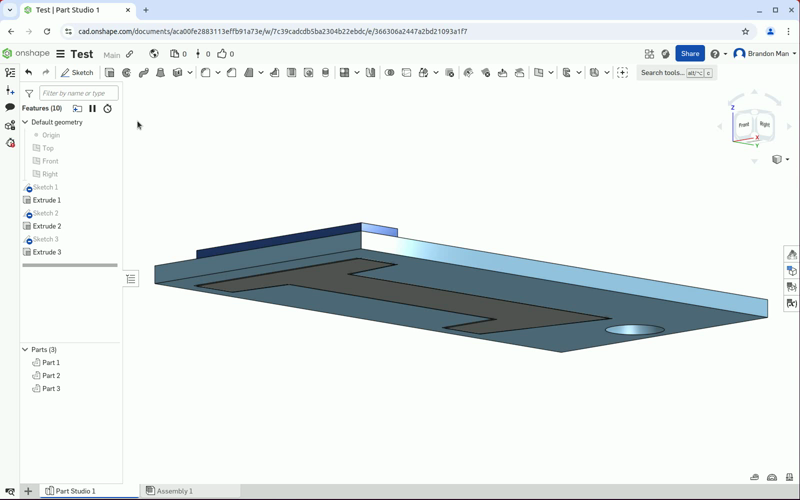
key(down, 3)
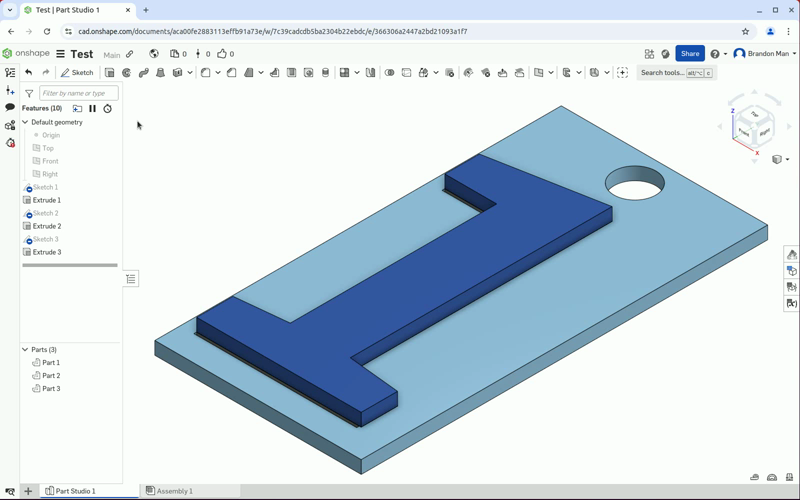
mouse_move(73, 189)
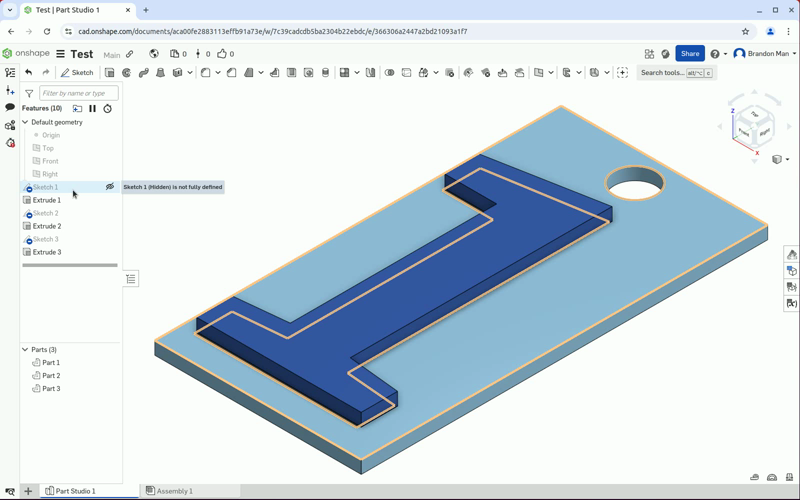
click(73, 189)